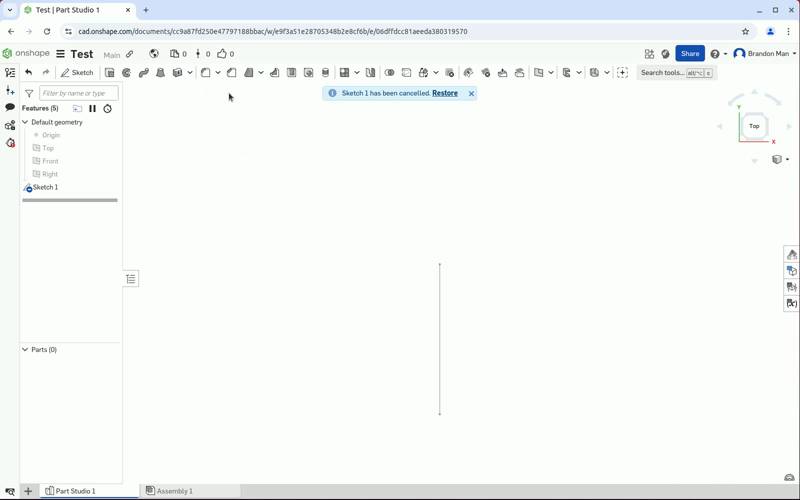
key(shift+h)
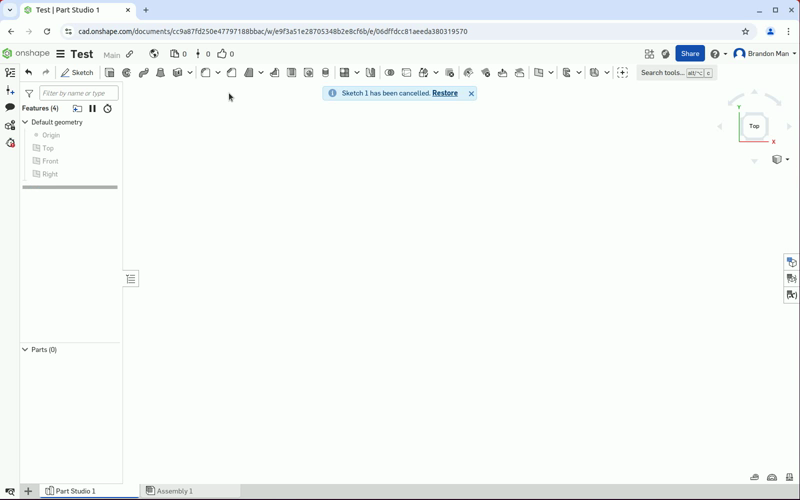
mouse_move(73, 352)
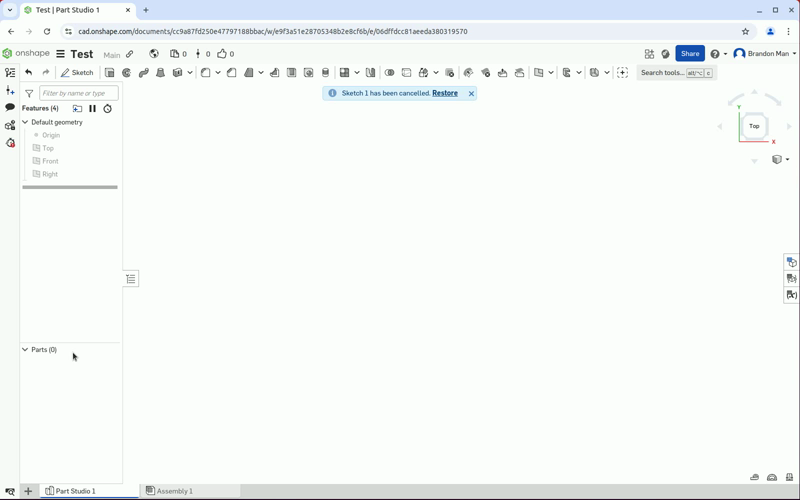
key(y)
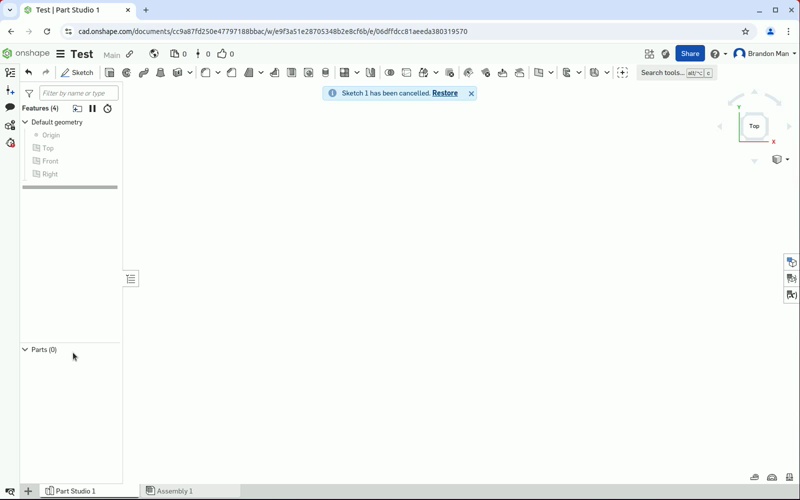
key(shift+p)
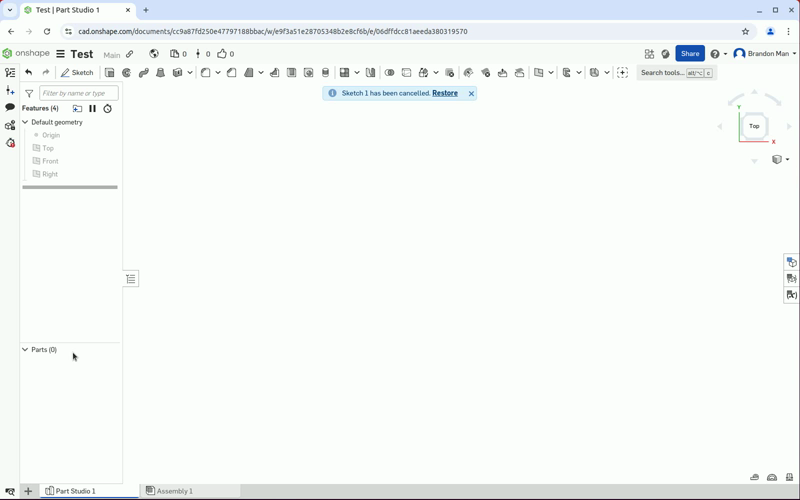
key(space)
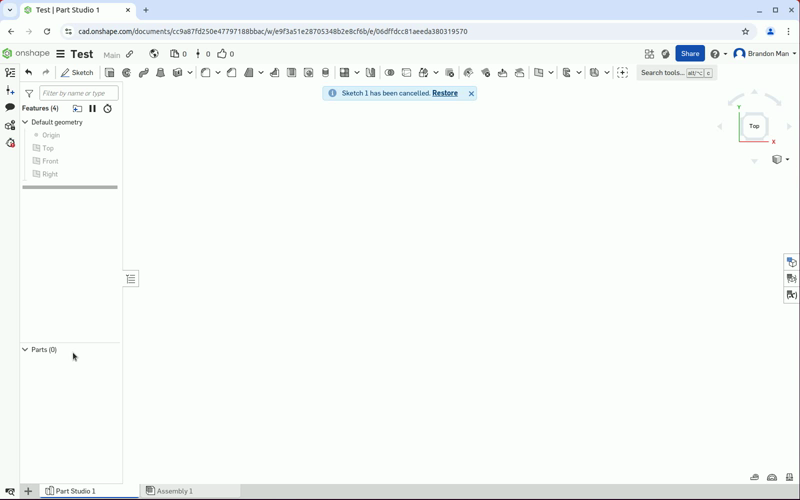
key_down(shift)
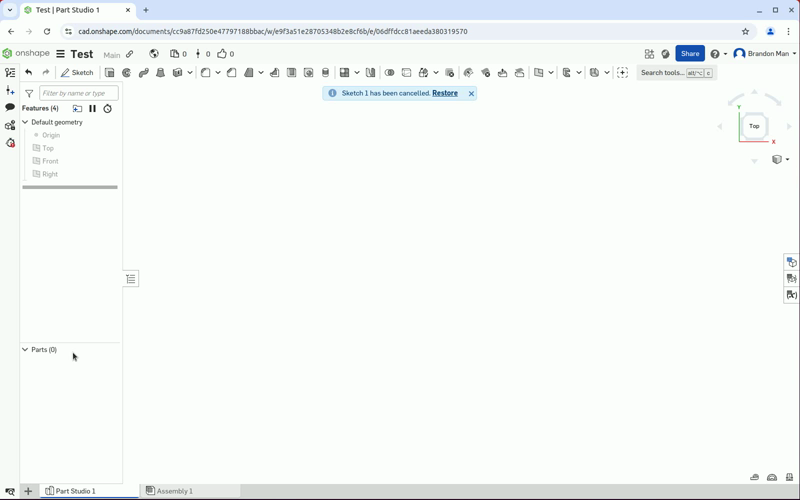
key(up)
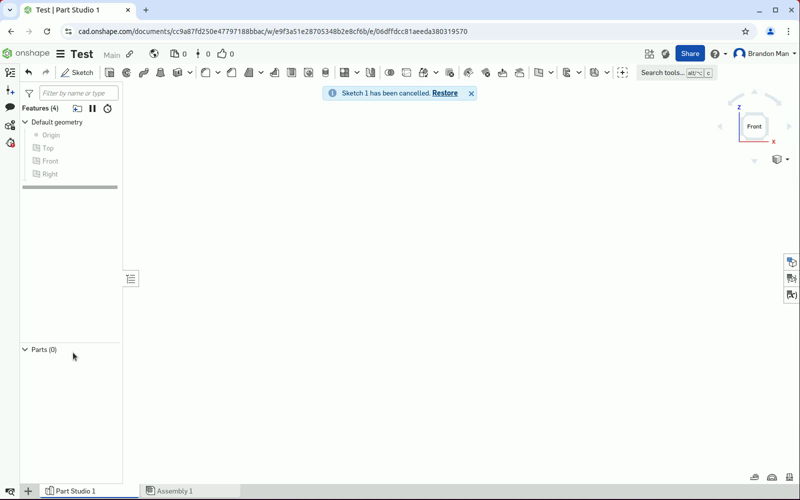
key_up(shift)
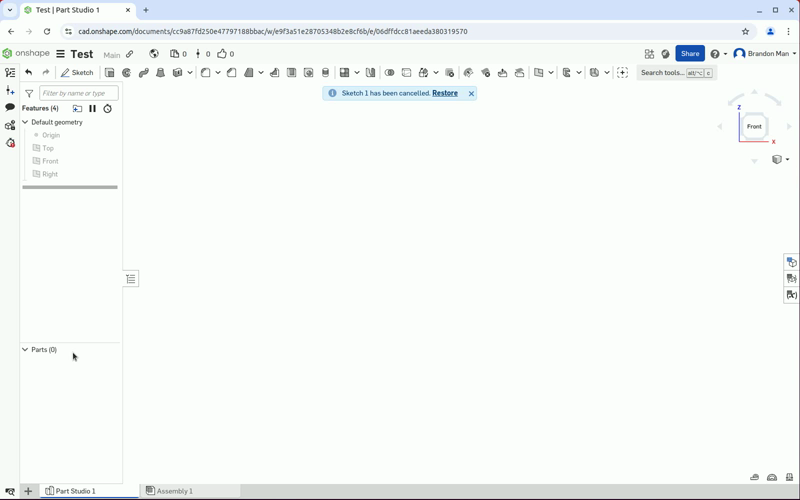
mouse_move(73, 352)
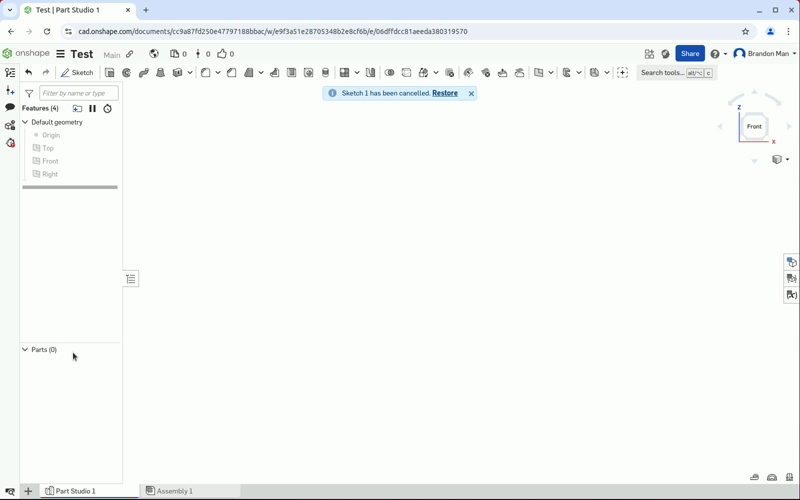
key(shift+y)
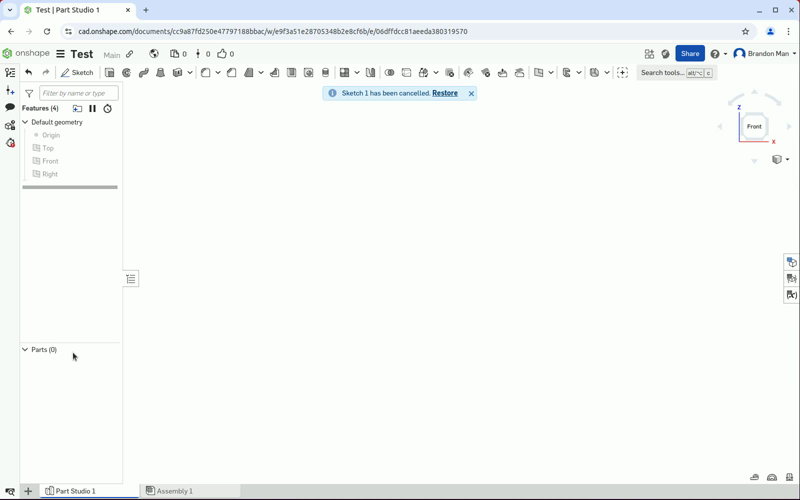
key(shift+s)
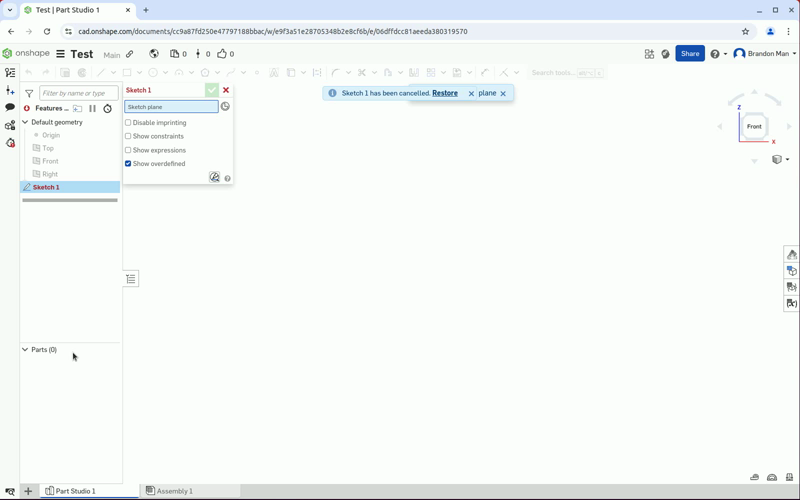
mouse_move(73, 163)
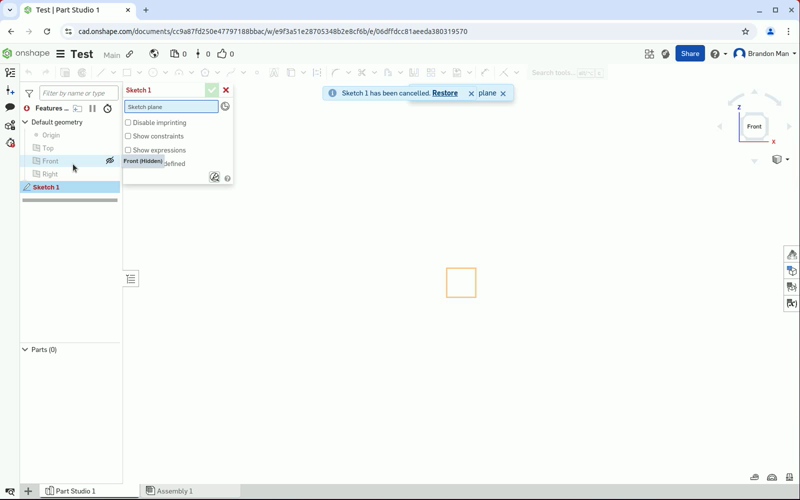
click(73, 163)
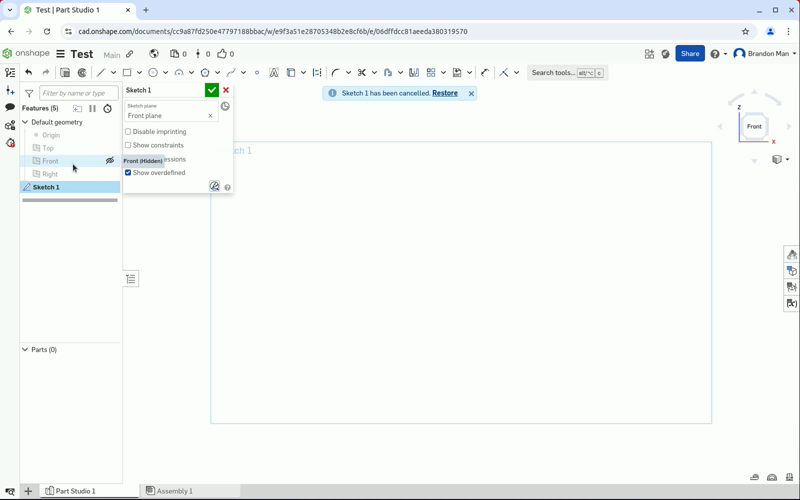
mouse_move(73, 352)
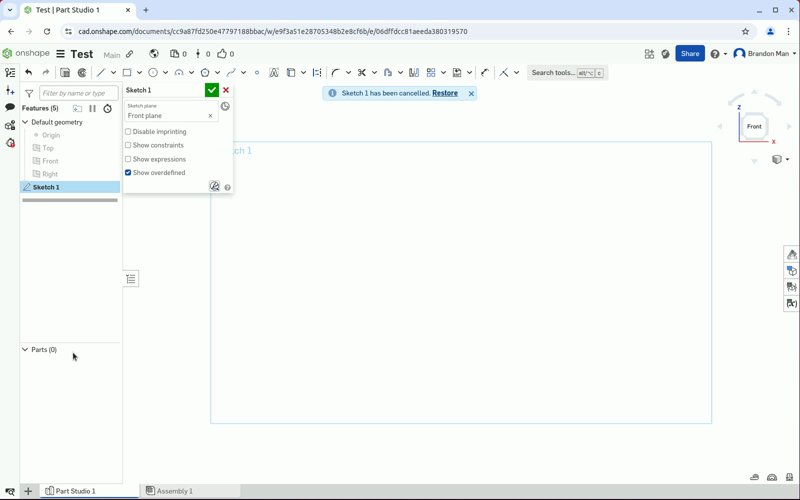
key(y)
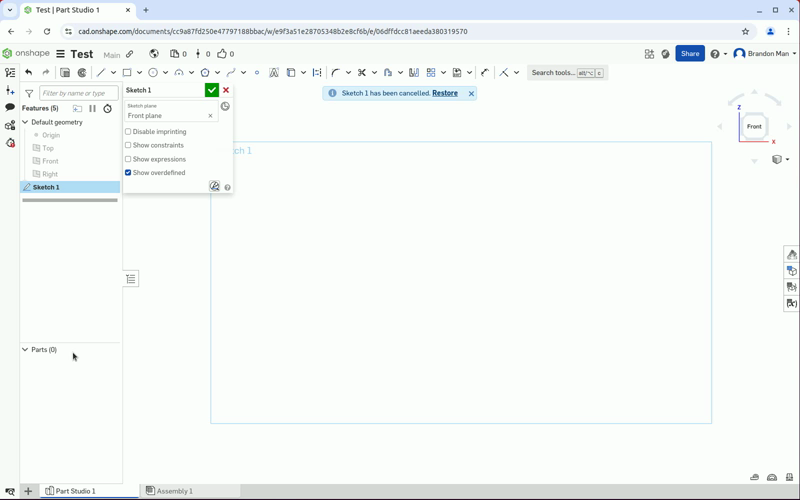
key(l)
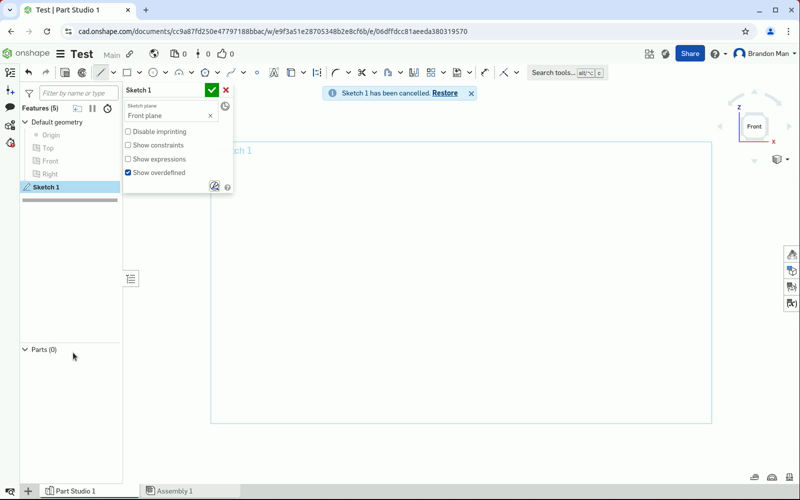
key_down(shift)
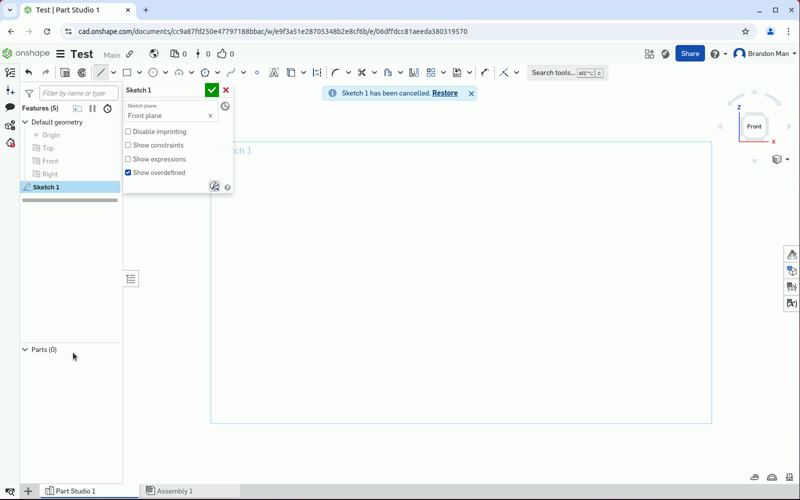
mouse_move(372, 314)
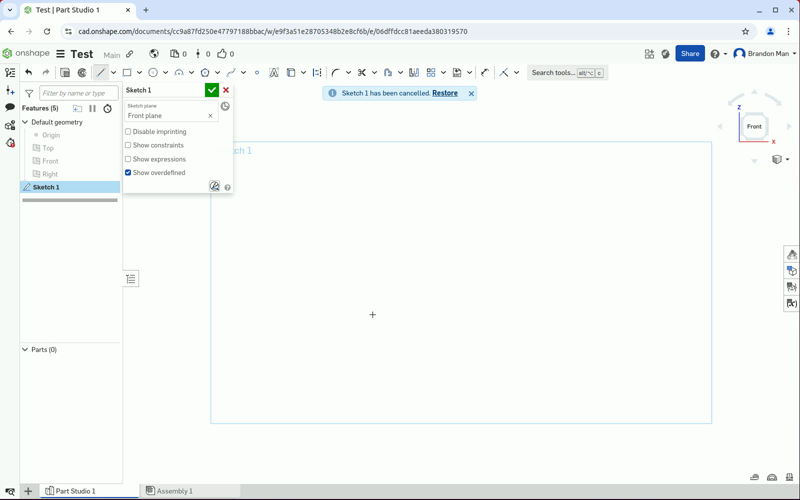
click(372, 314)
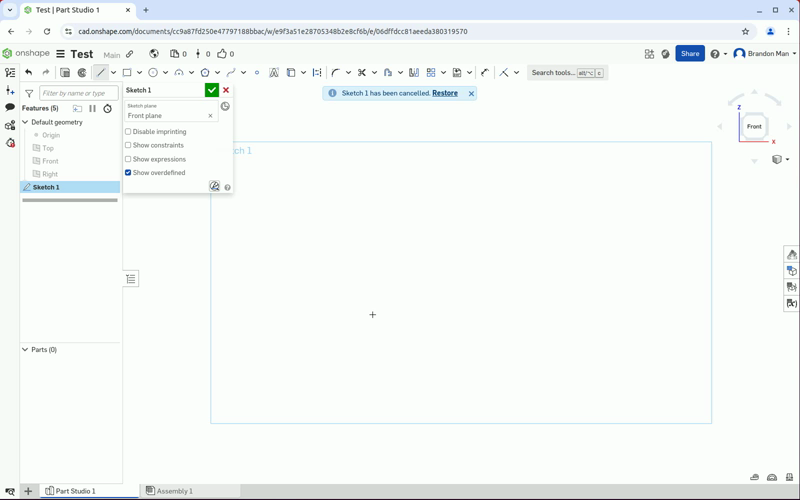
key_up(shift)
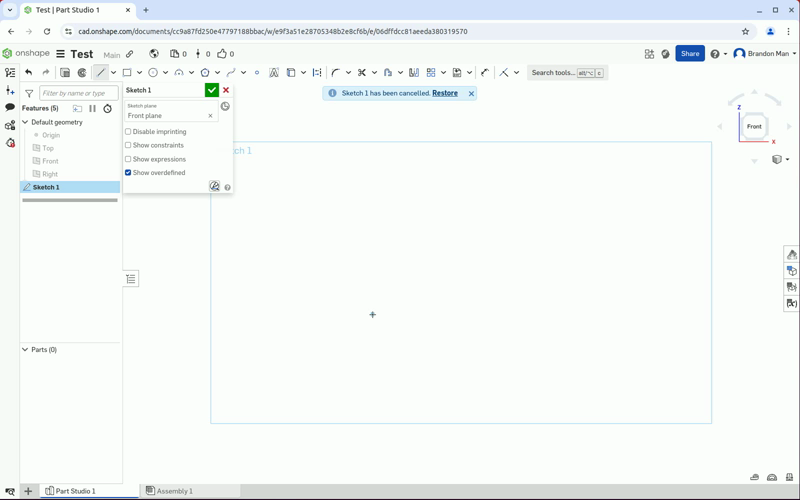
key_down(shift)
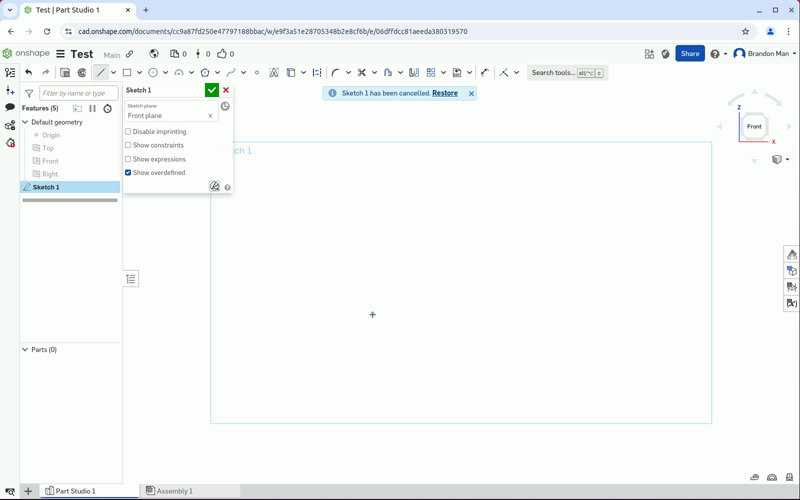
mouse_move(549, 314)
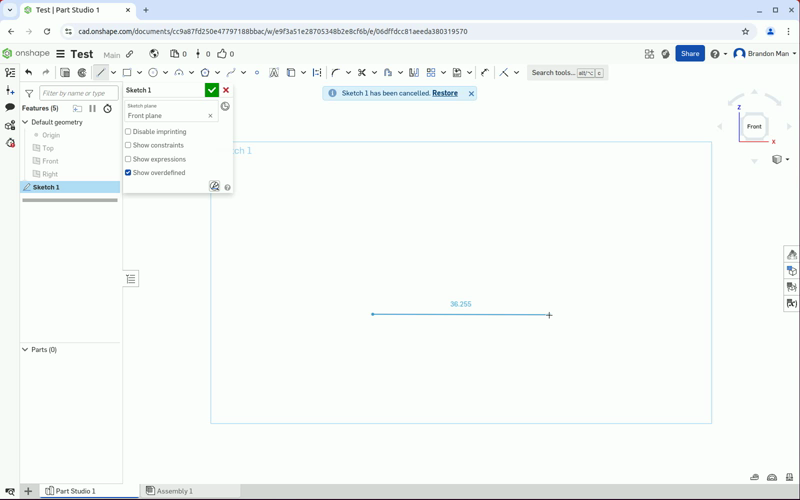
click(549, 314)
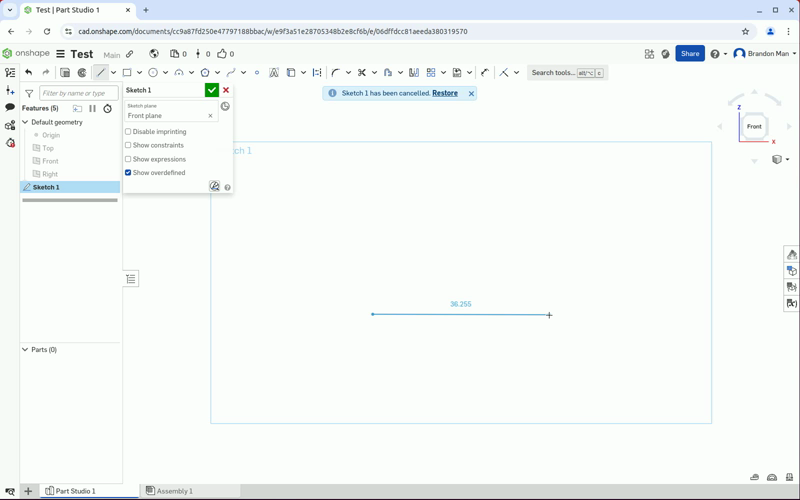
key_up(shift)
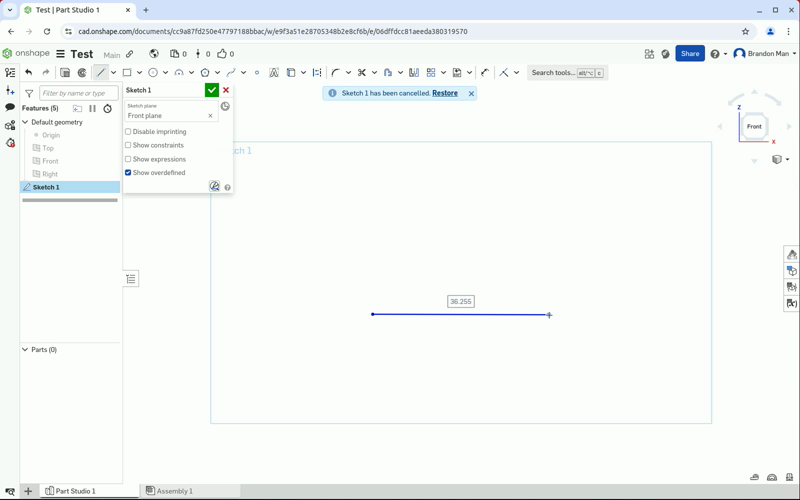
key_down(shift)
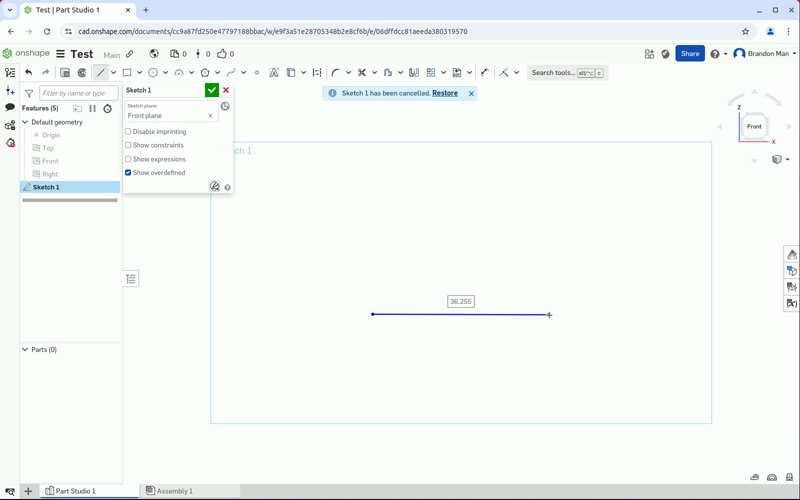
mouse_move(549, 249)
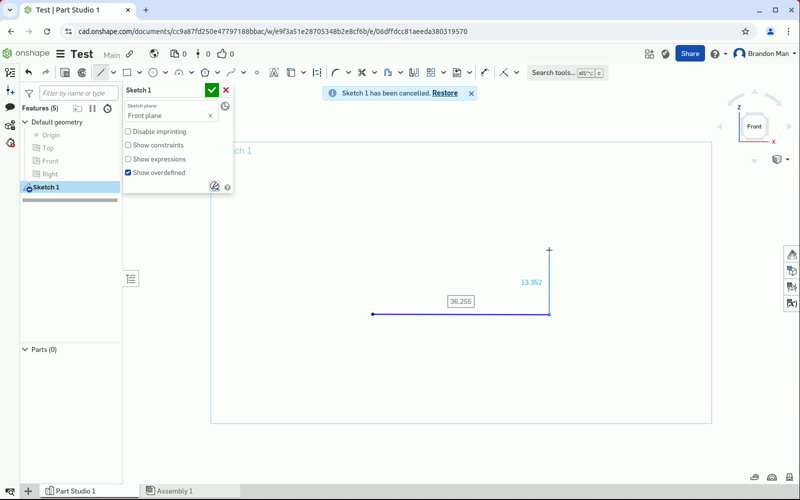
click(549, 249)
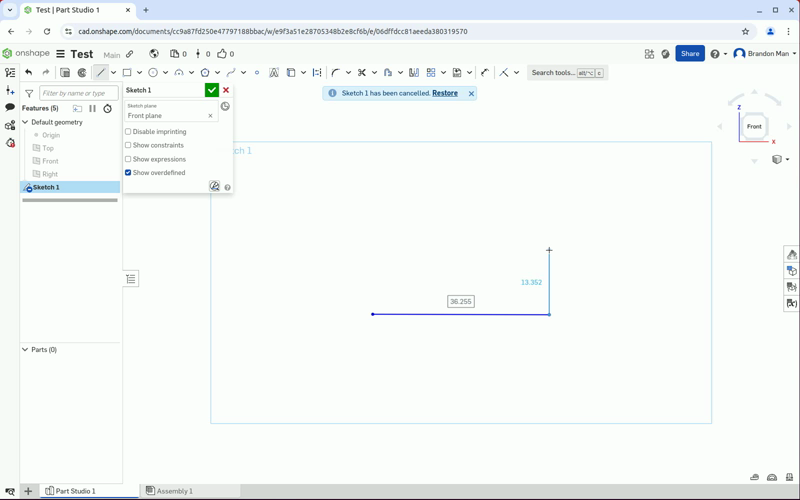
key_up(shift)
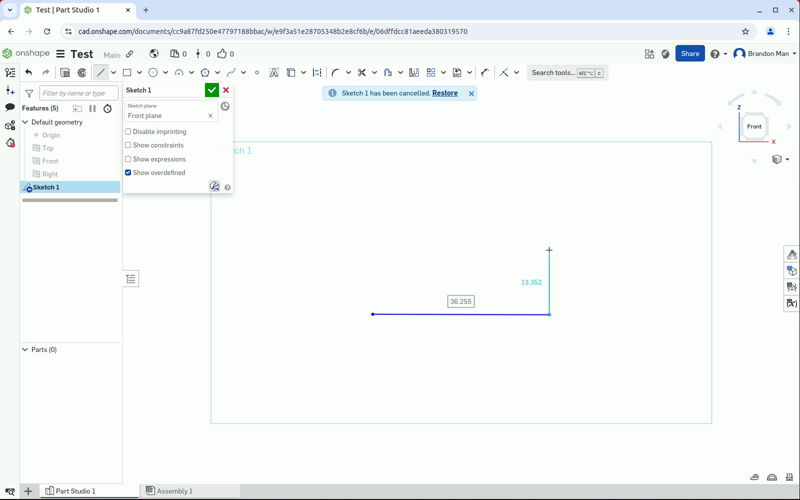
key_down(shift)
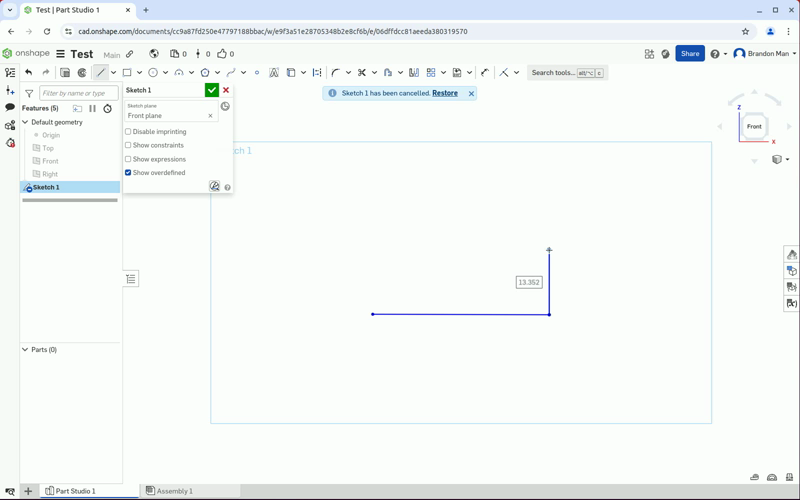
mouse_move(372, 249)
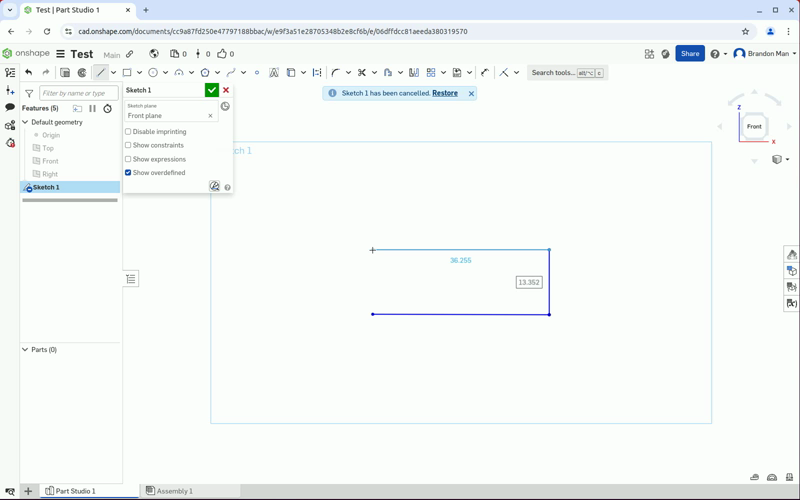
click(372, 249)
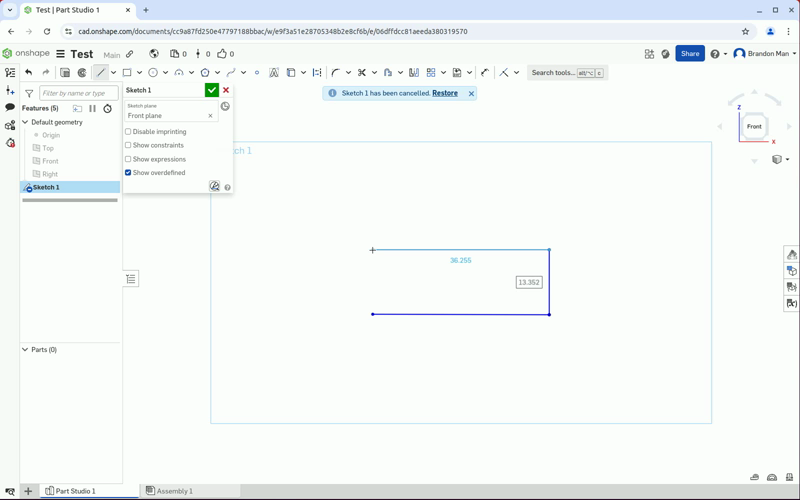
key_up(shift)
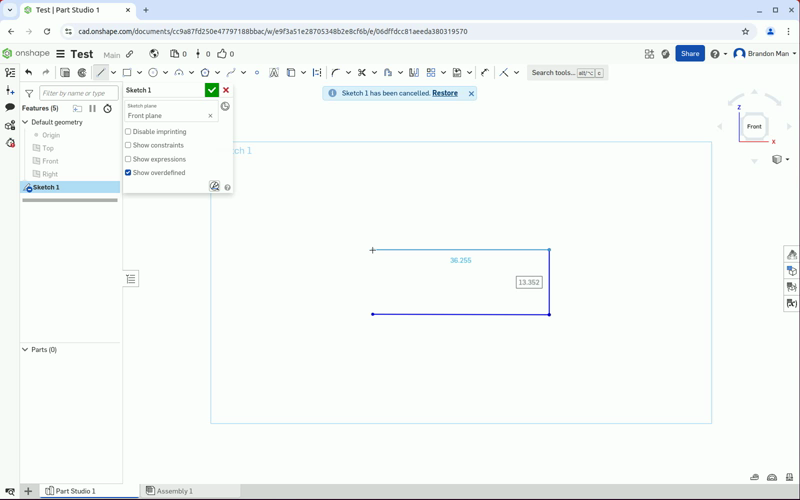
key_down(shift)
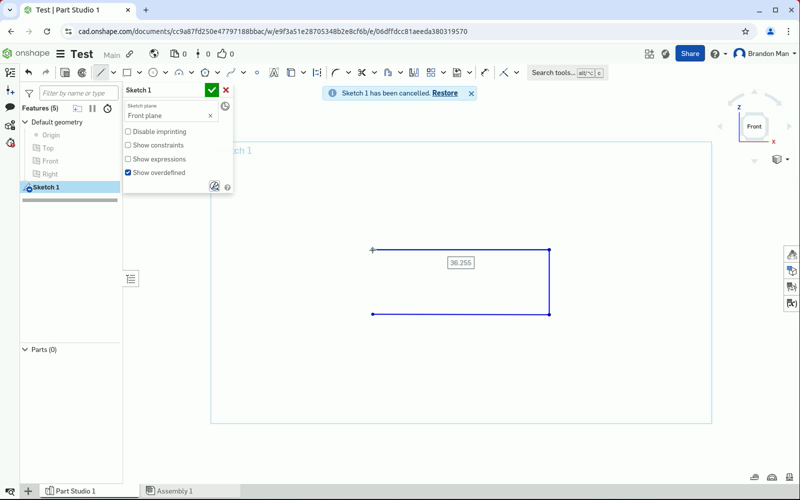
mouse_move(372, 314)
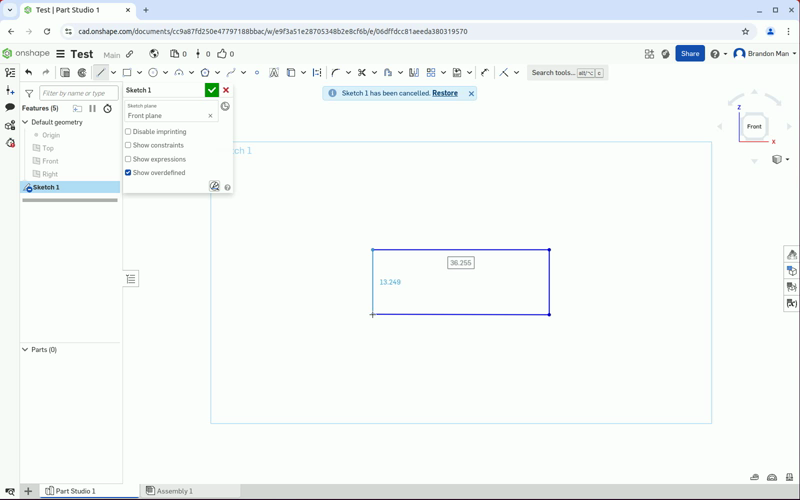
key_up(shift)
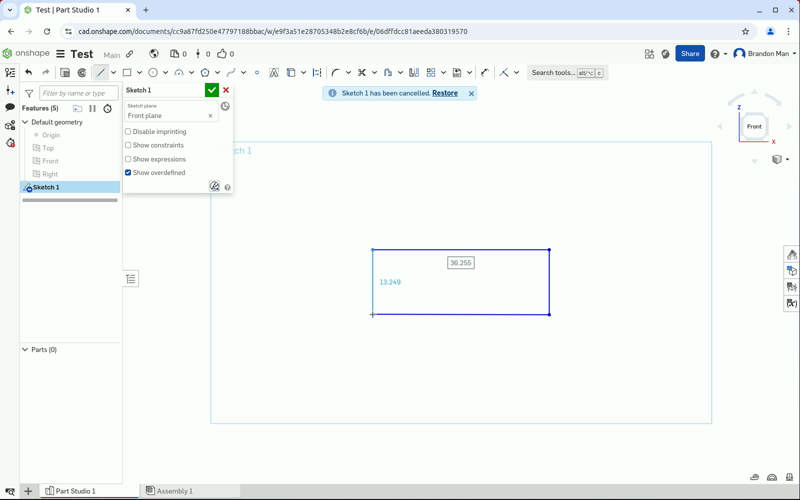
click(372, 314)
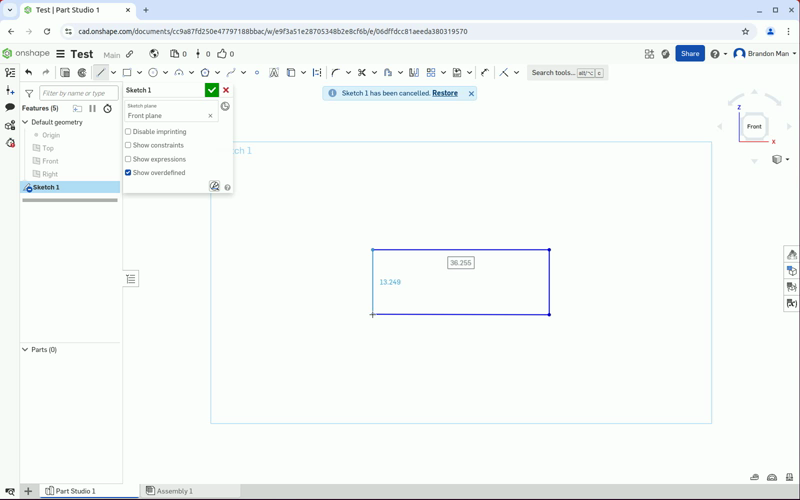
key(esc)
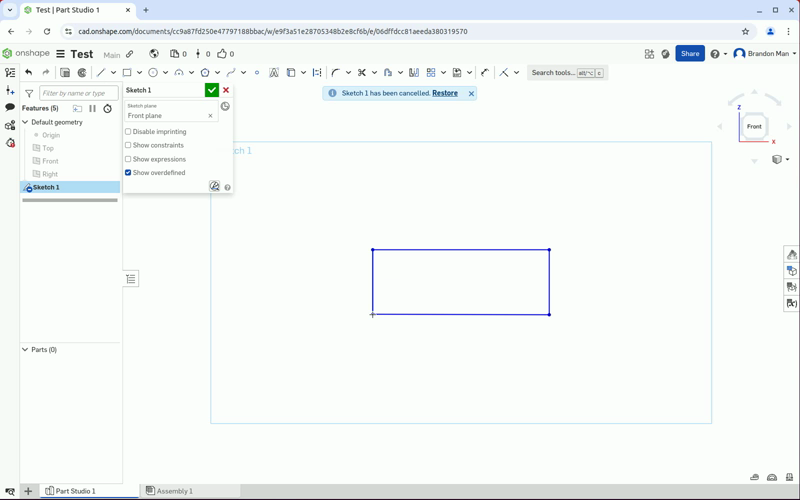
mouse_move(445, 306)
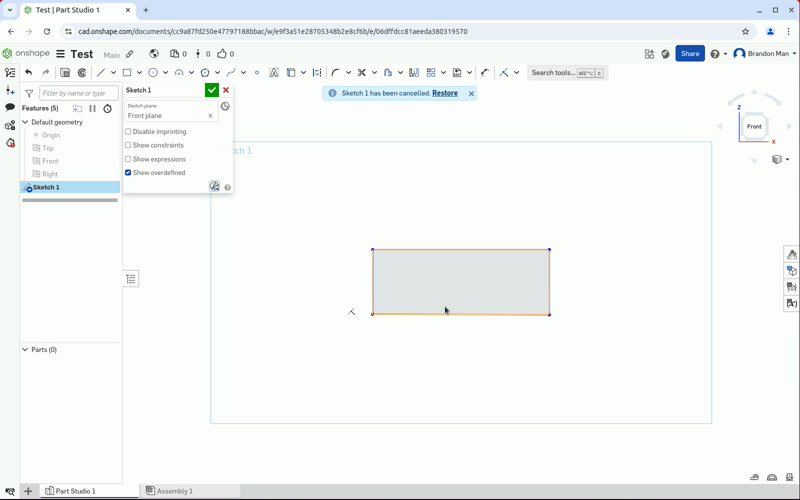
click(445, 306)
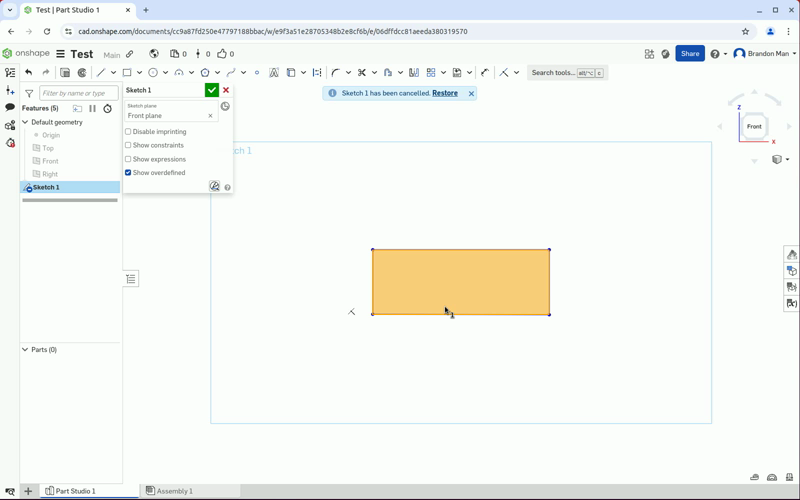
mouse_move(73, 352)
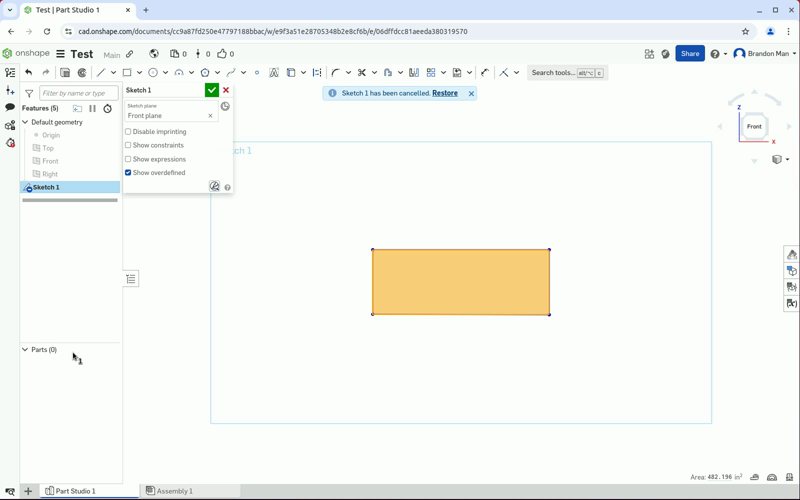
key(shift+y)
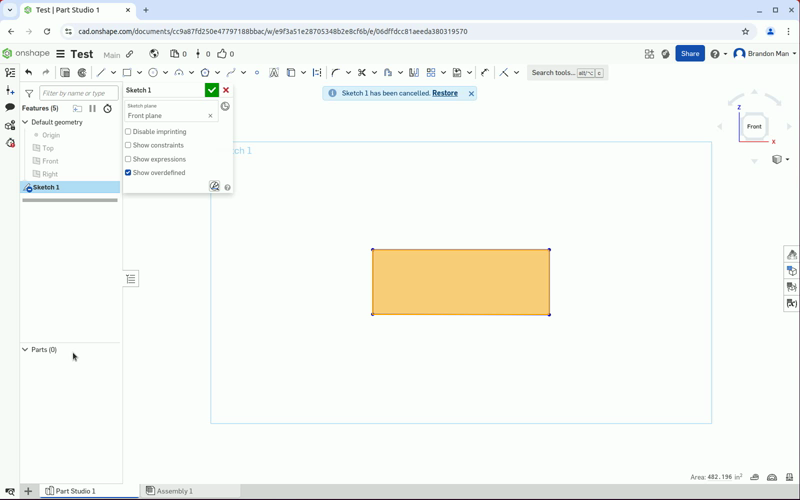
key(shift+e)
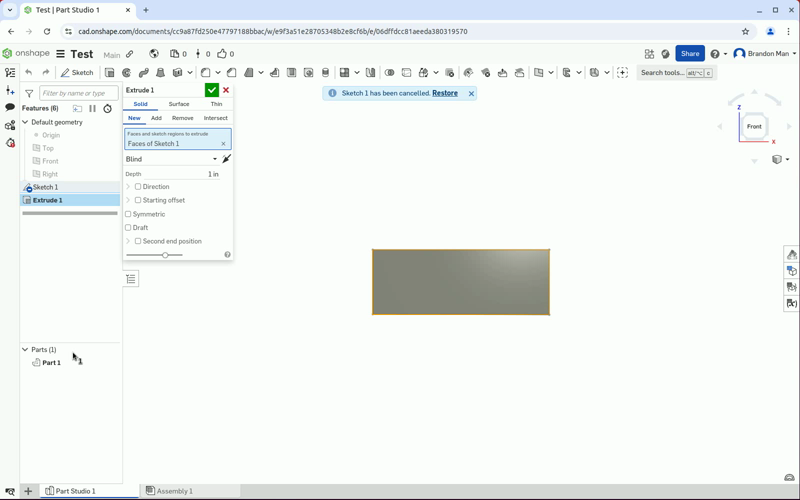
mouse_move(143, 106)
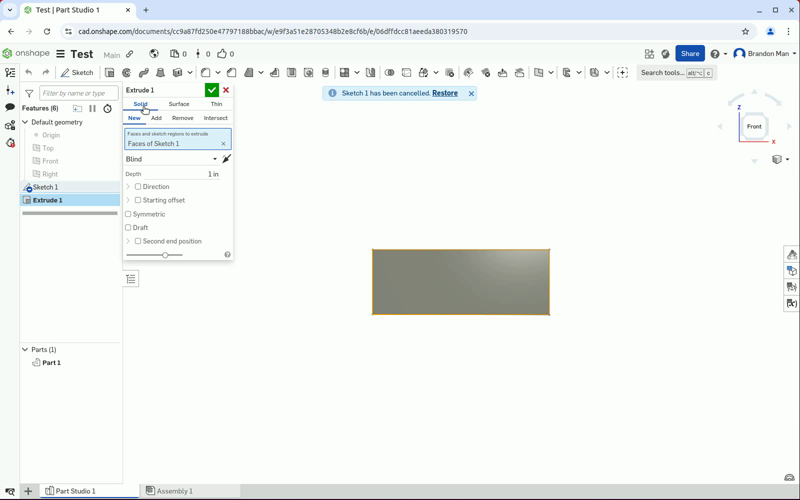
click(143, 106)
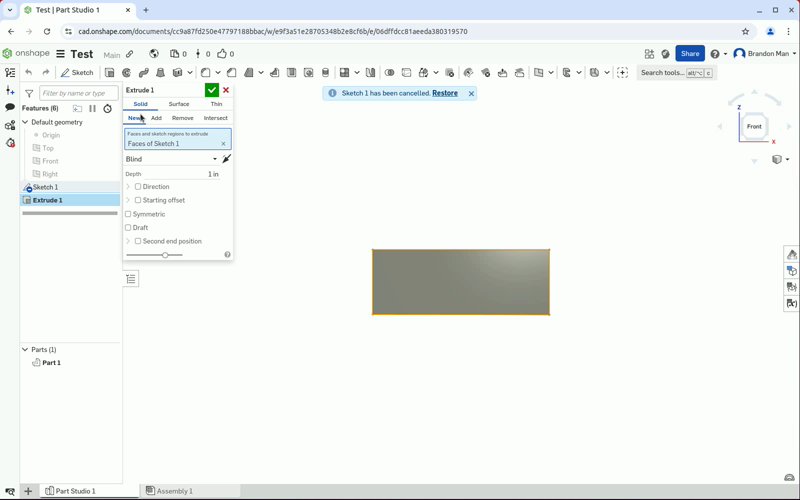
mouse_move(137, 120)
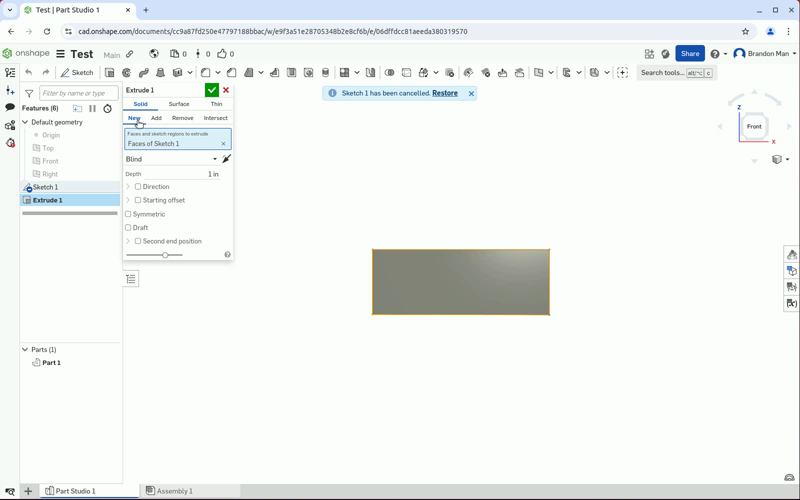
click(137, 120)
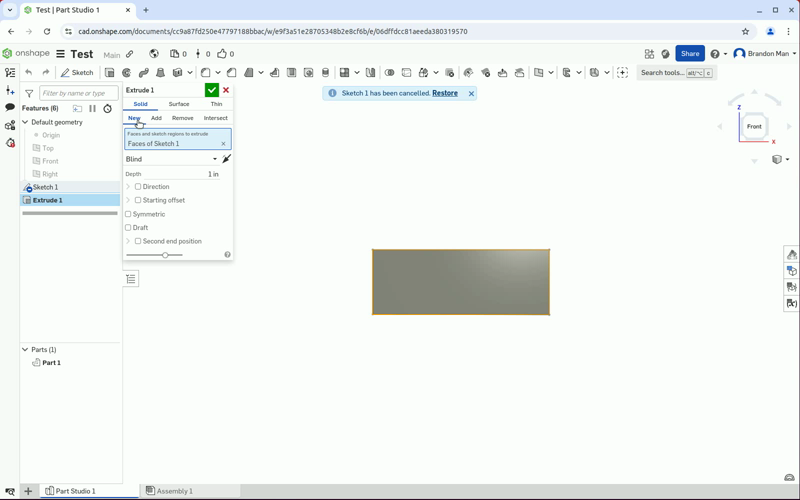
key(tab, 4)
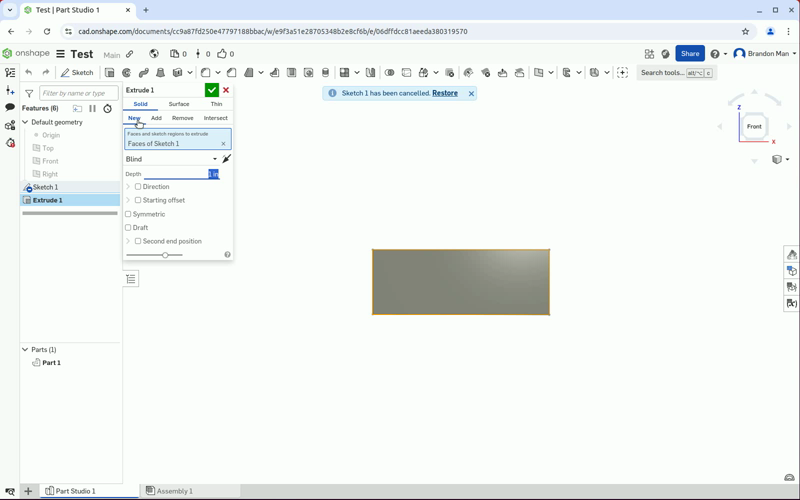
text(2.648)
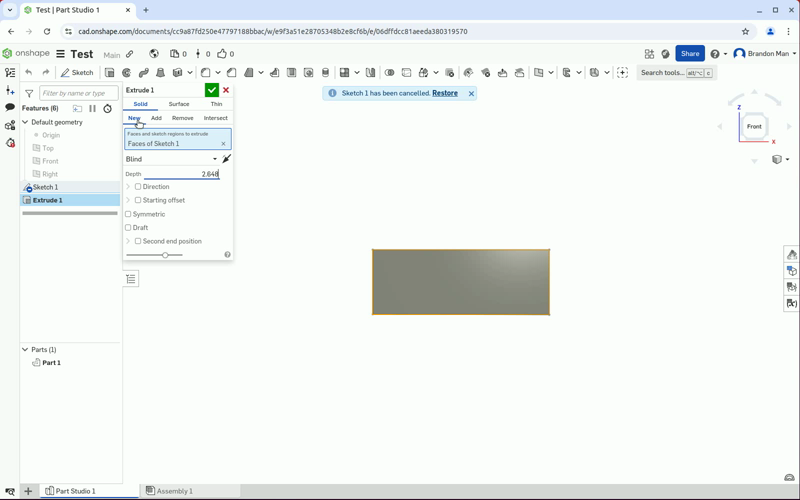
key(enter)
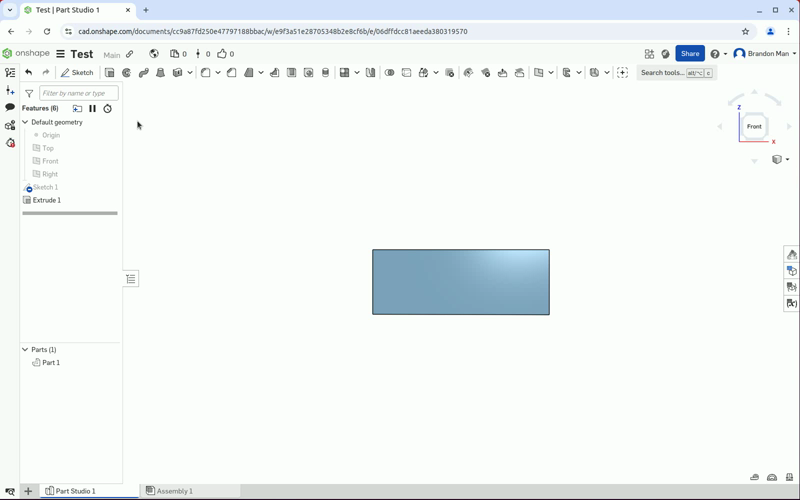
key(shift+h)
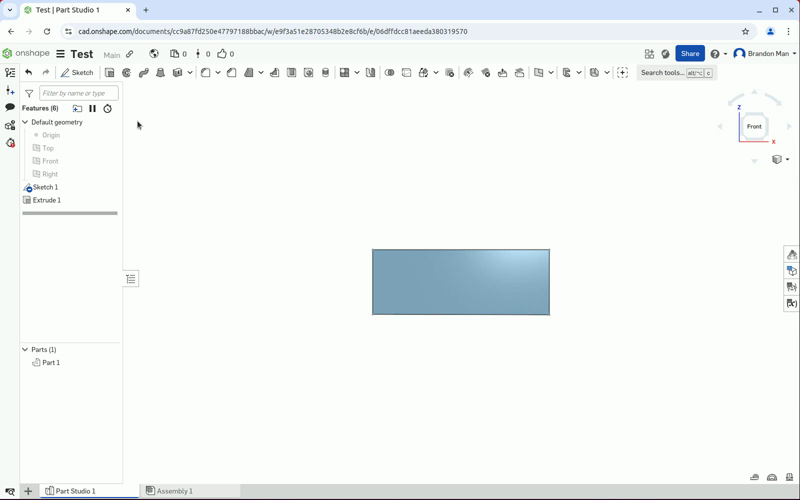
key(shift+h)
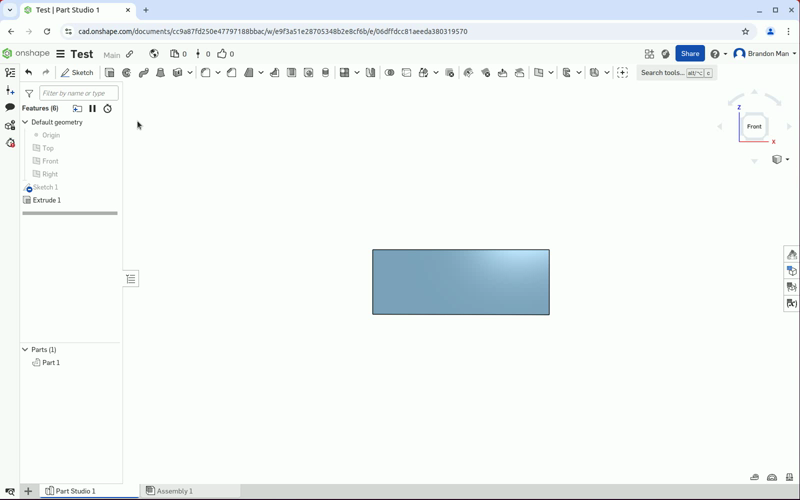
mouse_move(73, 189)
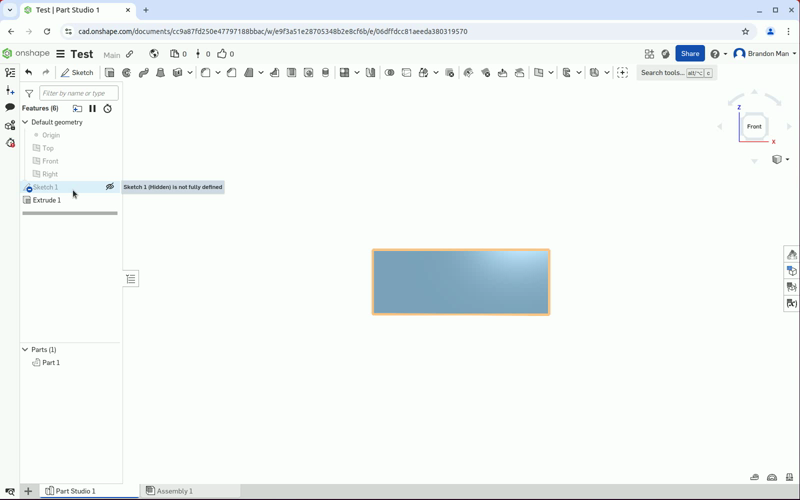
click(73, 189)
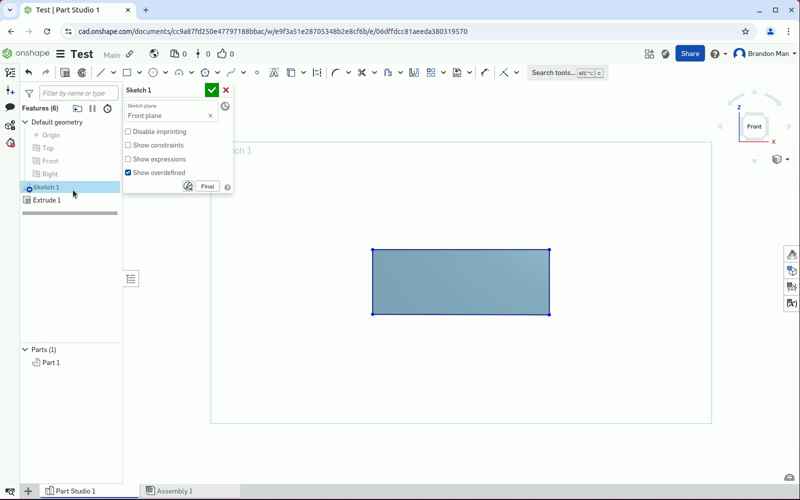
mouse_move(229, 92)
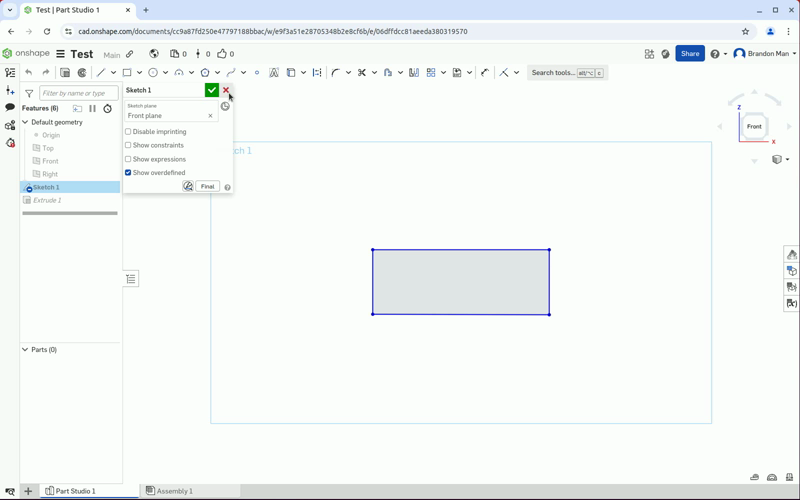
click(229, 92)
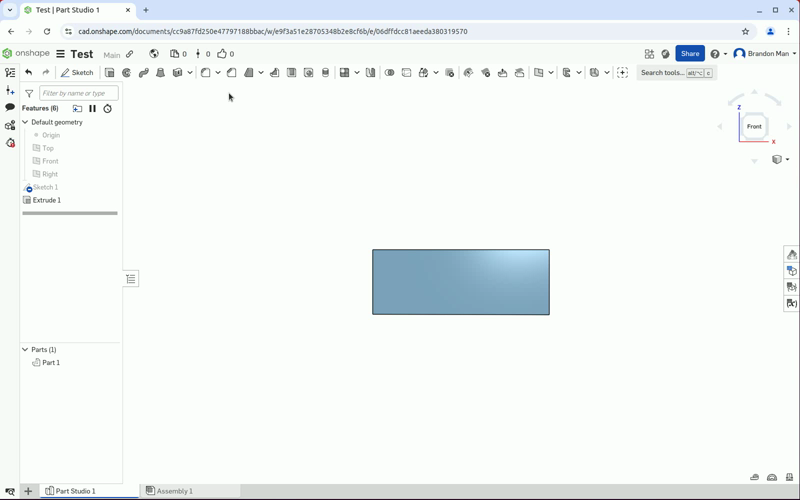
mouse_move(73, 352)
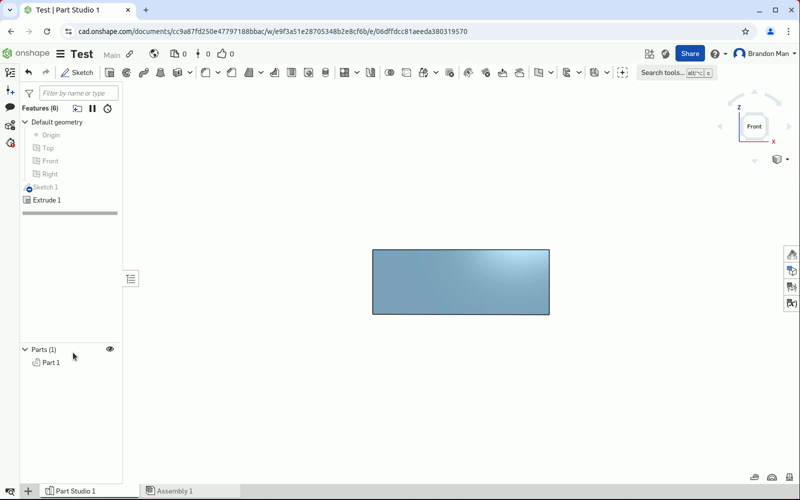
key(y)
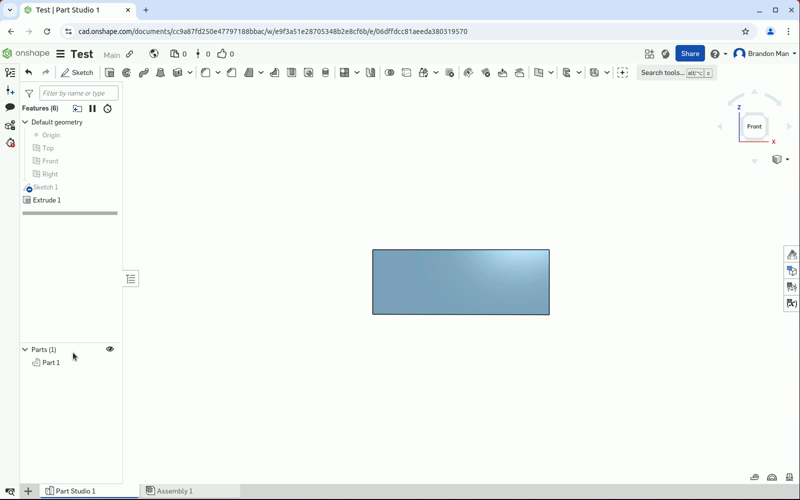
key(shift+p)
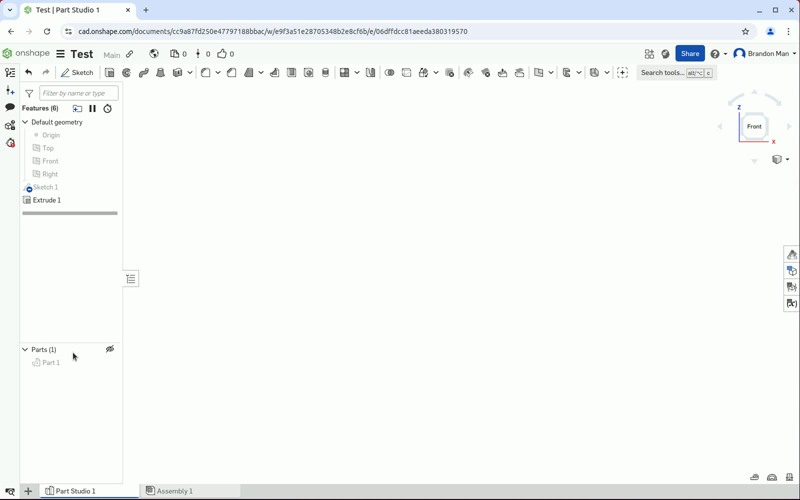
key(space)
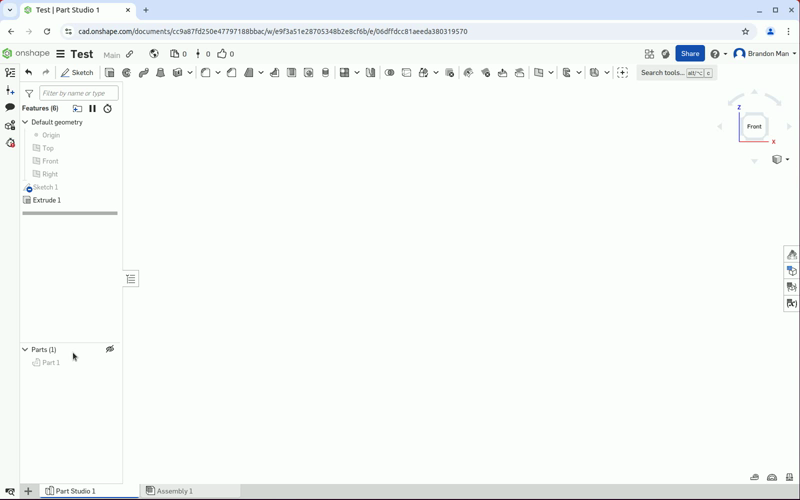
key_down(shift)
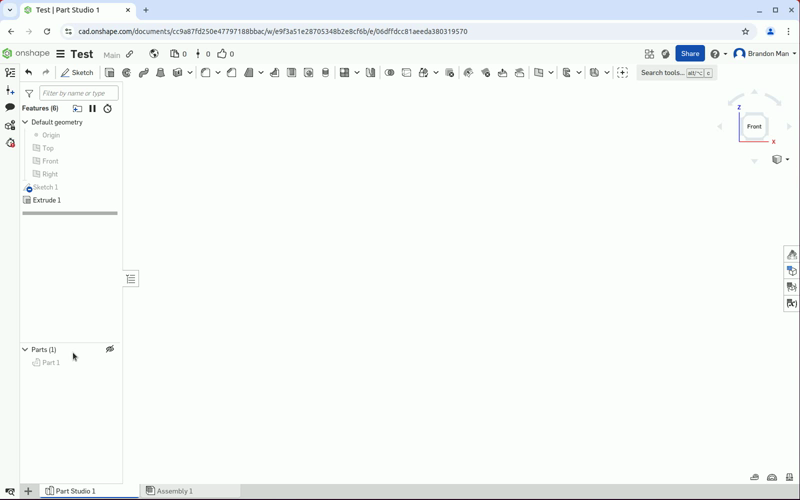
key(left)
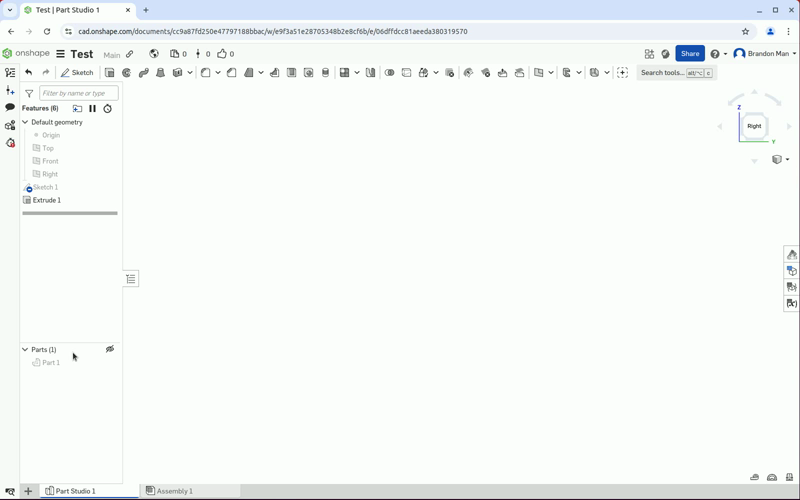
key_up(shift)
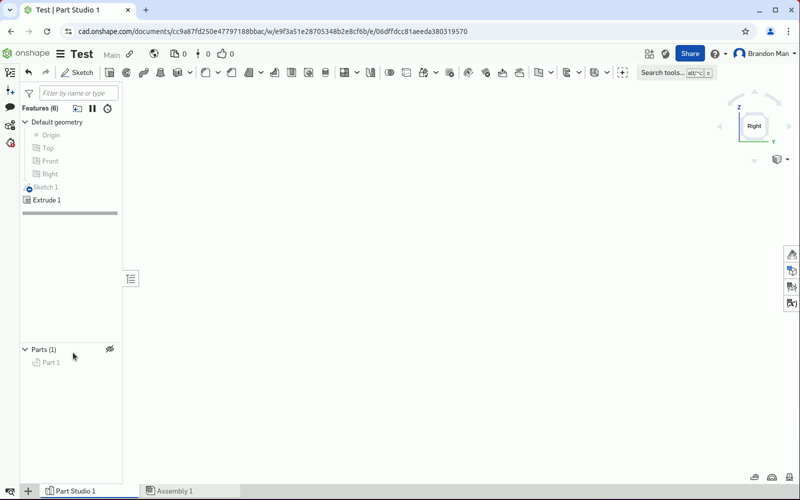
mouse_move(73, 352)
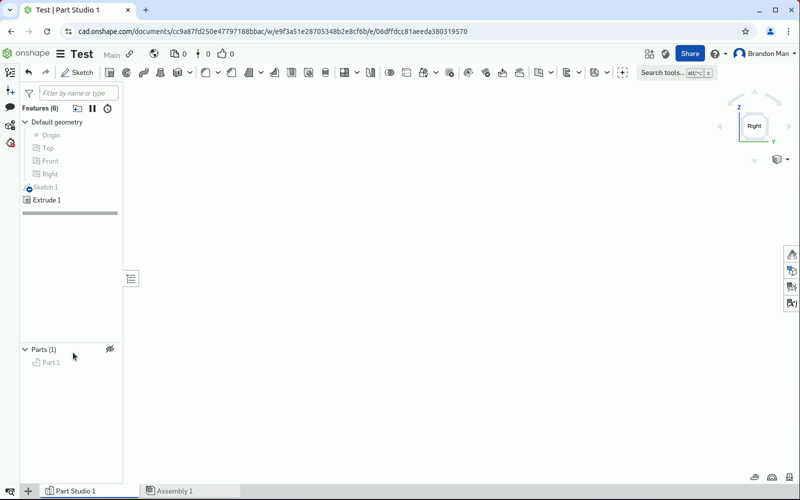
key(shift+y)
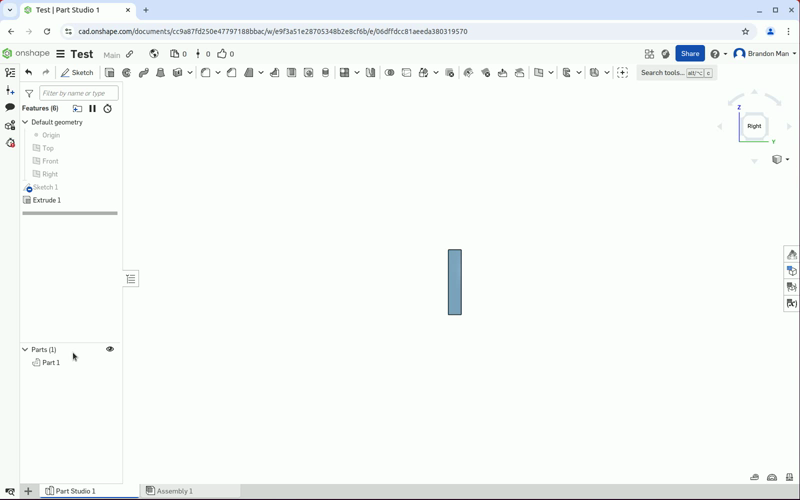
mouse_move(541, 75)
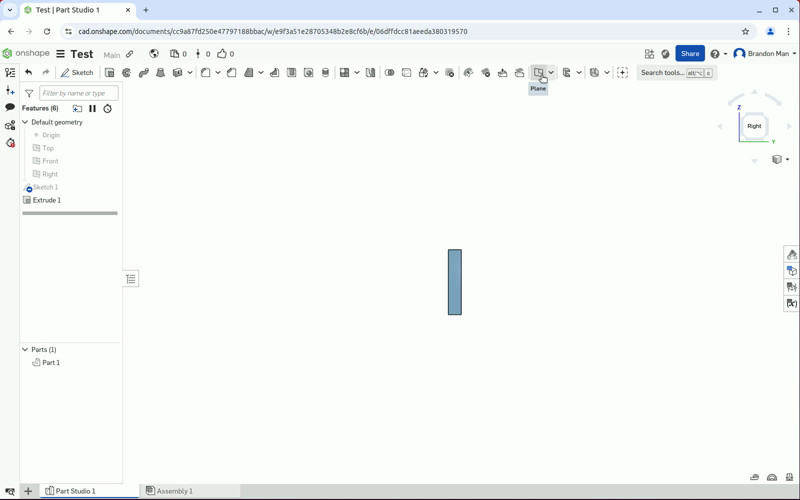
click(541, 75)
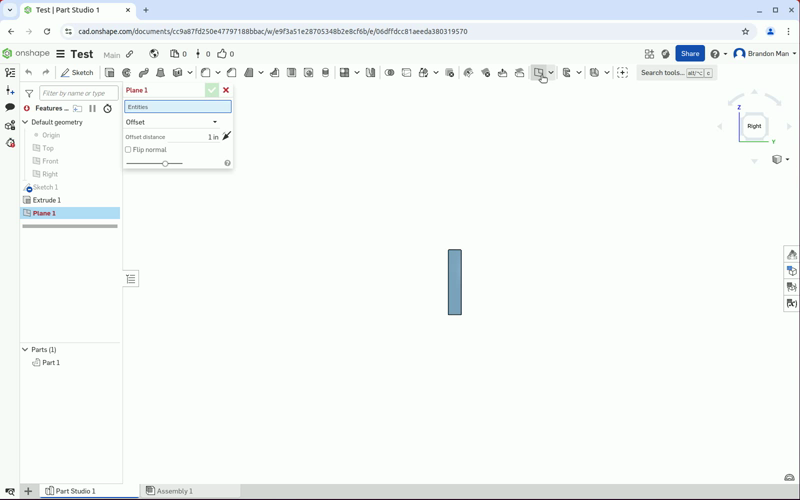
mouse_move(73, 176)
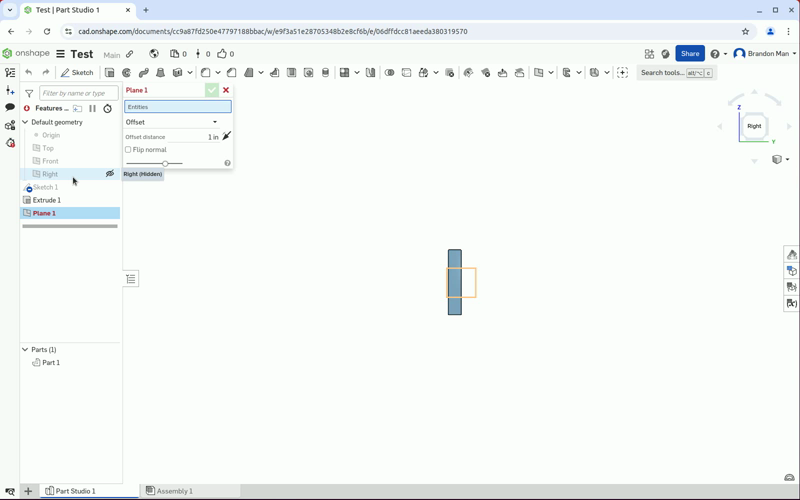
click(73, 176)
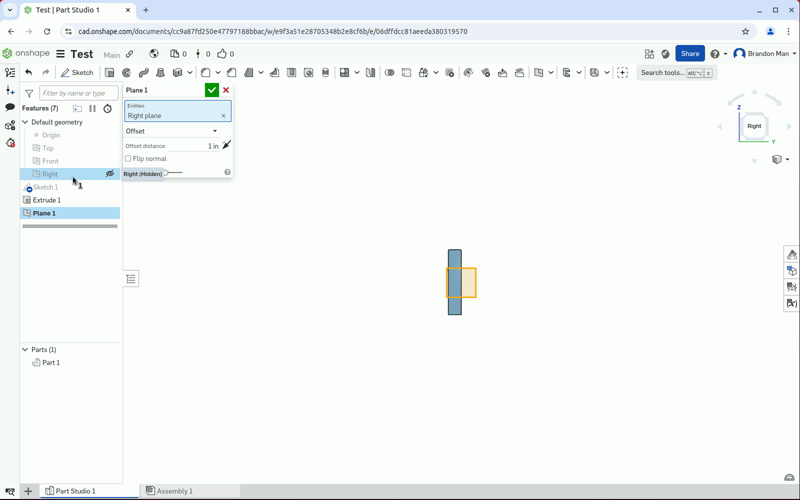
key(tab, 2)
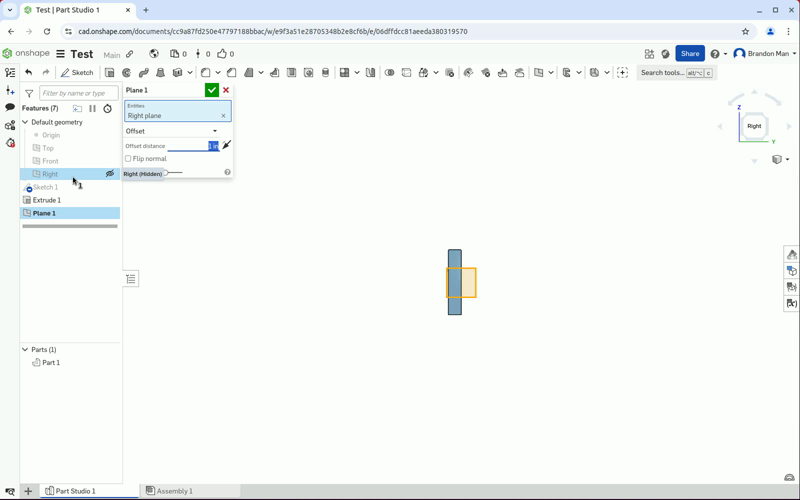
text(18.055)
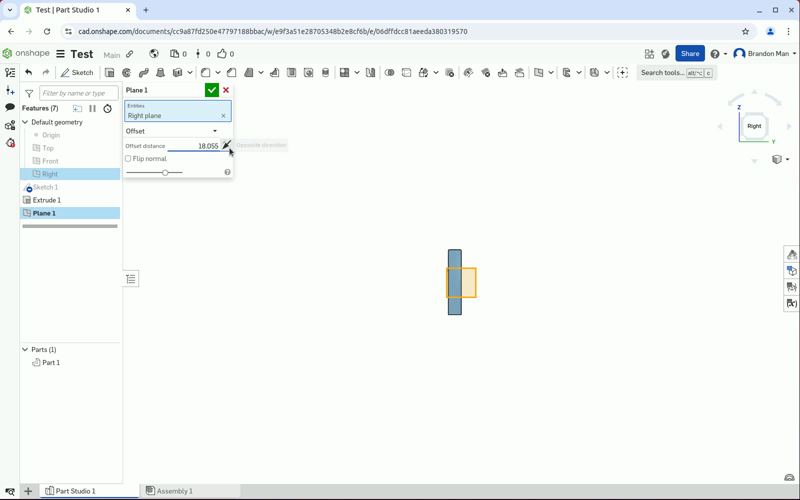
mouse_move(229, 147)
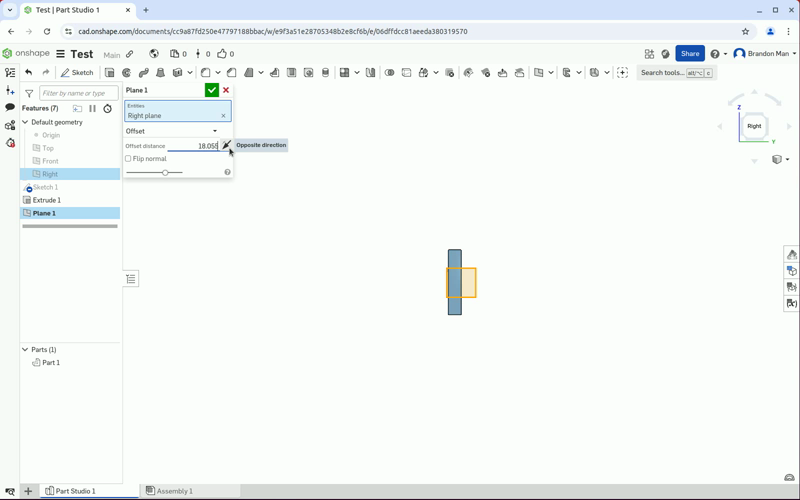
click(229, 147)
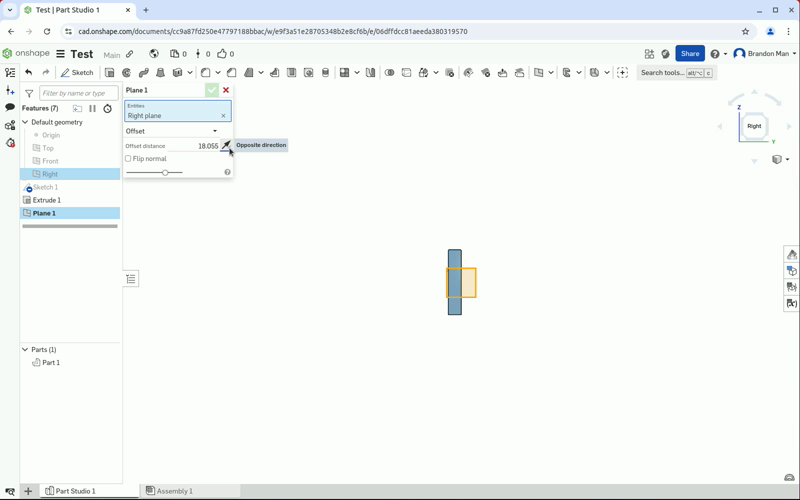
key(enter, 2)
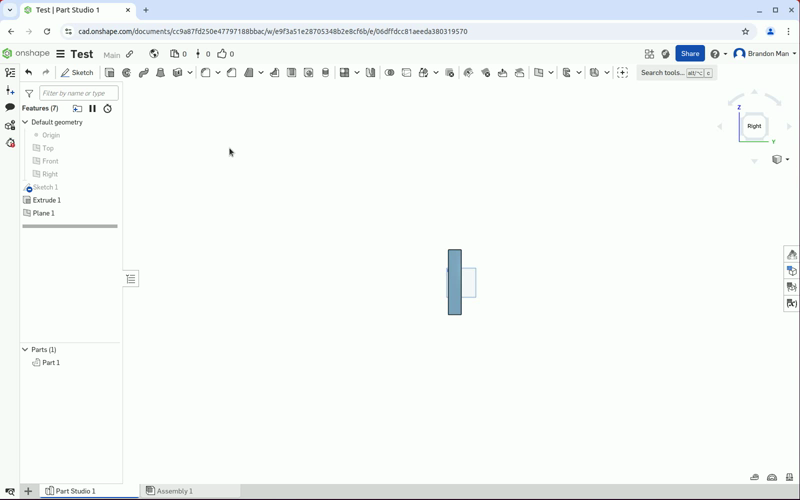
key(shift+s)
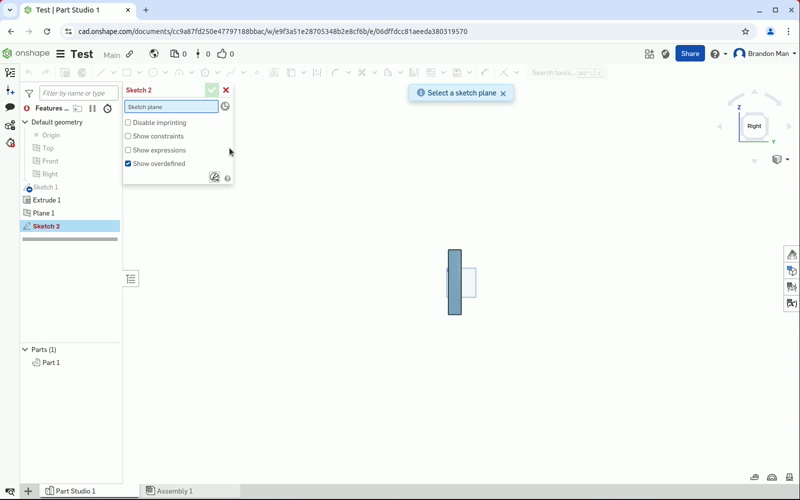
mouse_move(73, 215)
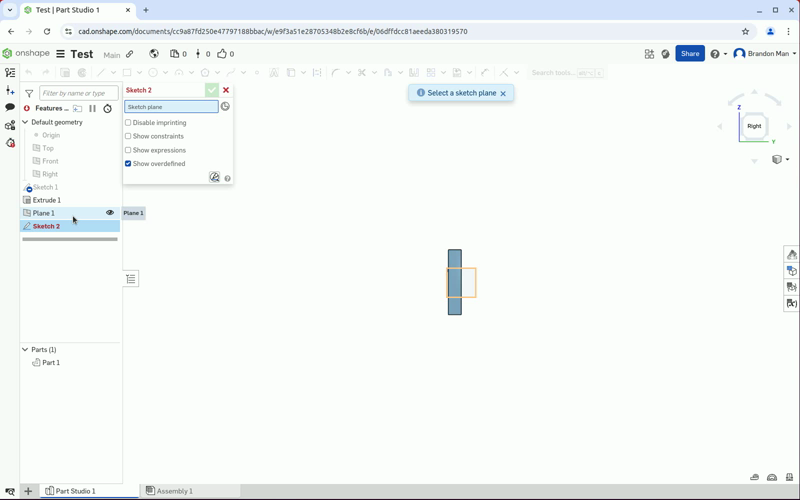
click(73, 215)
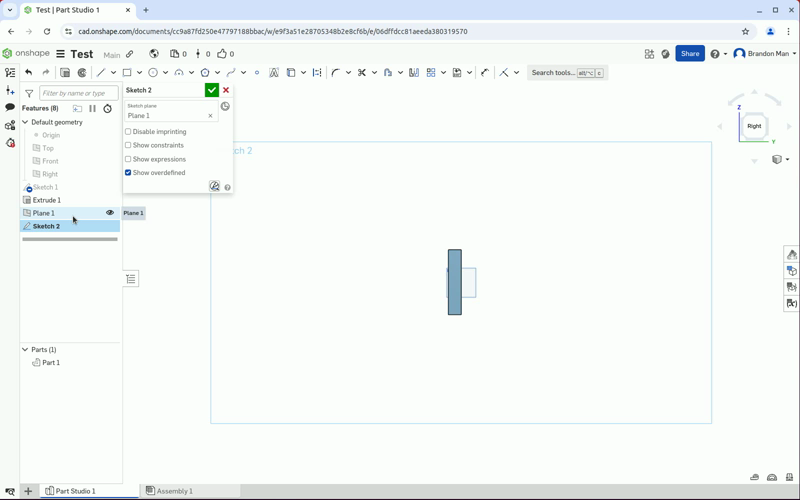
mouse_move(73, 352)
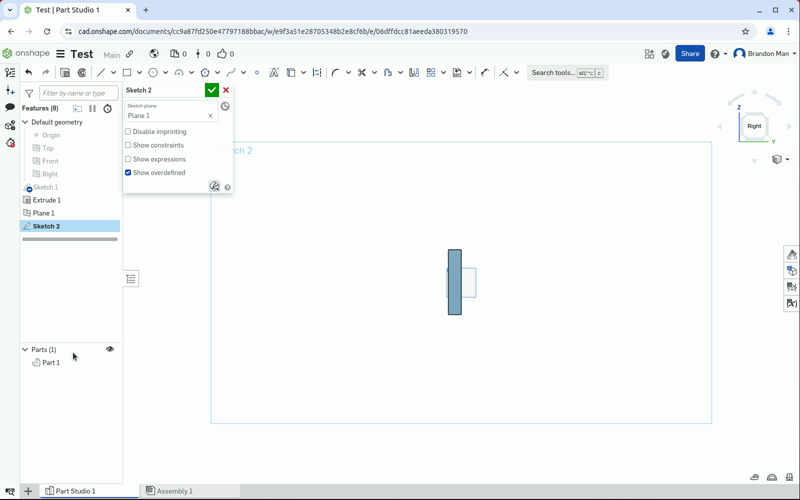
key(y)
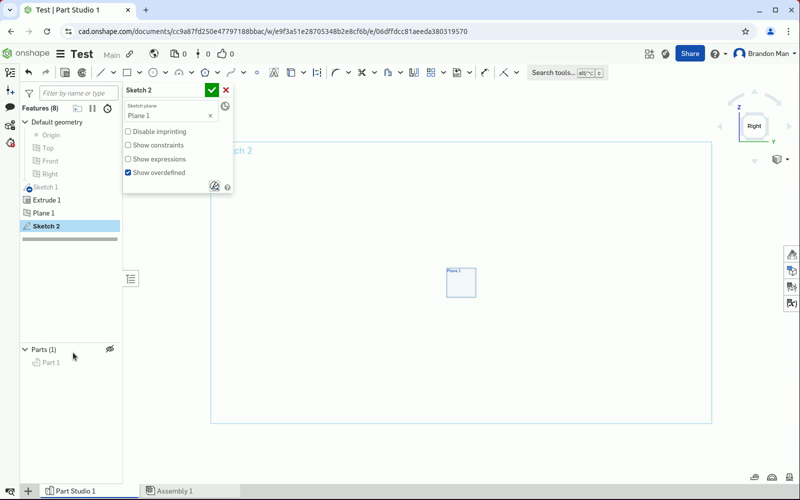
key(l)
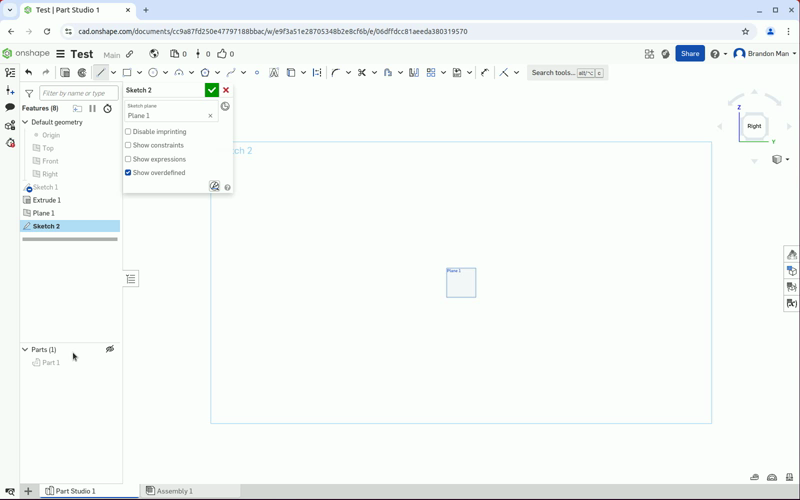
key_down(shift)
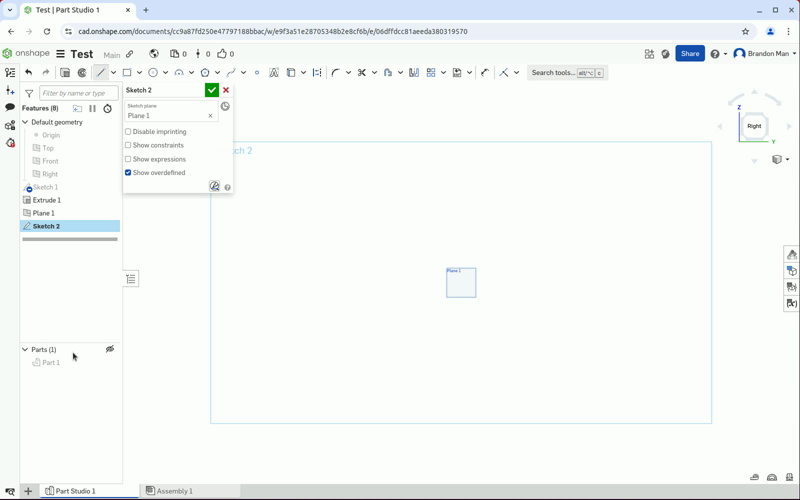
mouse_move(361, 314)
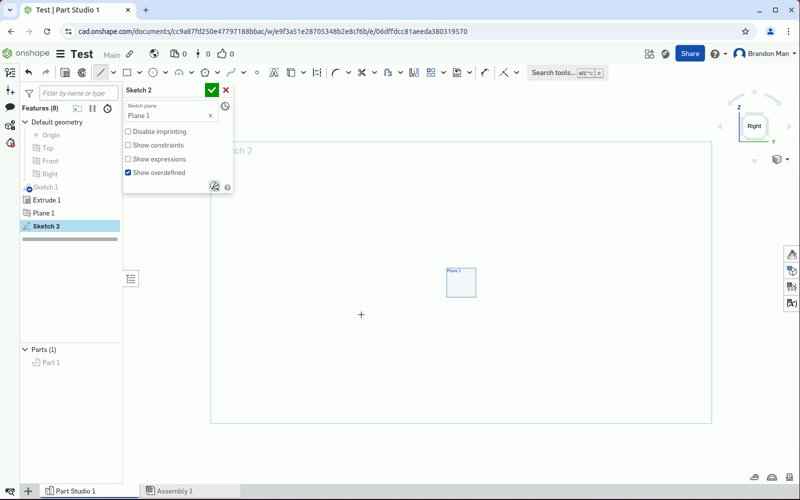
click(361, 314)
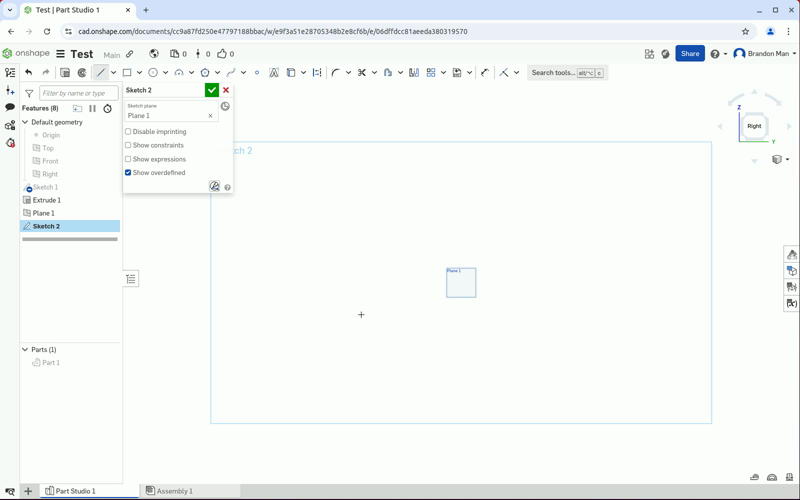
key_up(shift)
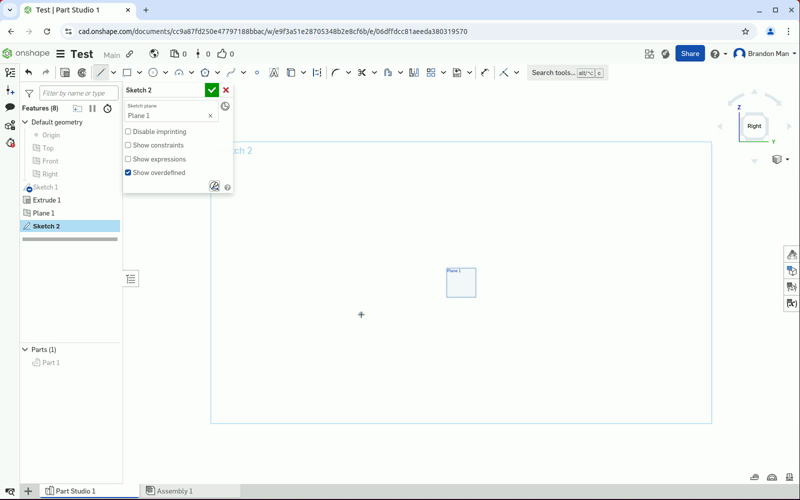
key_down(shift)
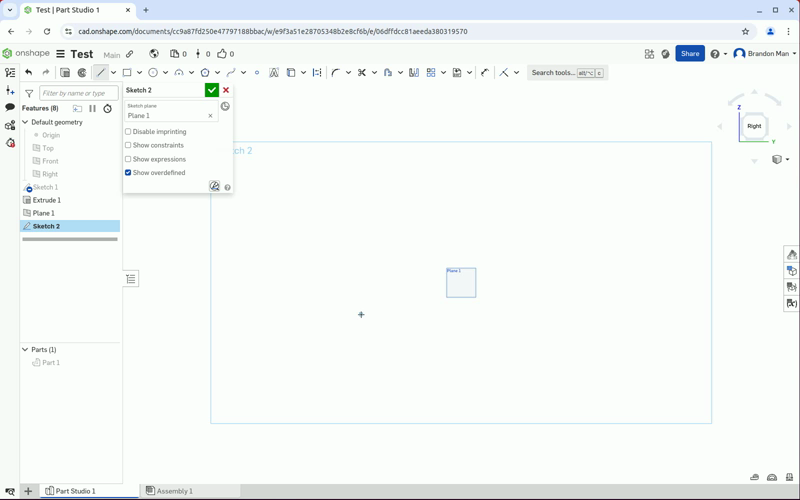
mouse_move(460, 314)
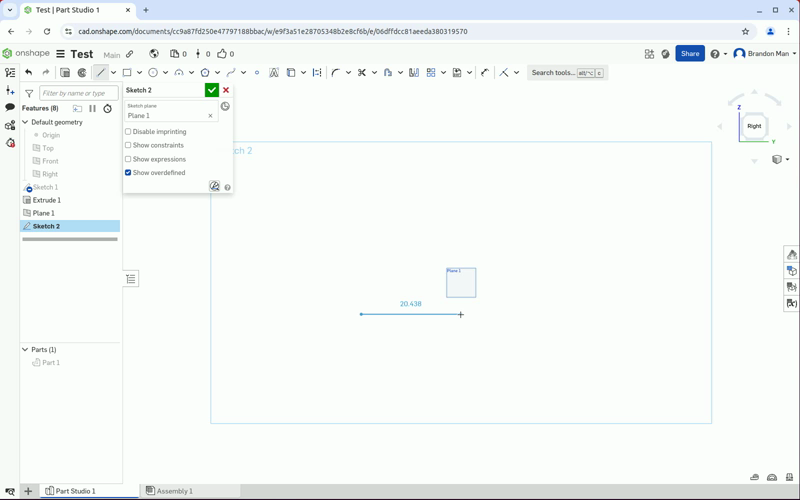
click(460, 314)
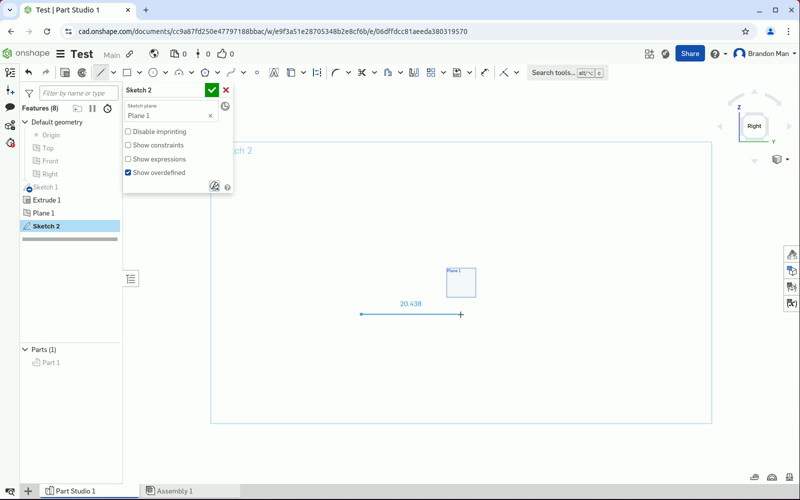
key_up(shift)
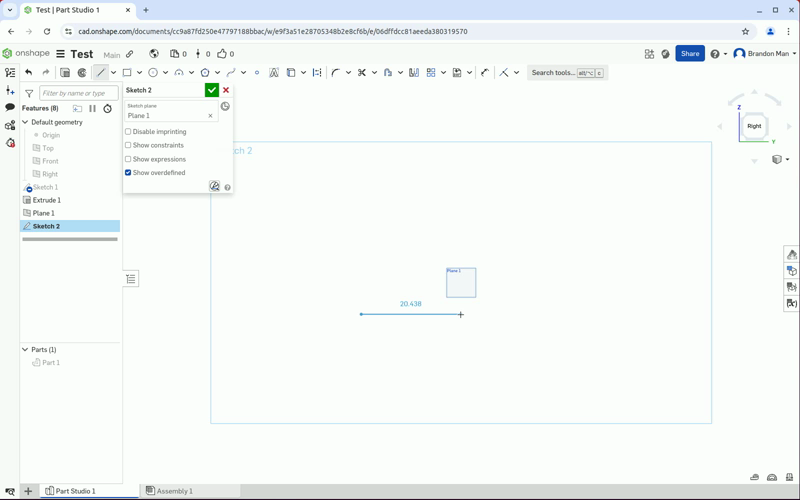
key_down(shift)
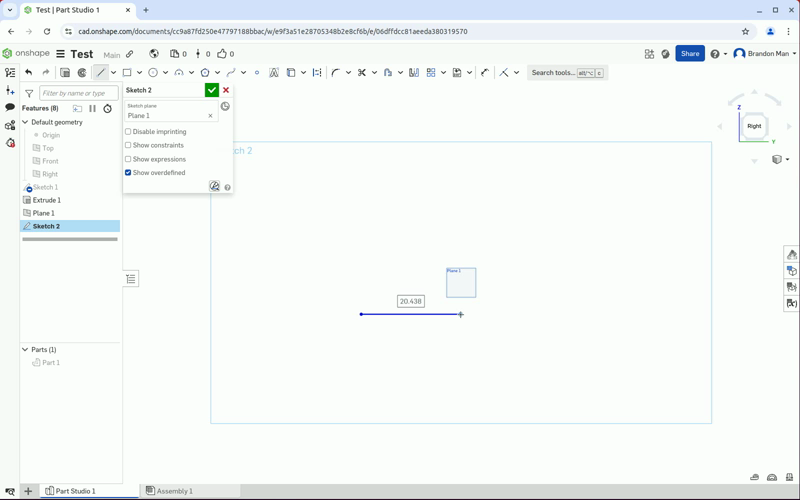
mouse_move(460, 250)
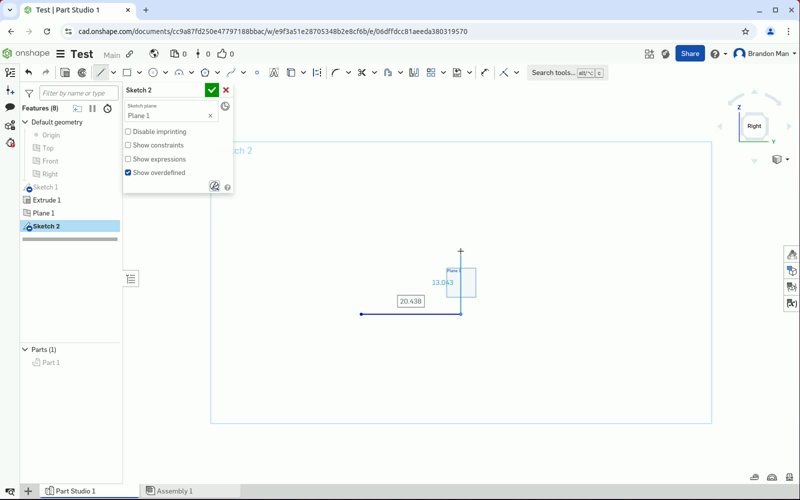
click(460, 250)
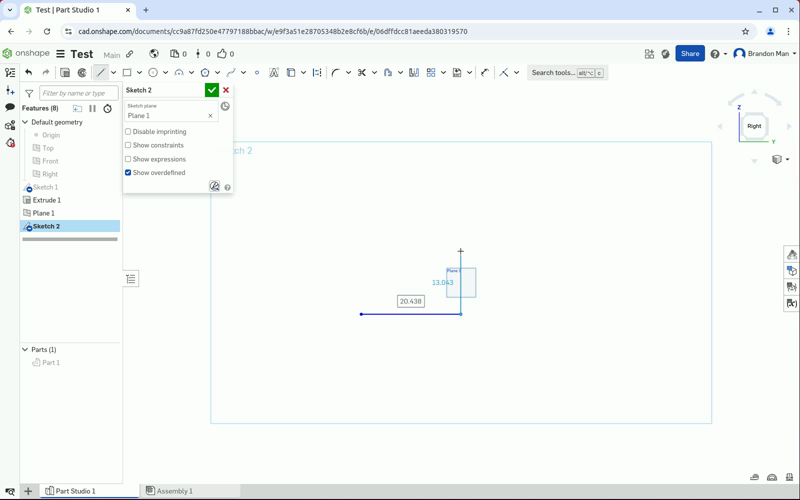
key_up(shift)
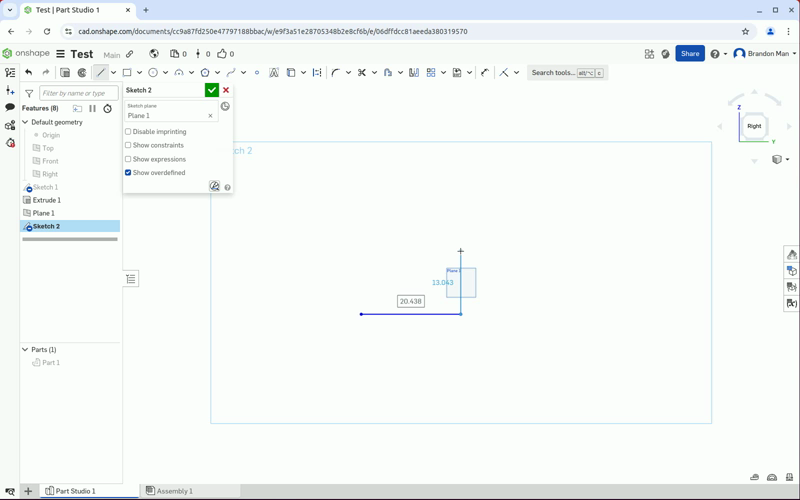
key_down(shift)
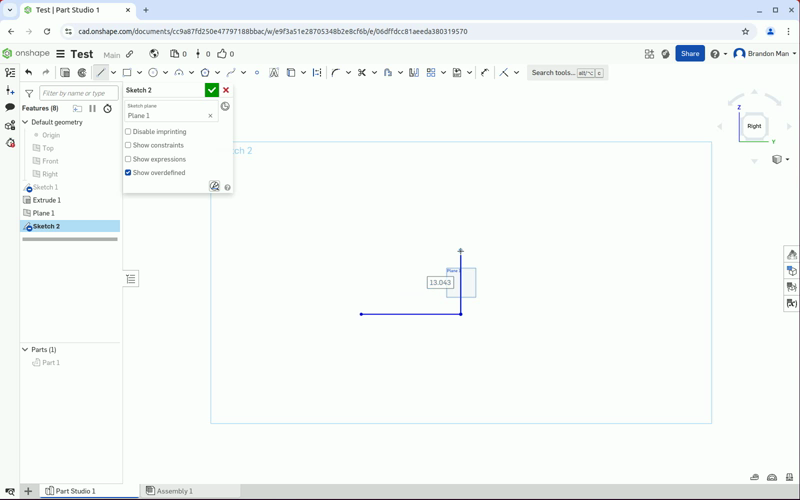
mouse_move(361, 250)
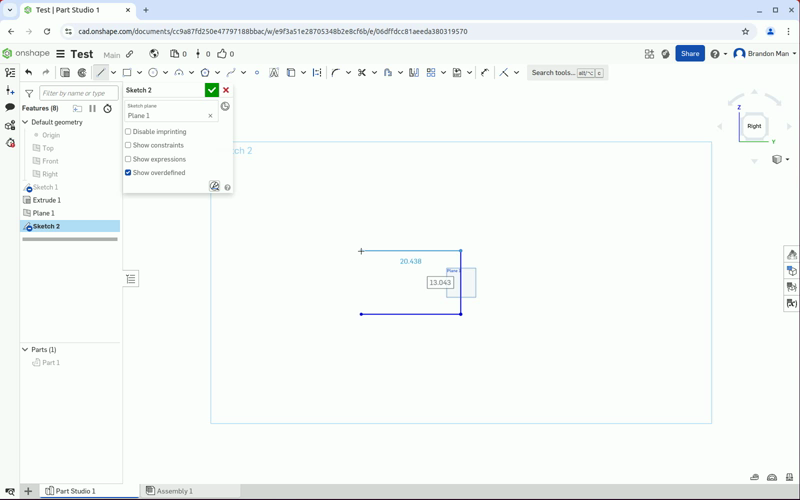
click(361, 250)
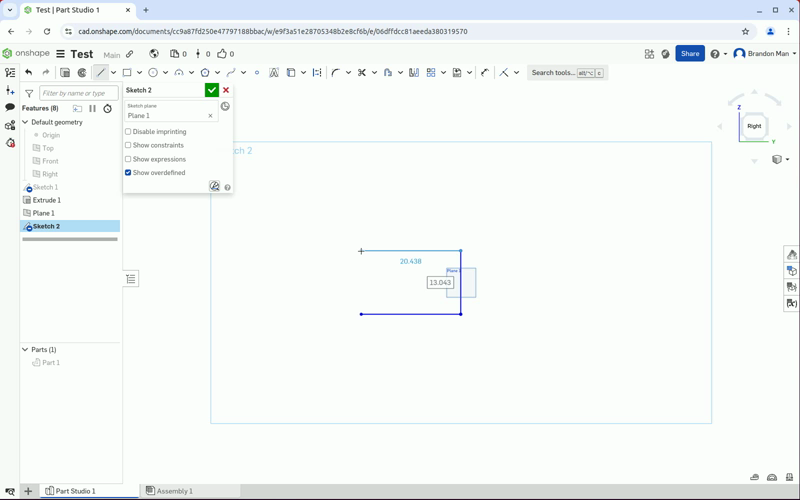
key_up(shift)
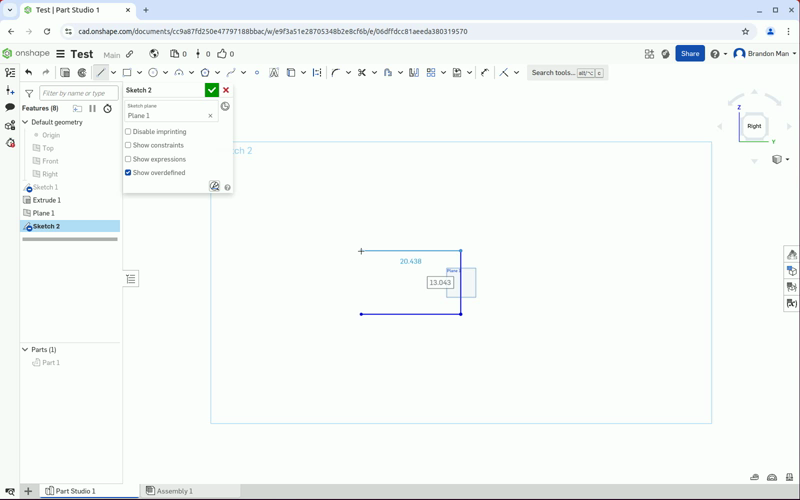
key_down(shift)
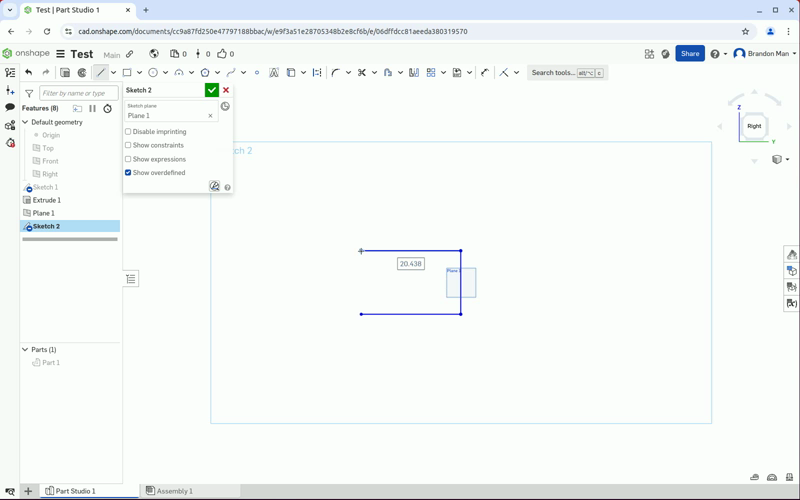
mouse_move(361, 314)
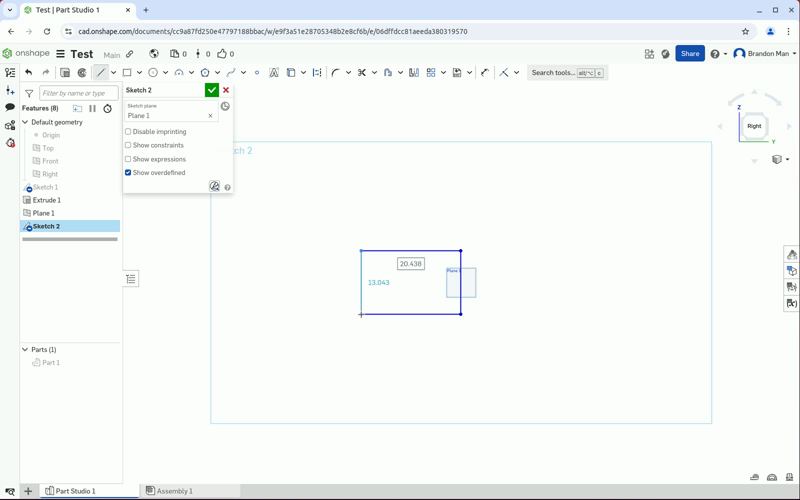
key_up(shift)
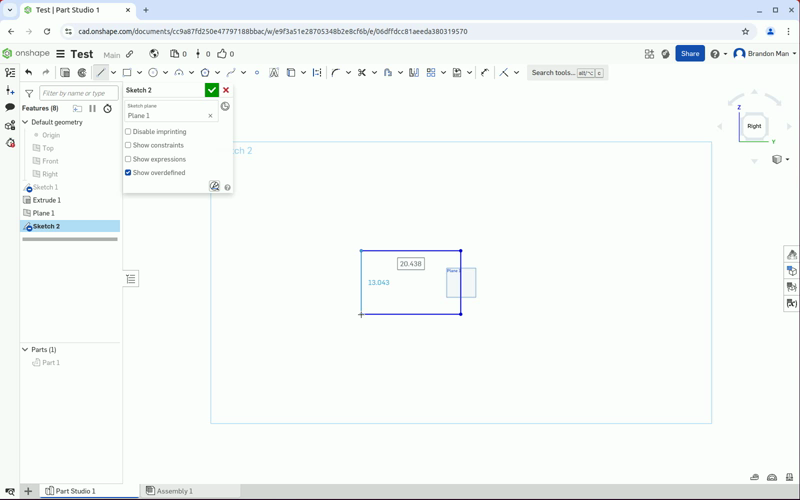
click(361, 314)
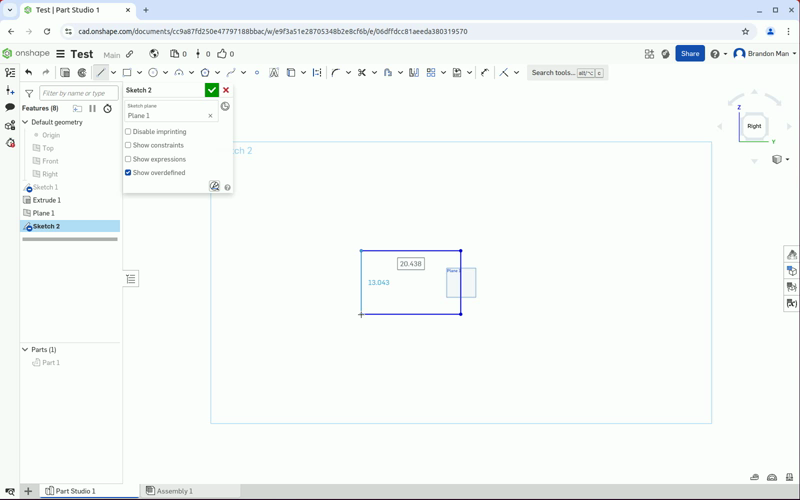
key(esc)
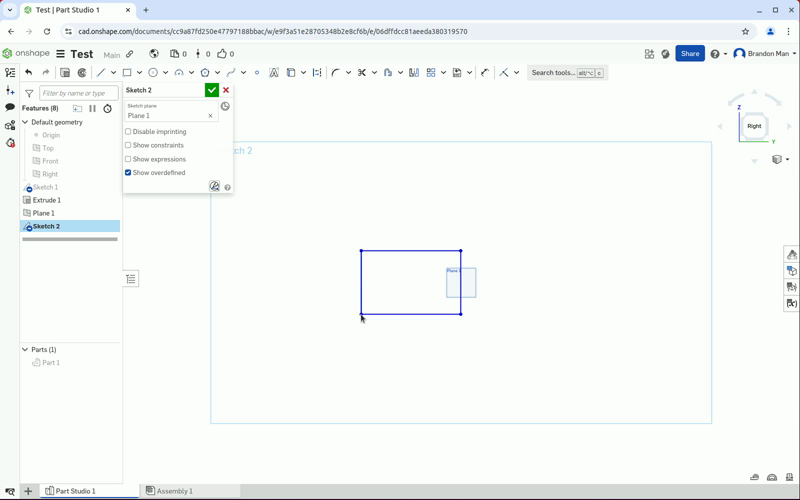
mouse_move(405, 259)
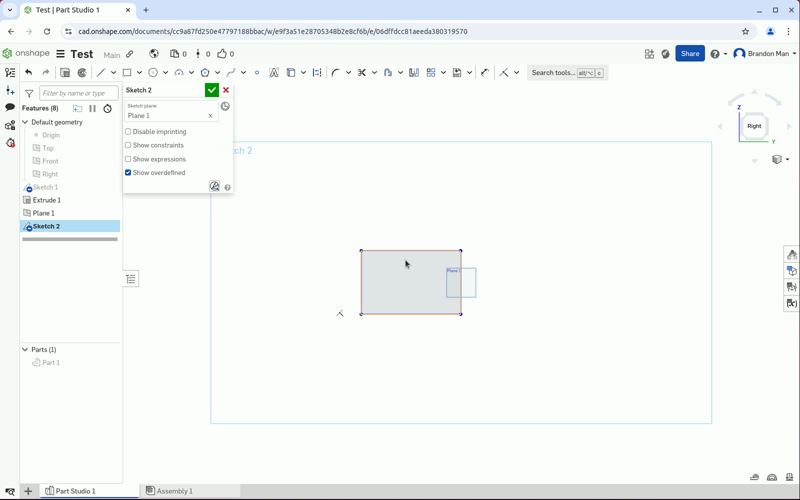
click(405, 259)
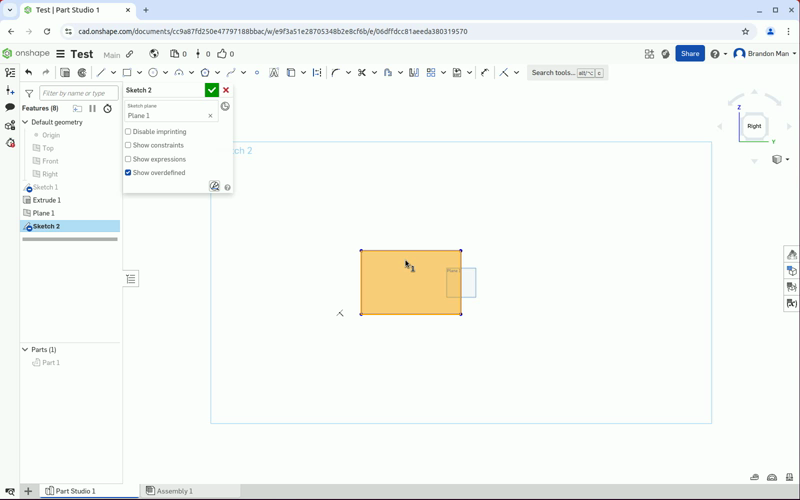
mouse_move(73, 352)
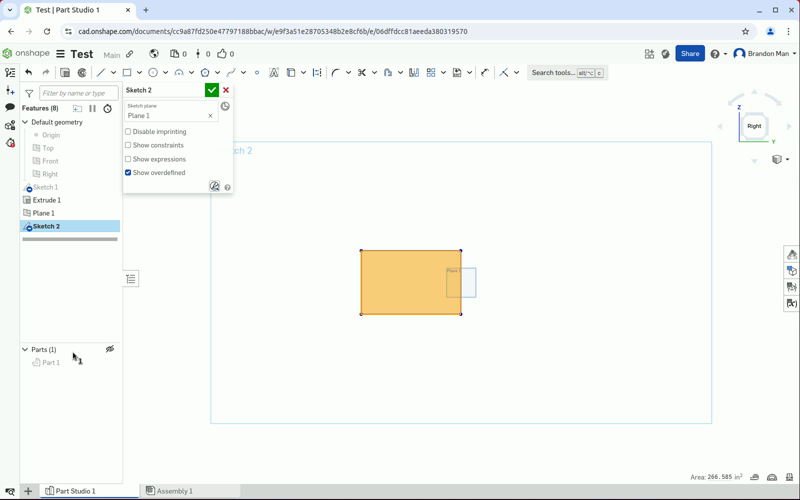
key(shift+y)
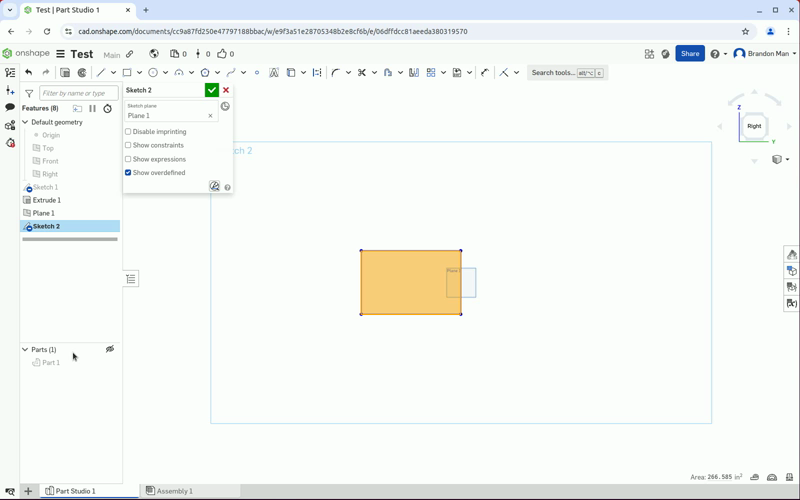
key(shift+e)
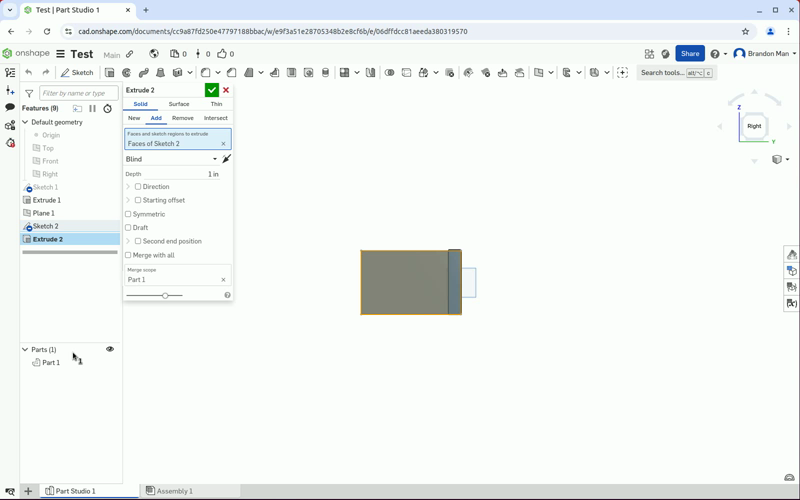
mouse_move(143, 106)
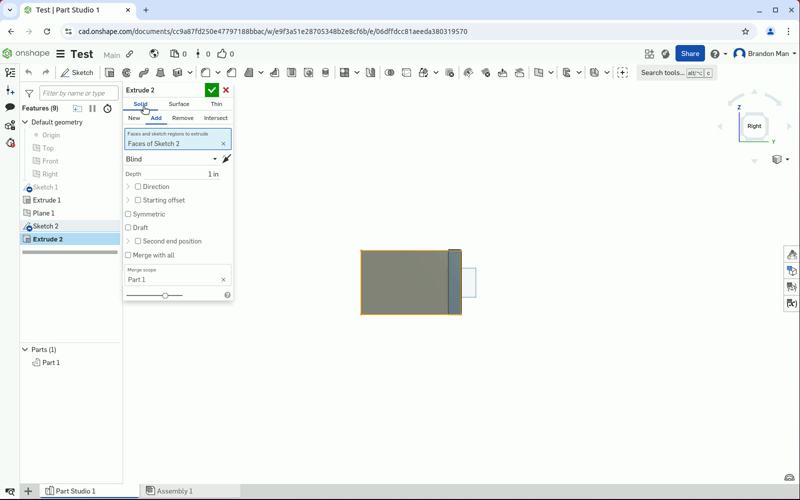
click(143, 106)
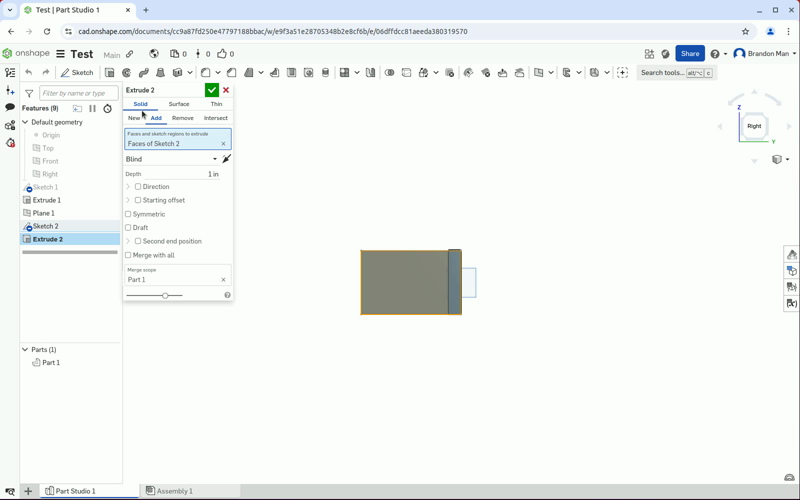
mouse_move(137, 120)
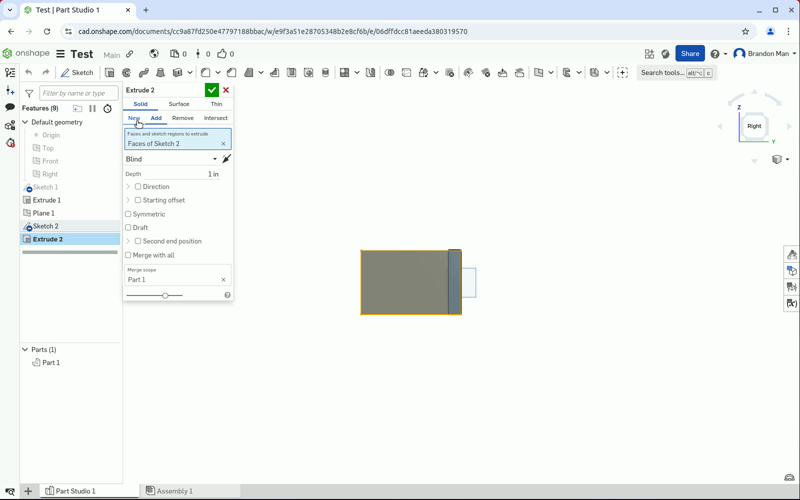
click(137, 120)
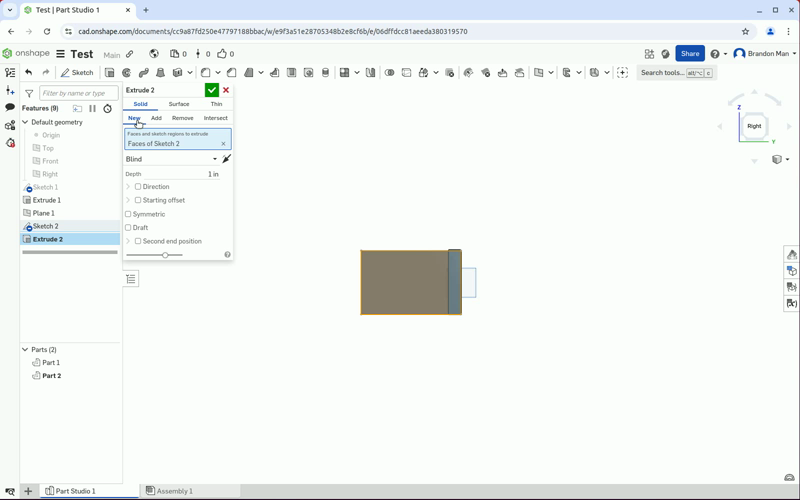
key(tab, 4)
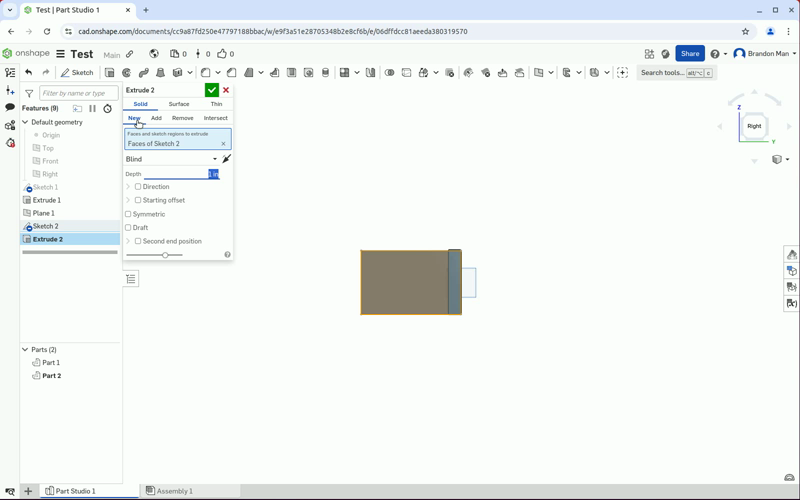
text(-2.648)
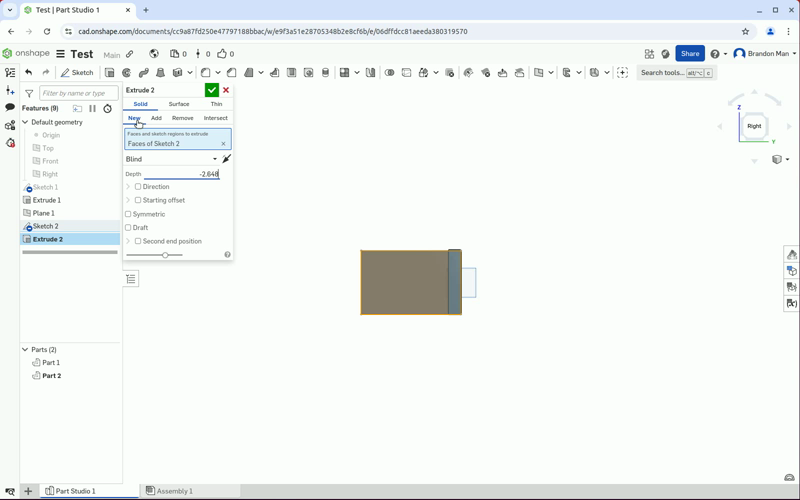
key(enter)
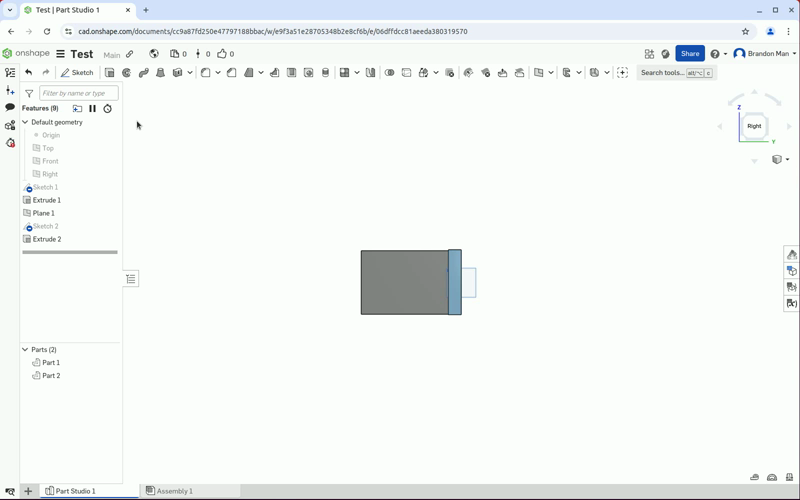
key(shift+h)
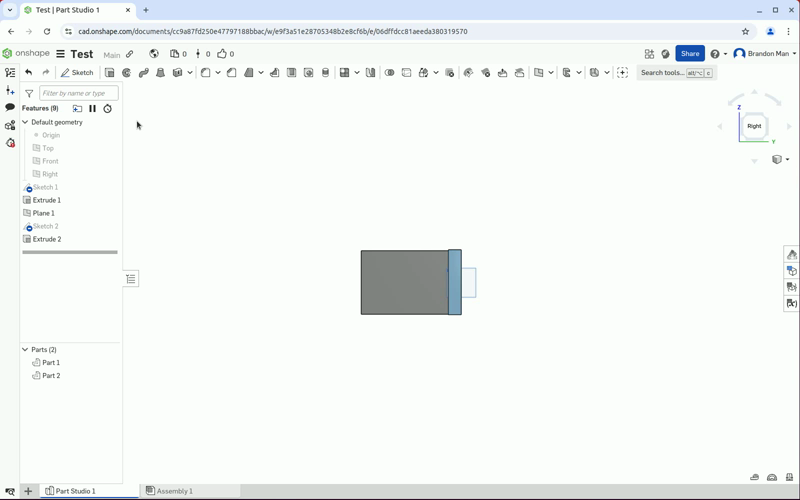
key(shift+h)
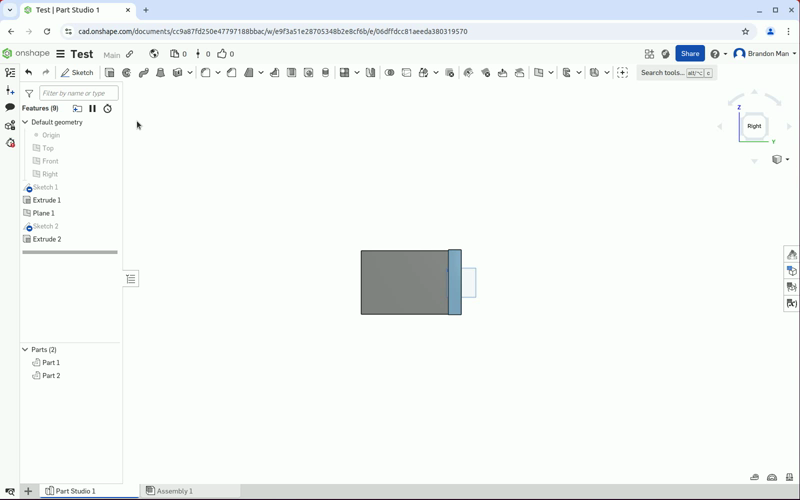
mouse_move(73, 189)
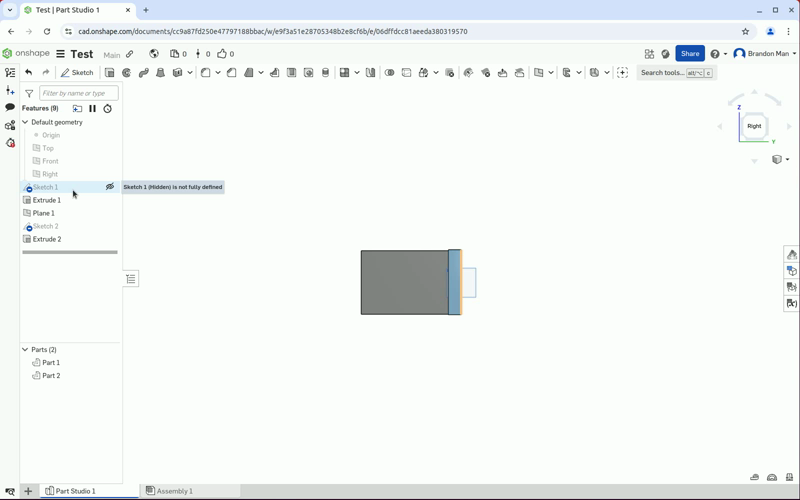
click(73, 189)
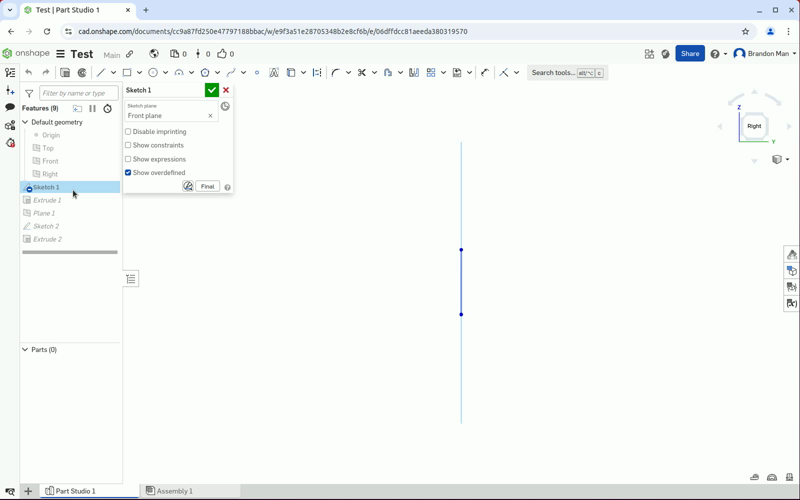
mouse_move(229, 92)
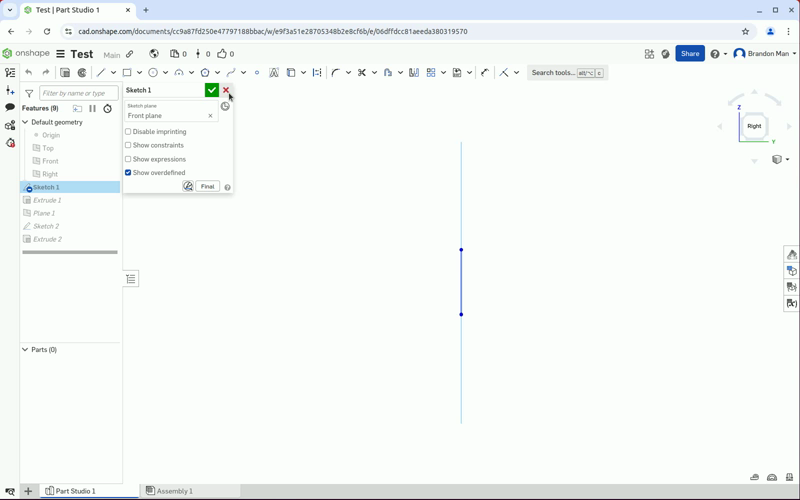
click(229, 92)
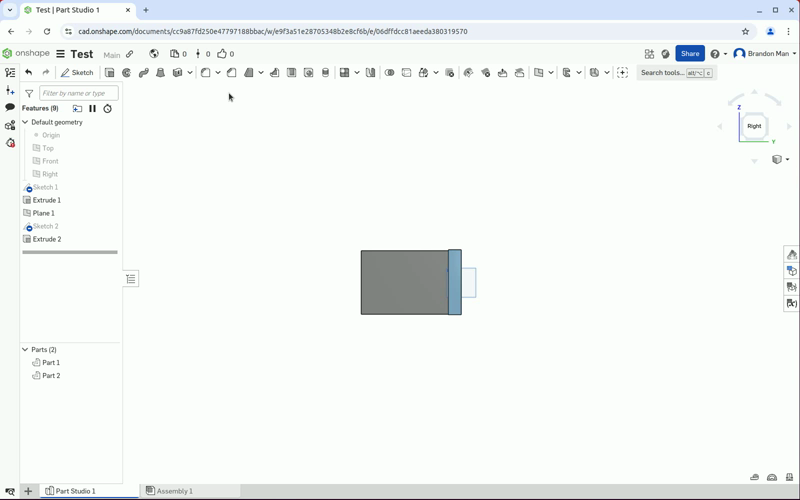
mouse_move(73, 352)
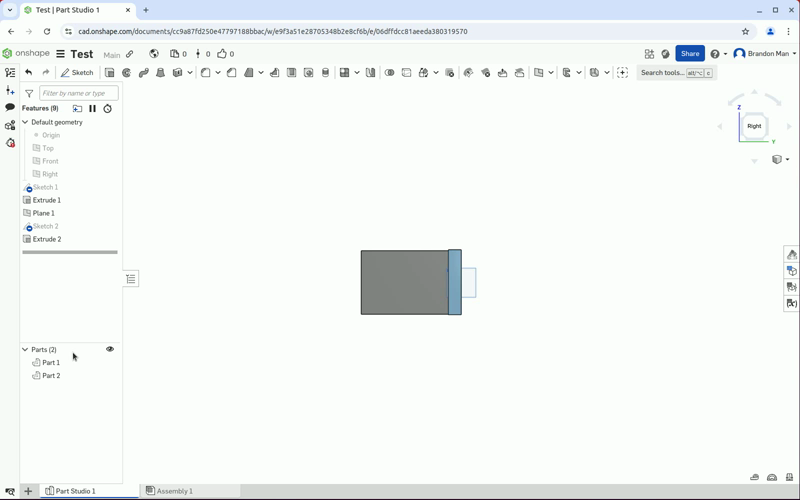
key(y)
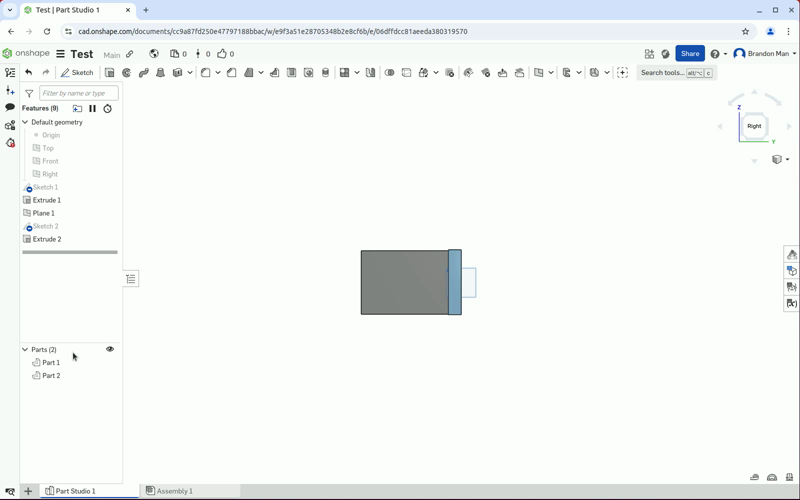
key(shift+p)
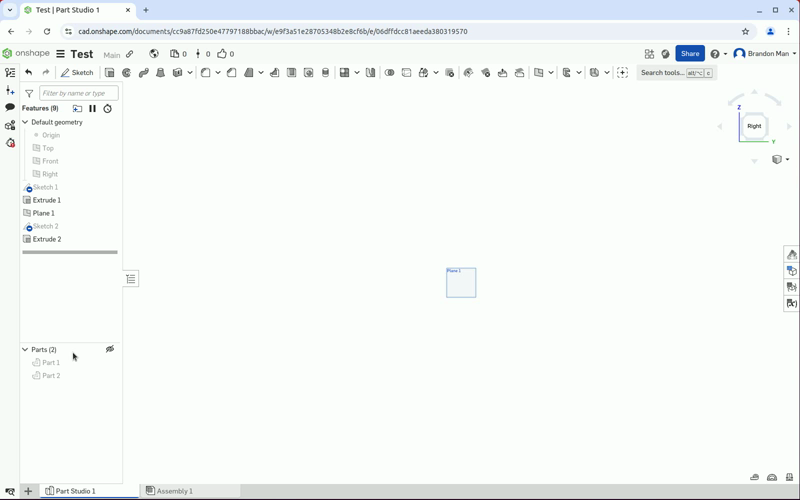
key(space)
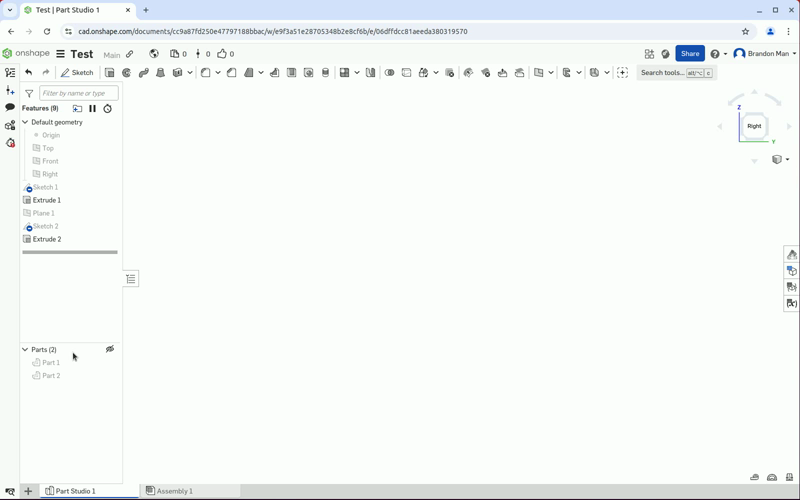
key_down(shift)
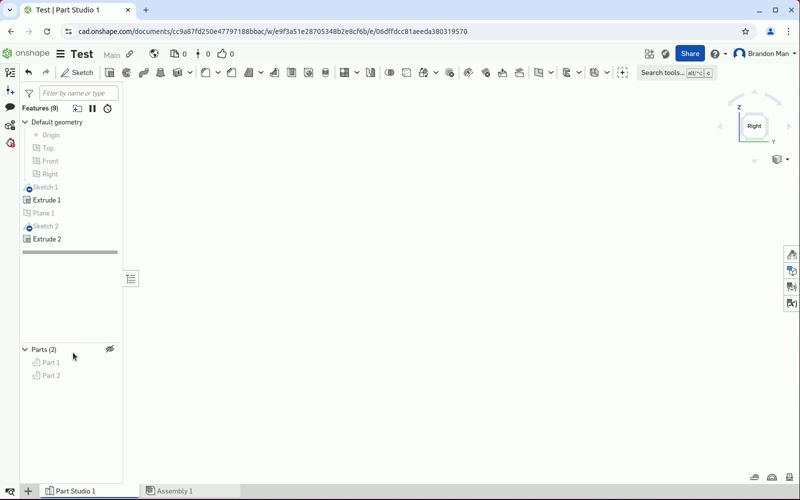
key(right)
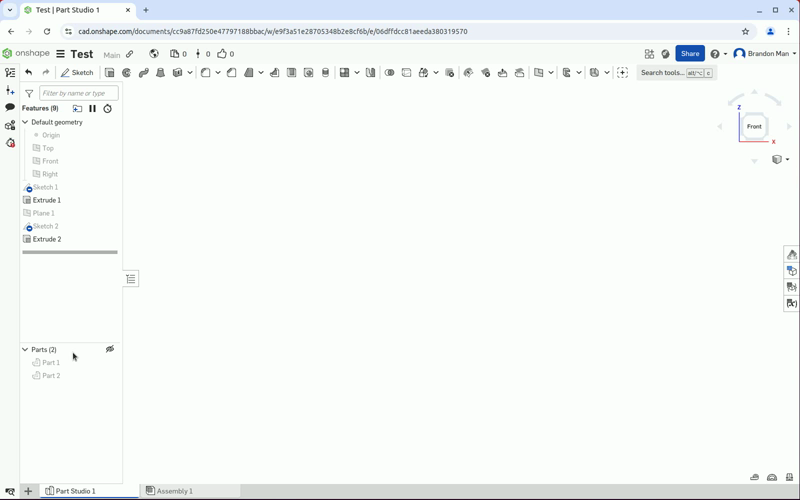
key_up(shift)
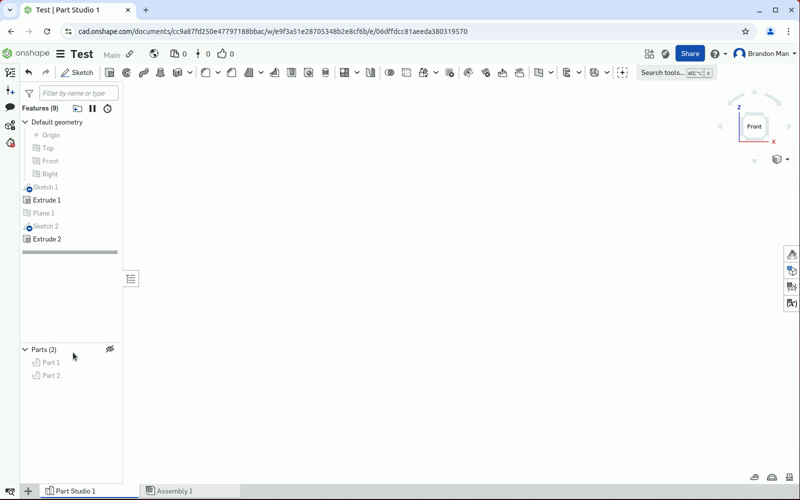
mouse_move(73, 352)
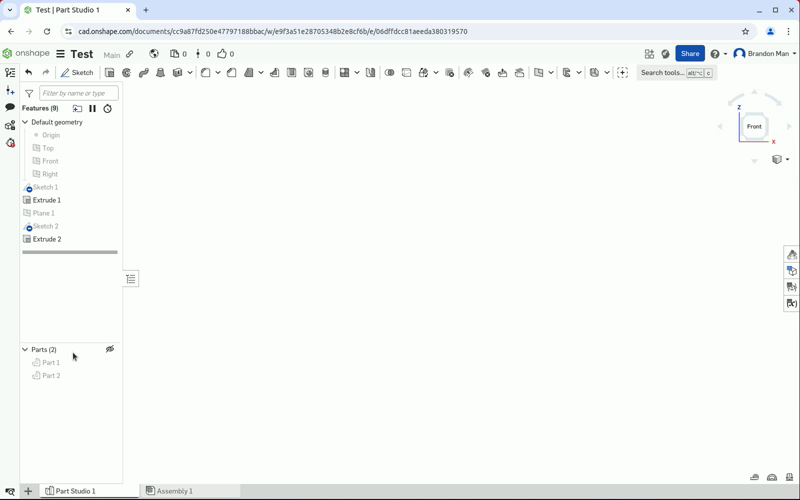
key(shift+y)
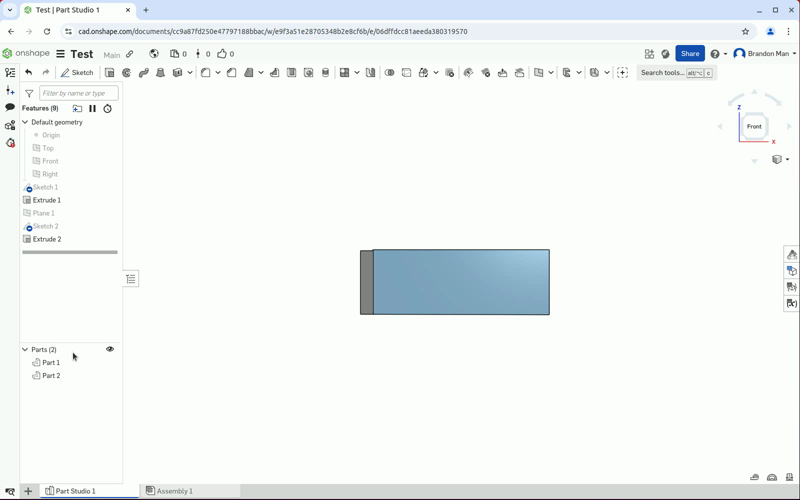
mouse_move(541, 75)
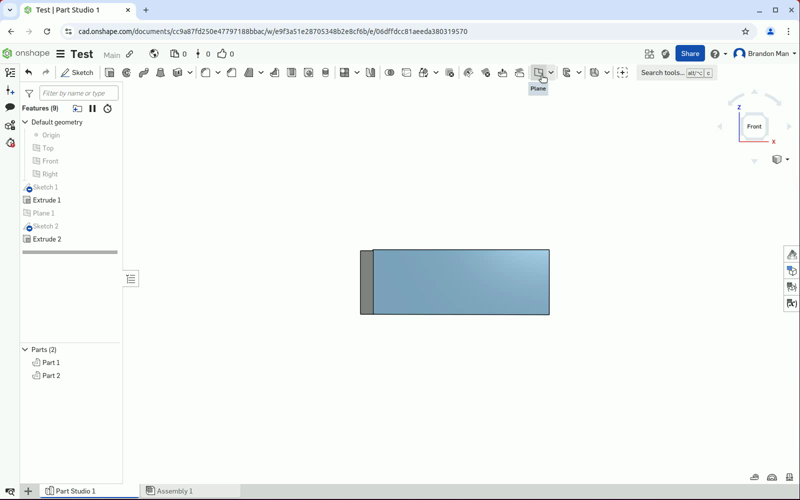
click(541, 75)
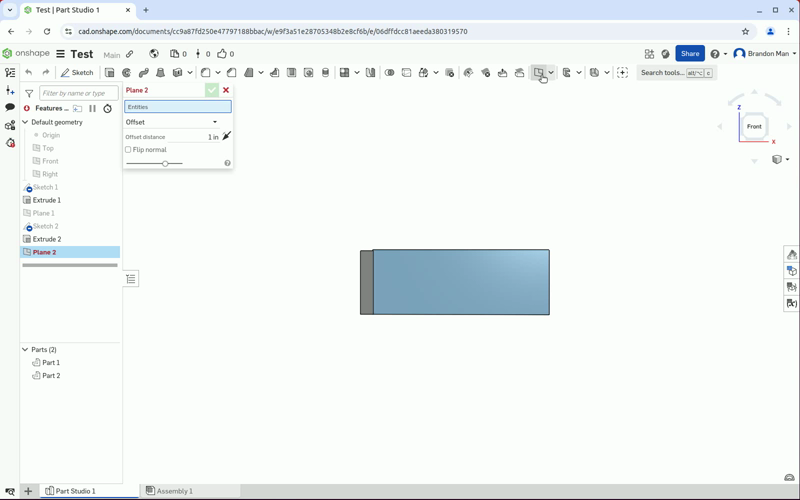
mouse_move(73, 163)
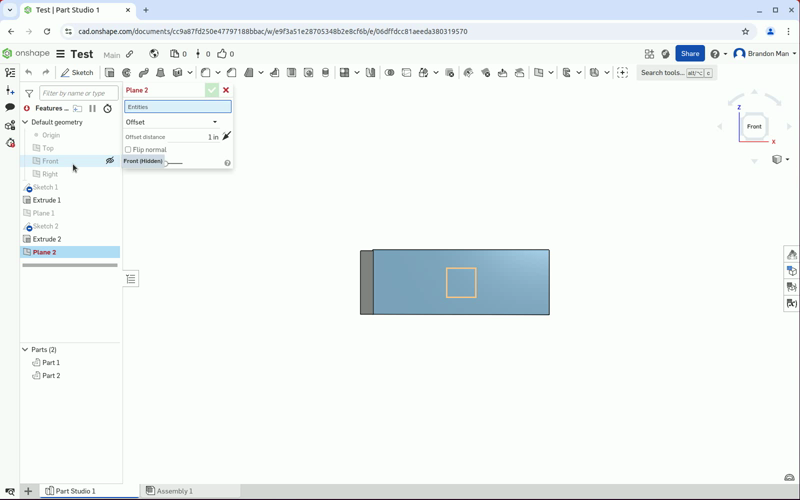
click(73, 163)
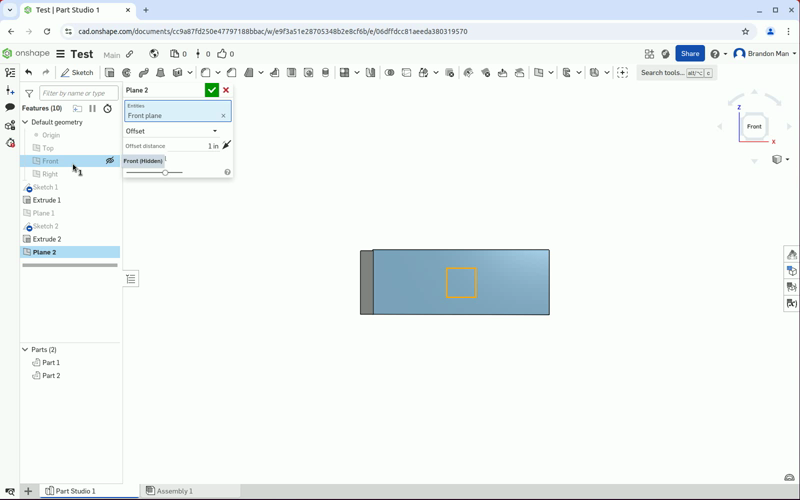
key(tab, 2)
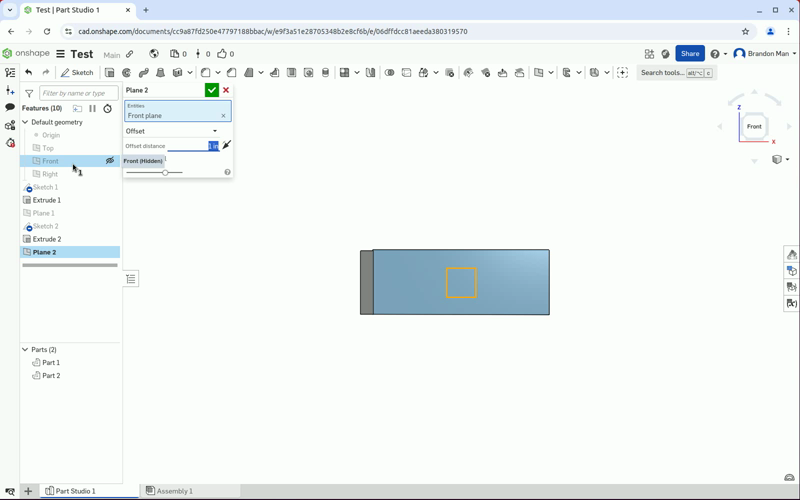
text(23.108)
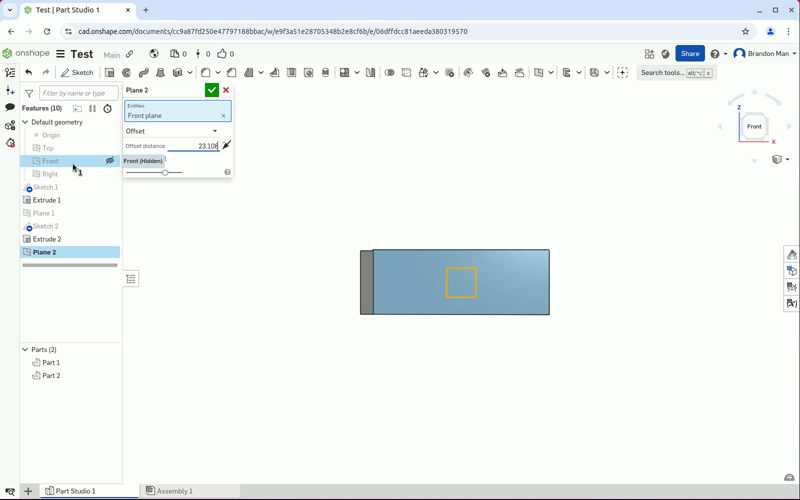
key(enter, 2)
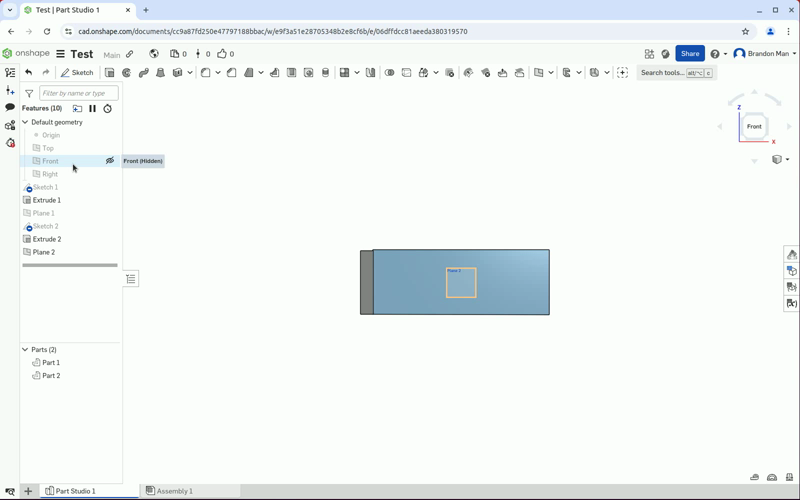
key(shift+s)
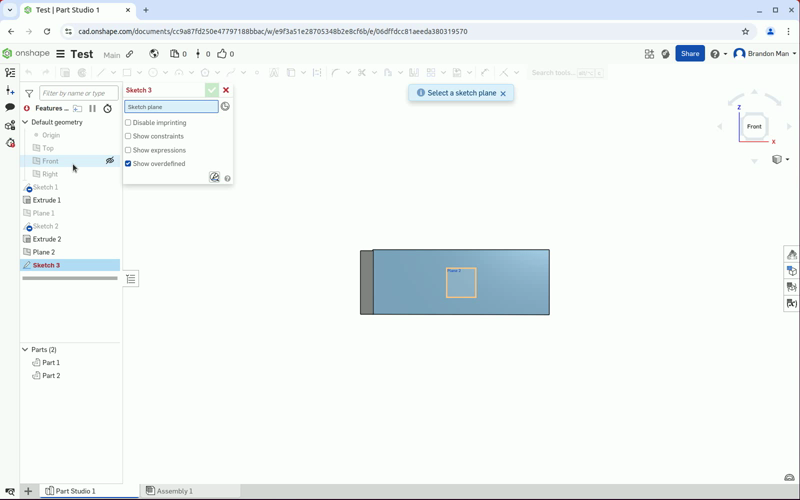
mouse_move(73, 254)
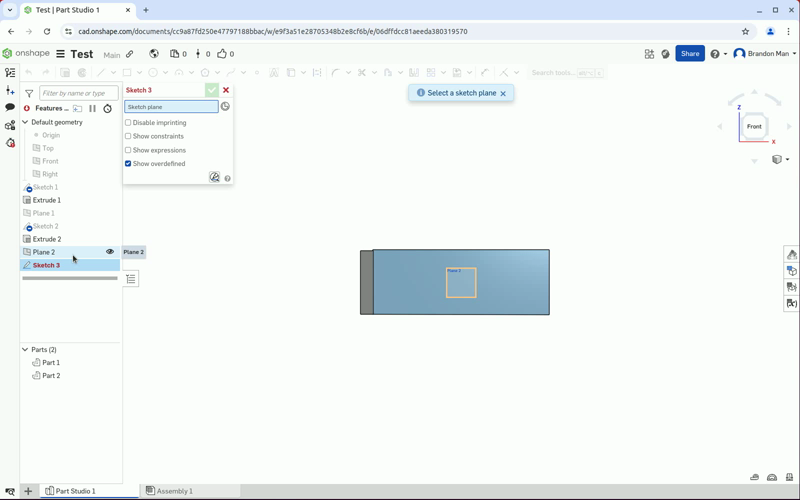
click(73, 254)
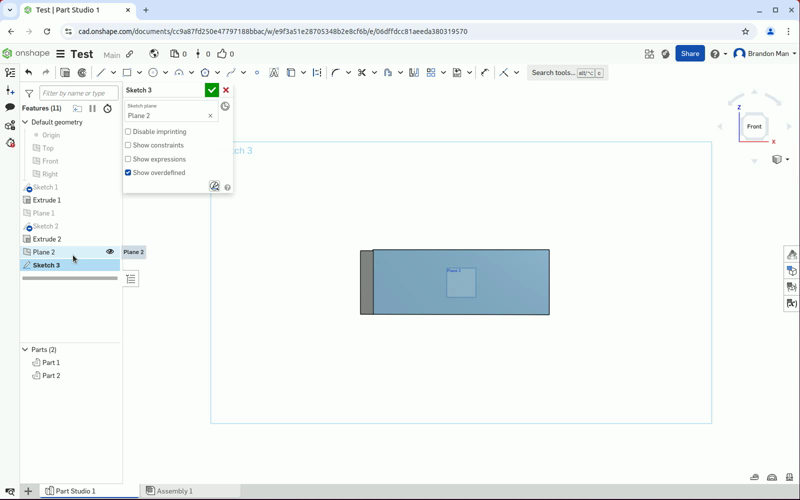
mouse_move(73, 352)
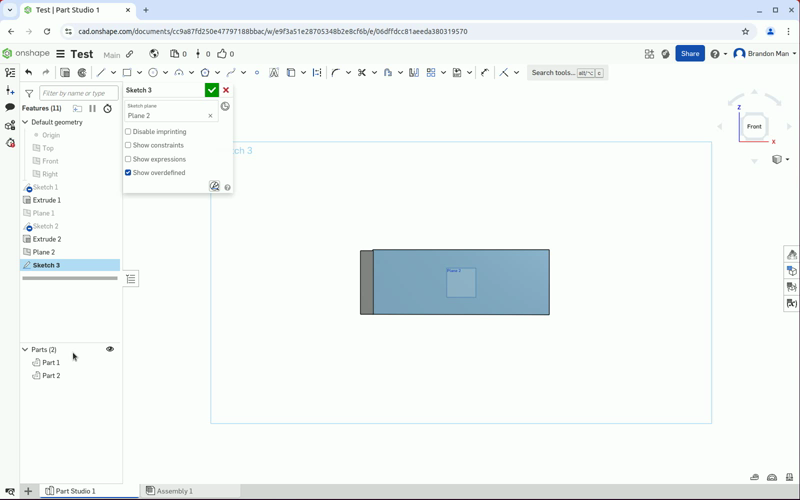
key(y)
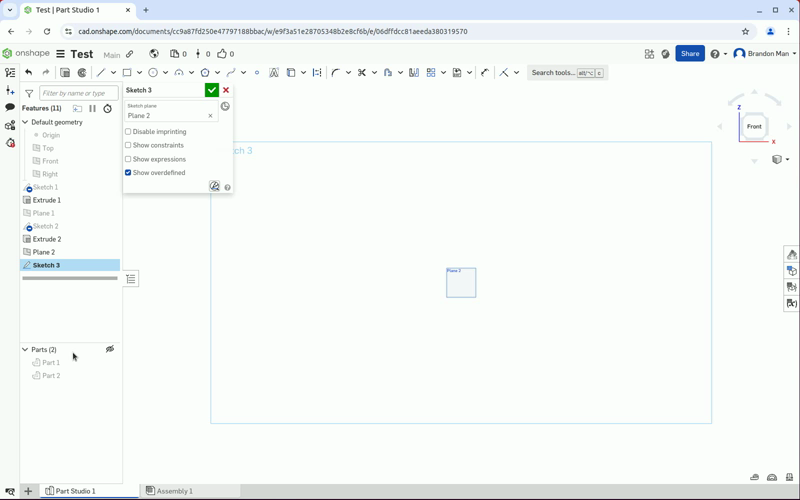
key(l)
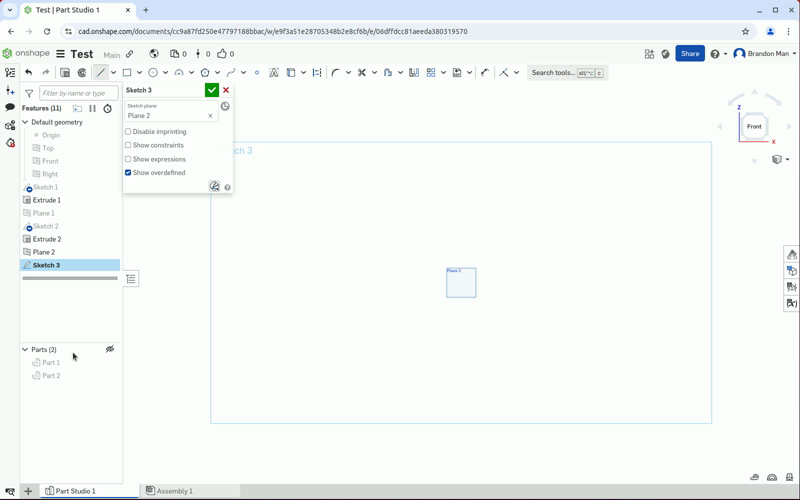
key_down(shift)
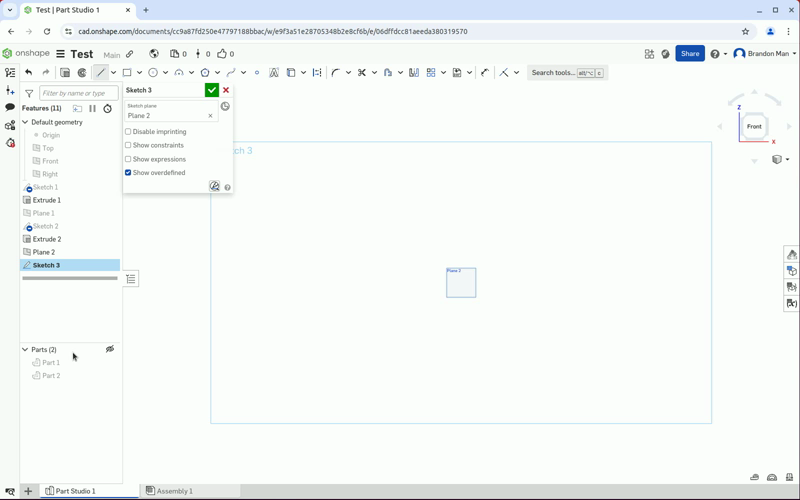
mouse_move(385, 314)
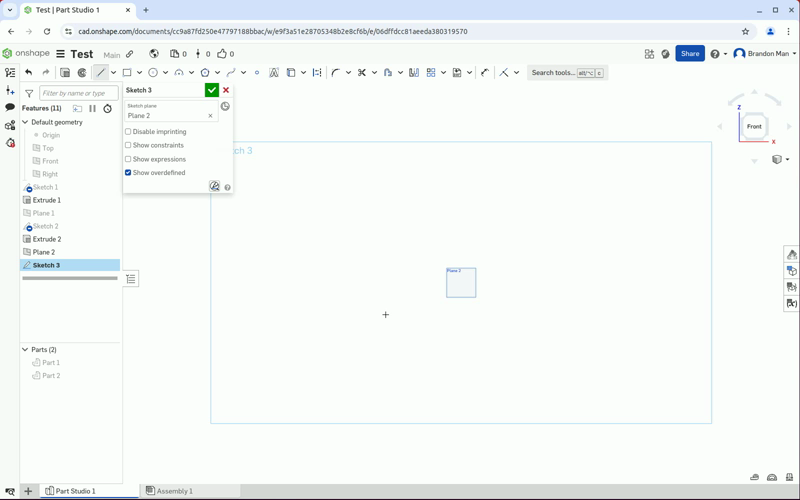
click(385, 314)
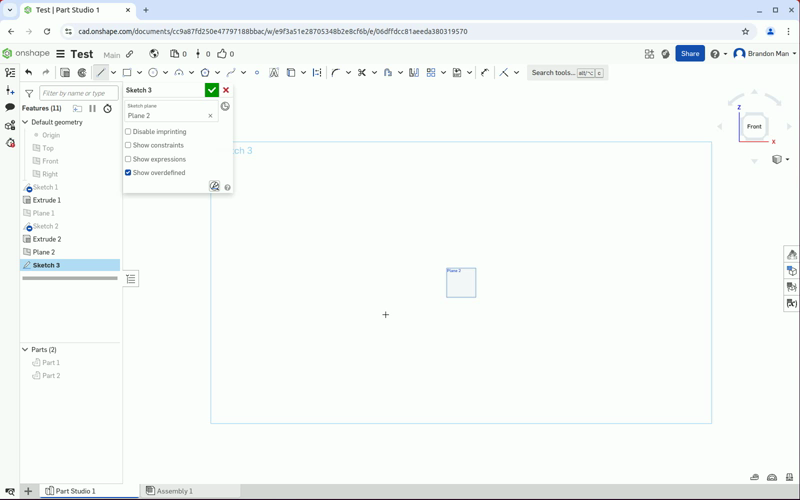
key_up(shift)
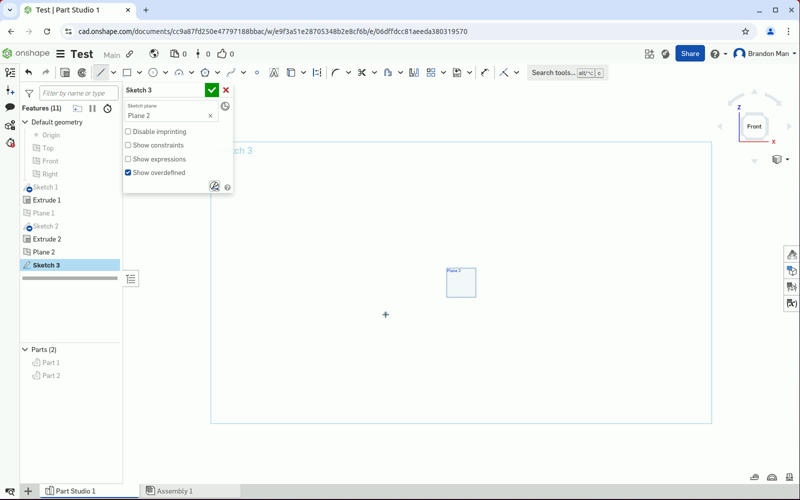
key_down(shift)
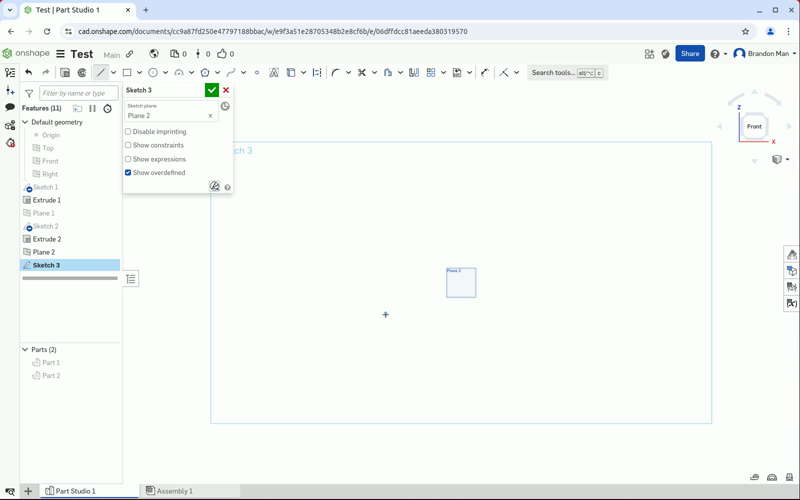
mouse_move(549, 314)
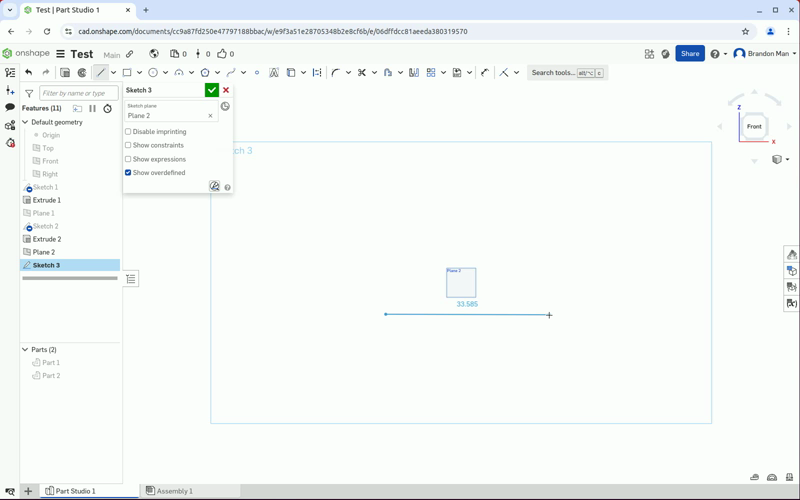
click(549, 314)
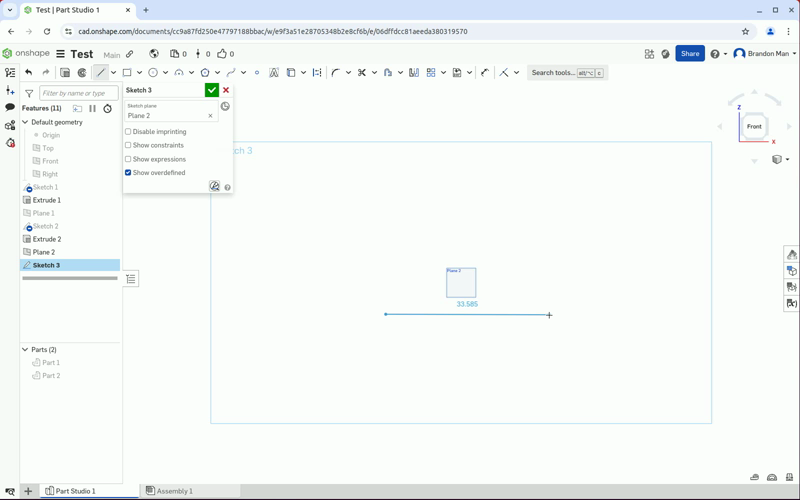
key_up(shift)
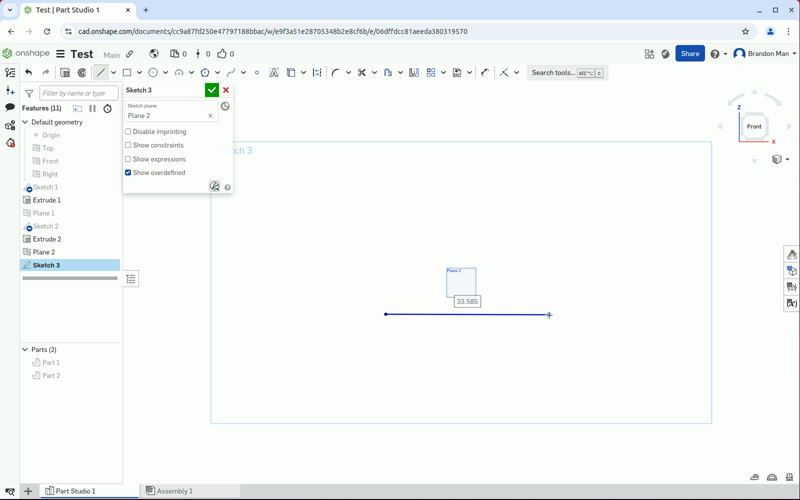
key_down(shift)
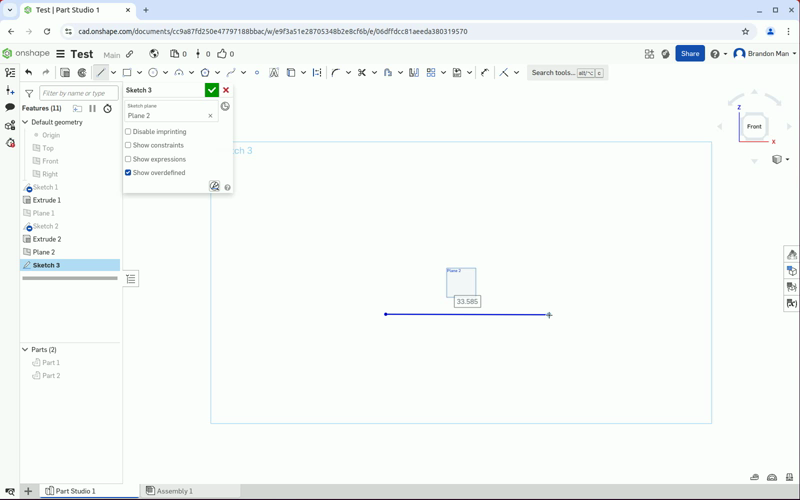
mouse_move(549, 250)
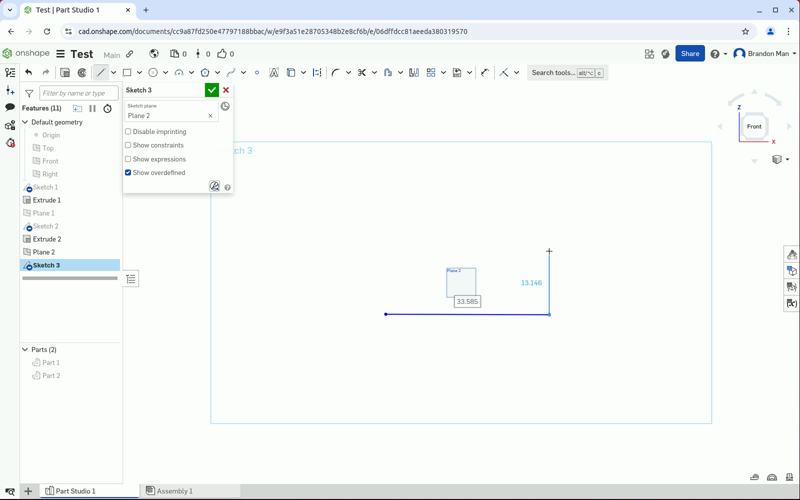
click(549, 250)
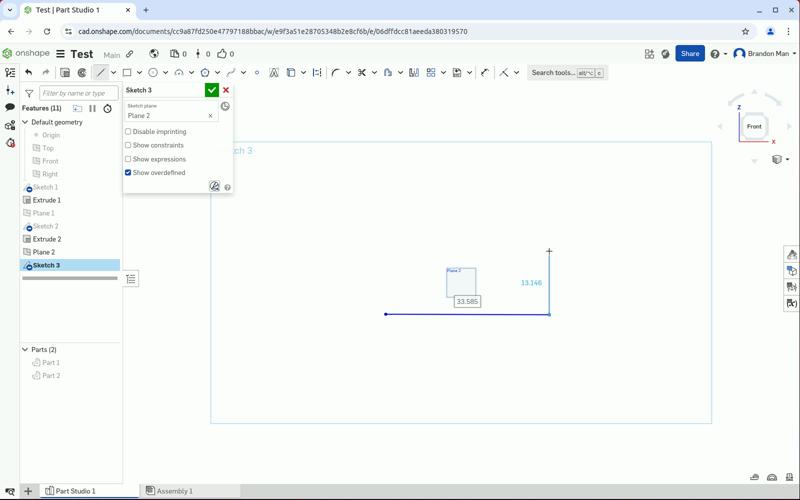
key_up(shift)
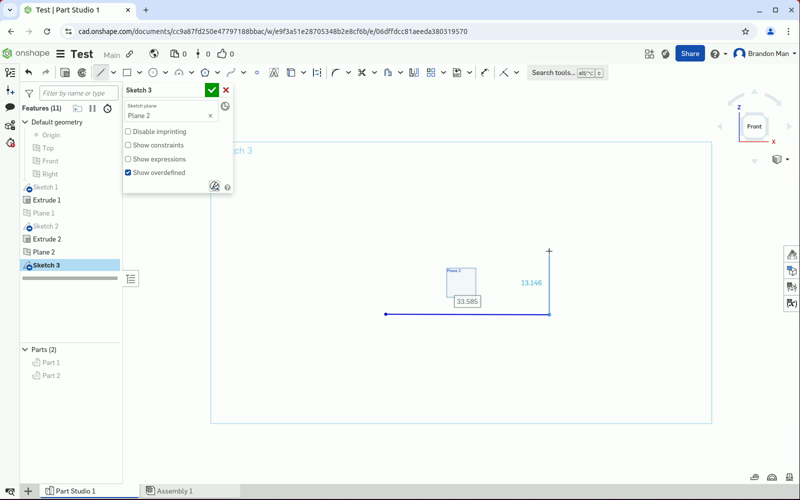
key_down(shift)
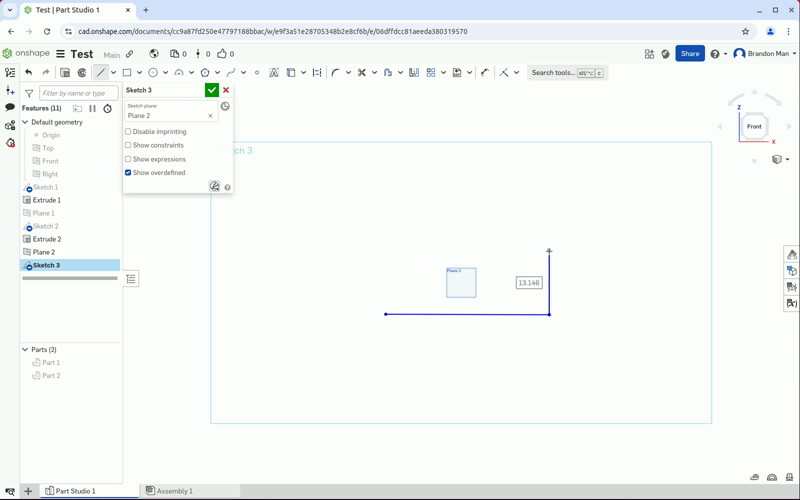
mouse_move(385, 250)
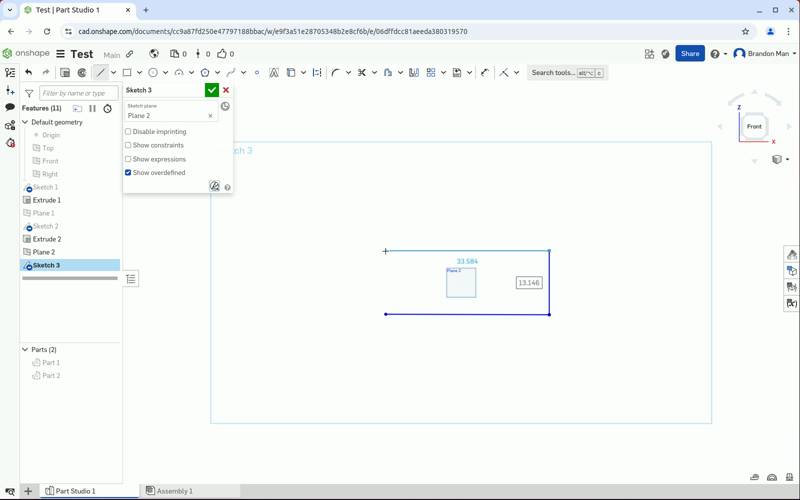
click(385, 250)
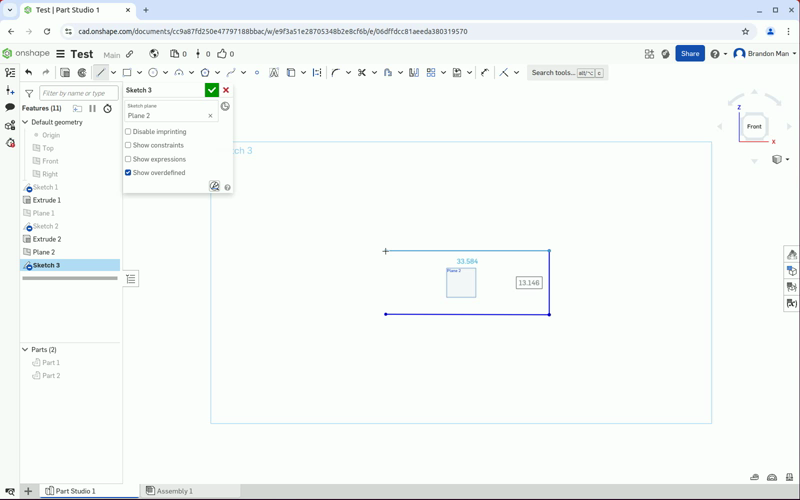
key_up(shift)
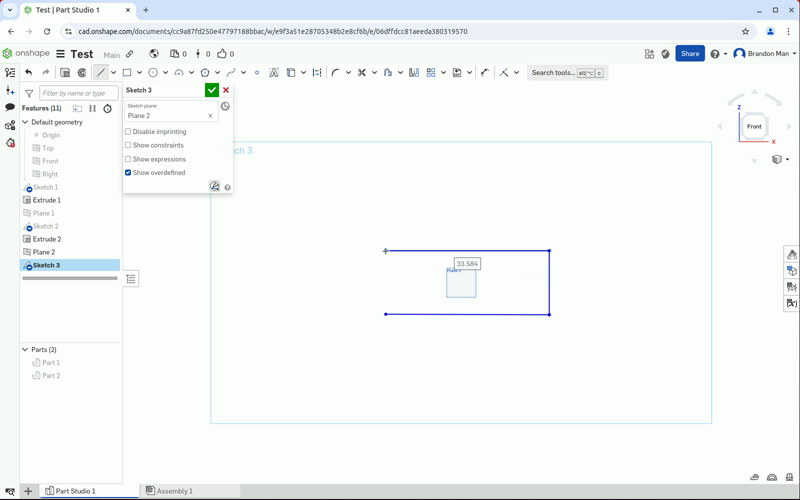
key_down(shift)
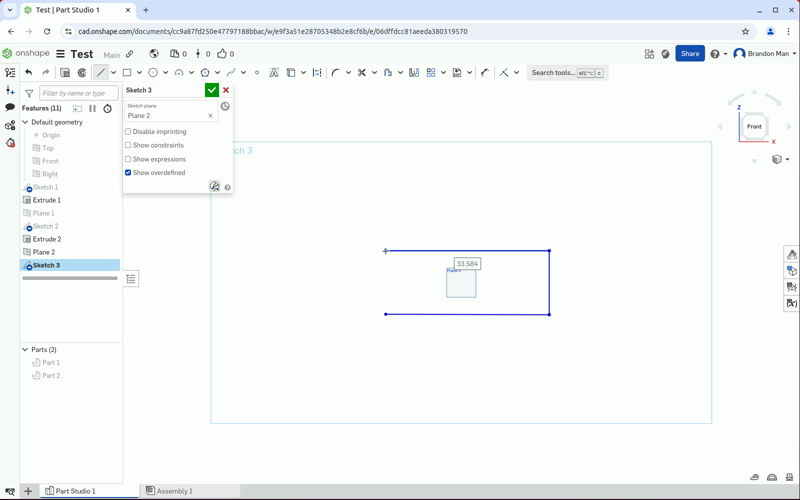
mouse_move(385, 314)
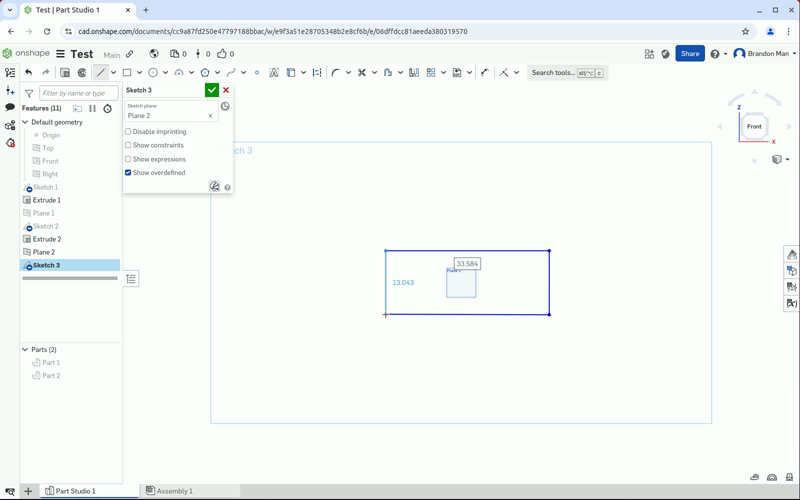
key_up(shift)
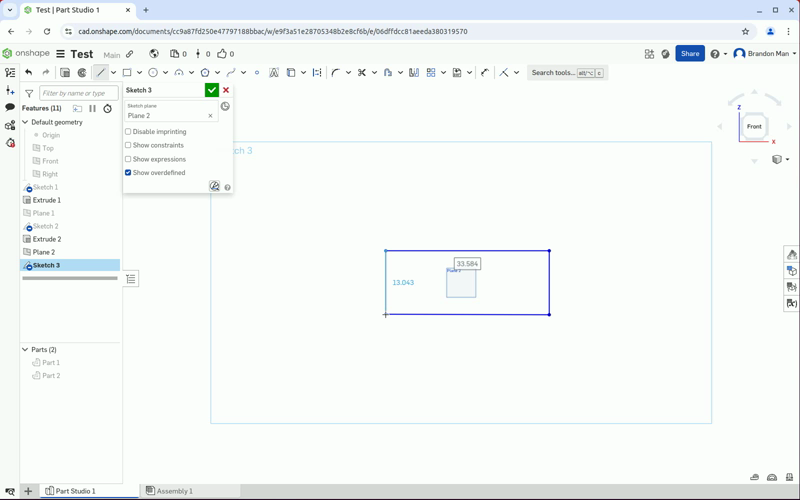
click(385, 314)
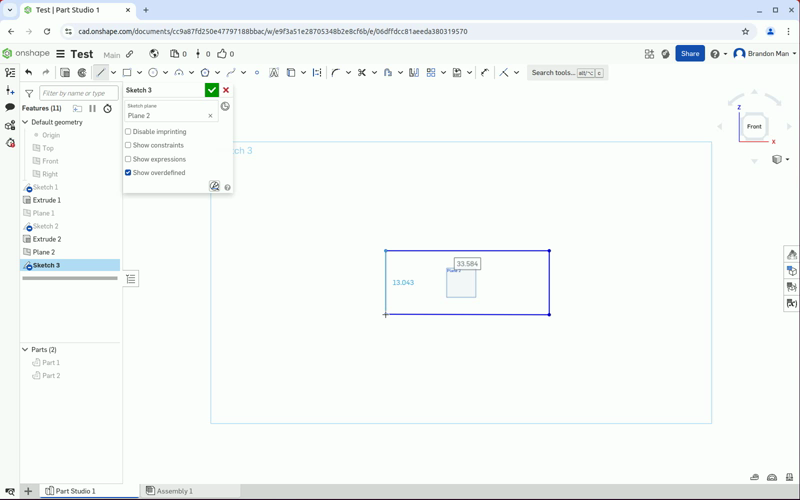
key(esc)
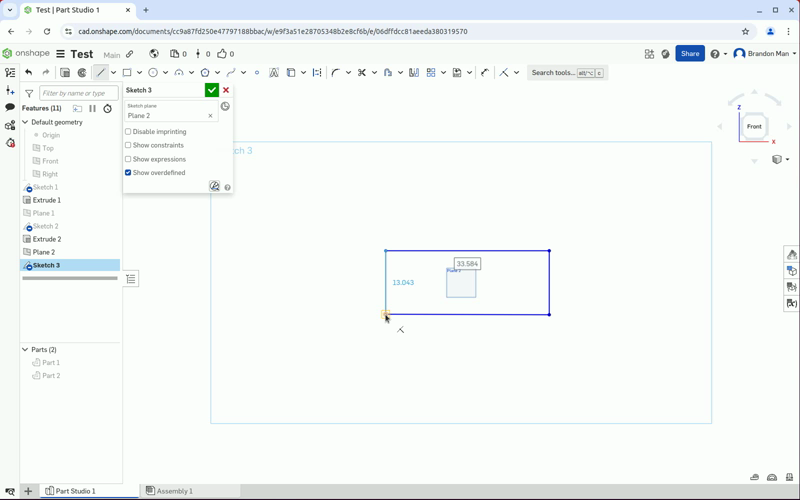
mouse_move(522, 292)
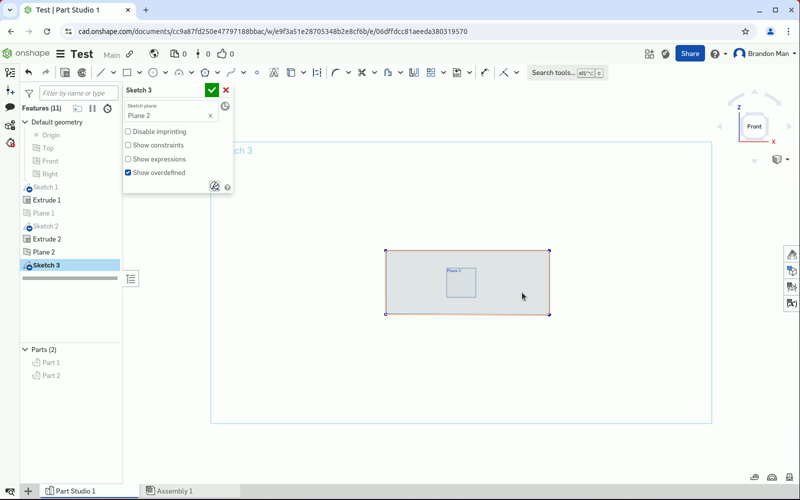
click(522, 292)
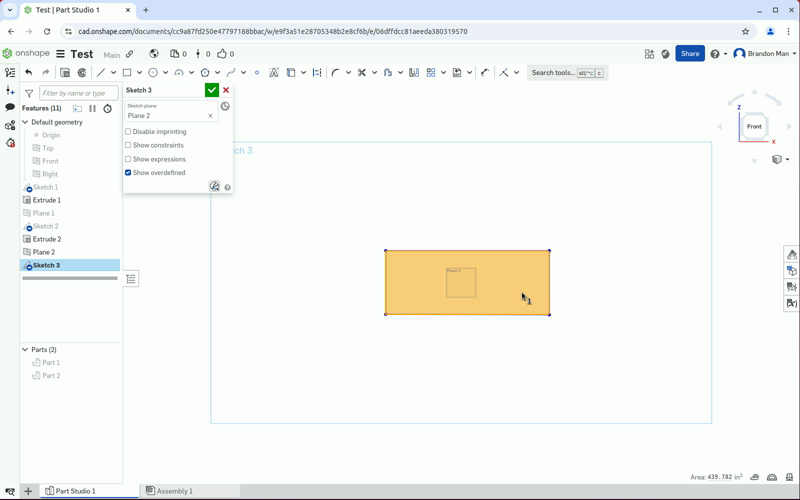
mouse_move(73, 352)
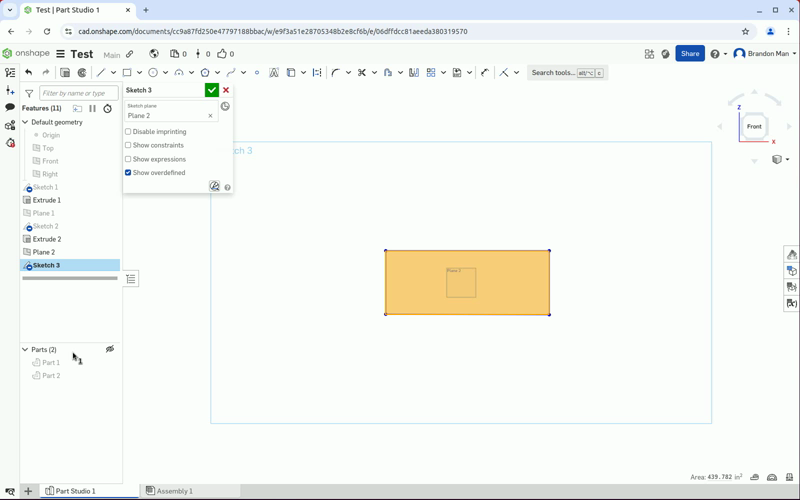
key(shift+y)
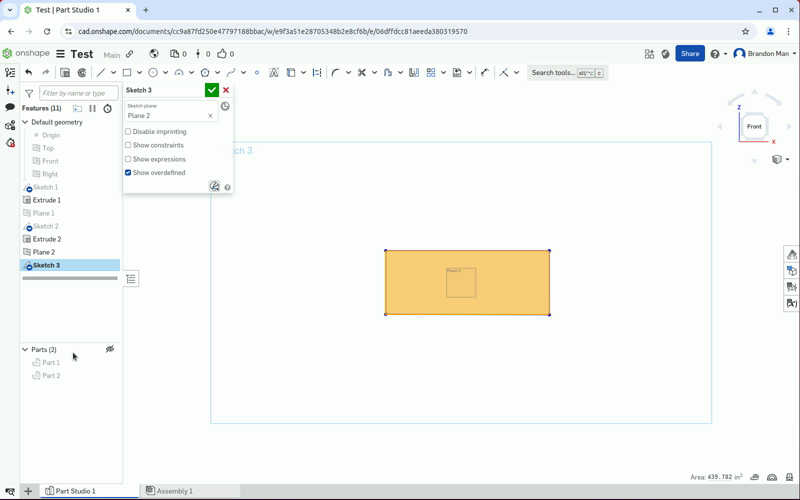
key(shift+e)
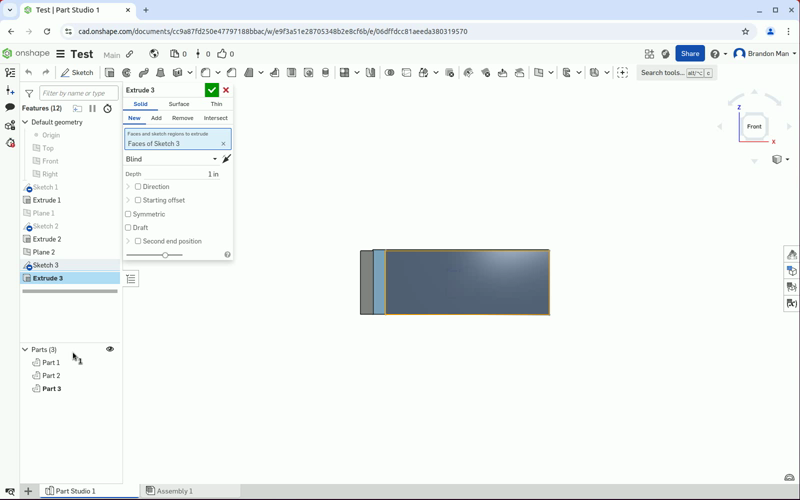
mouse_move(143, 106)
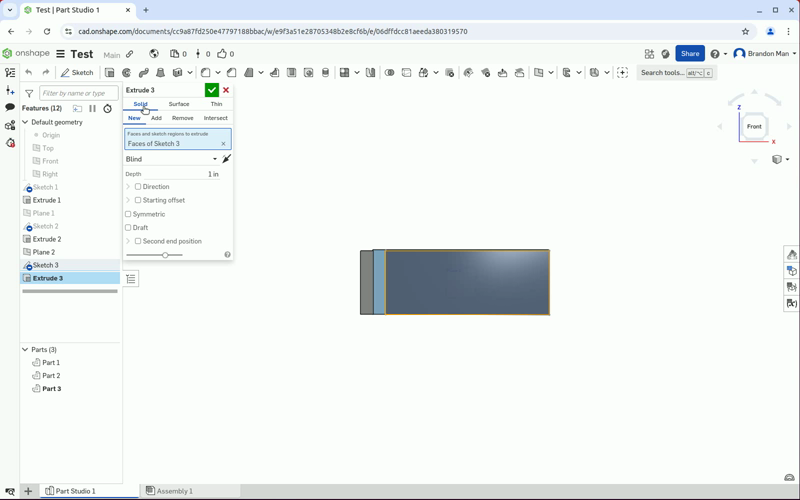
click(143, 106)
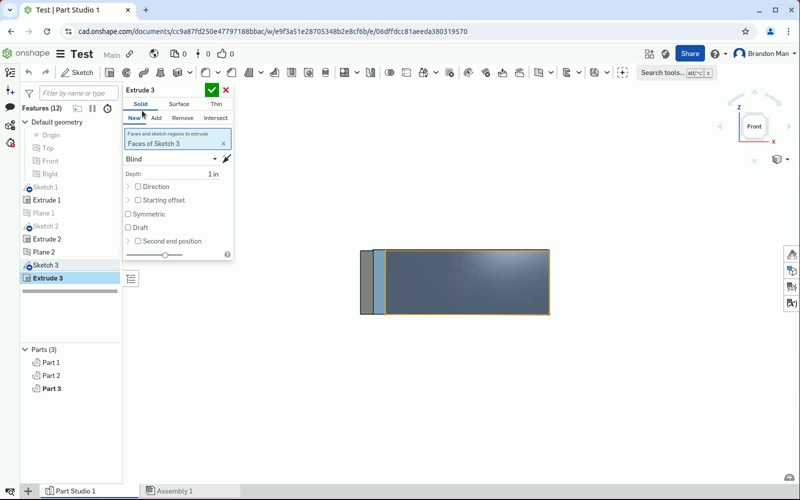
mouse_move(137, 120)
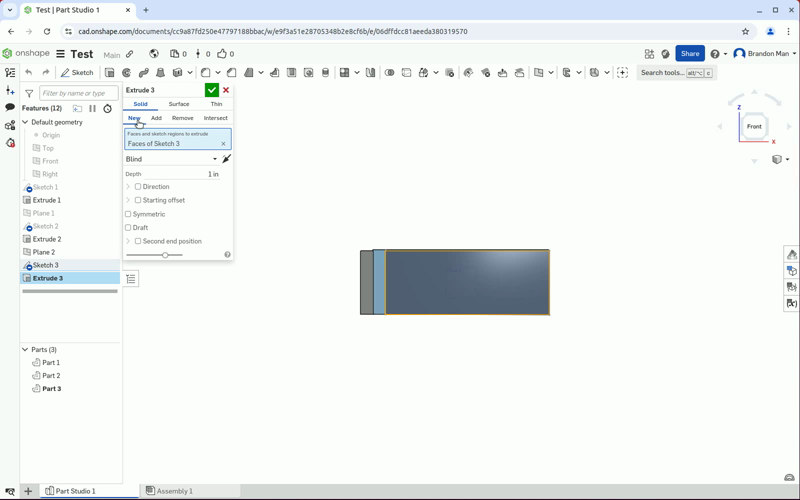
click(137, 120)
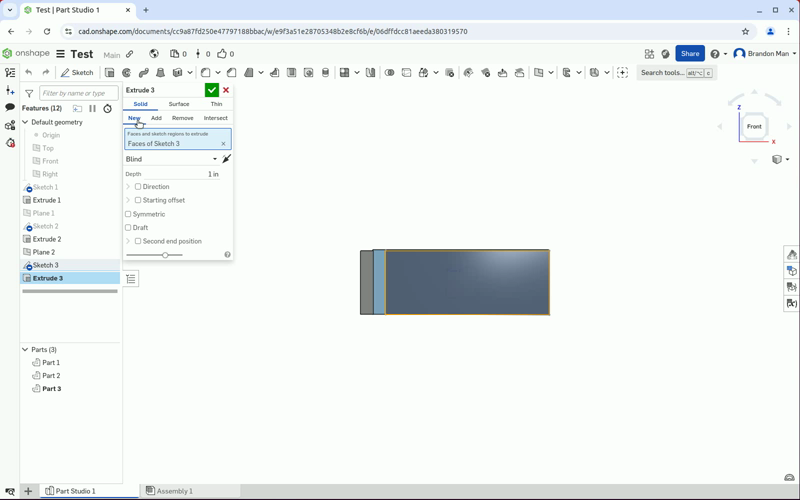
key(tab, 4)
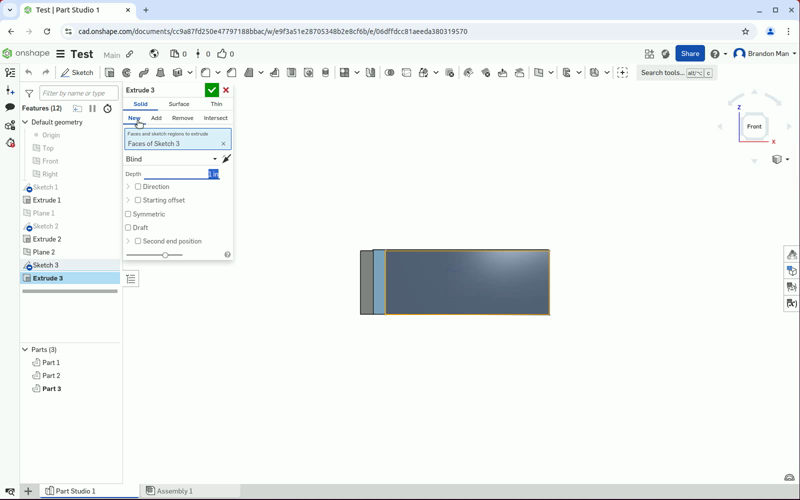
text(-2.648)
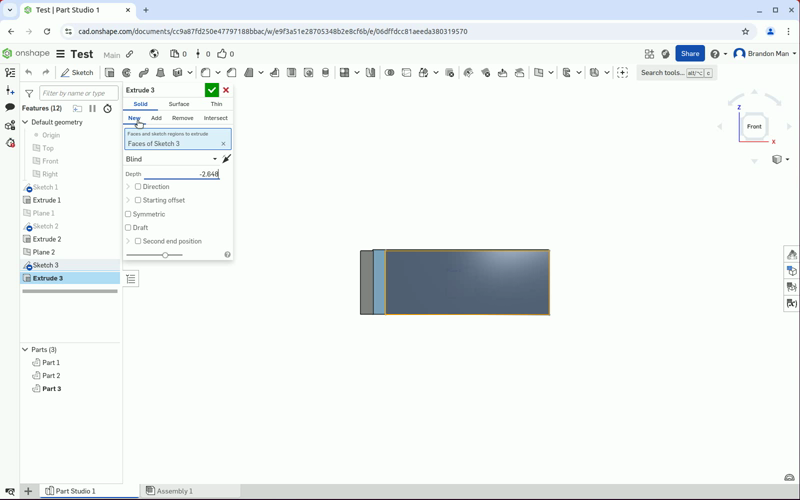
key(enter)
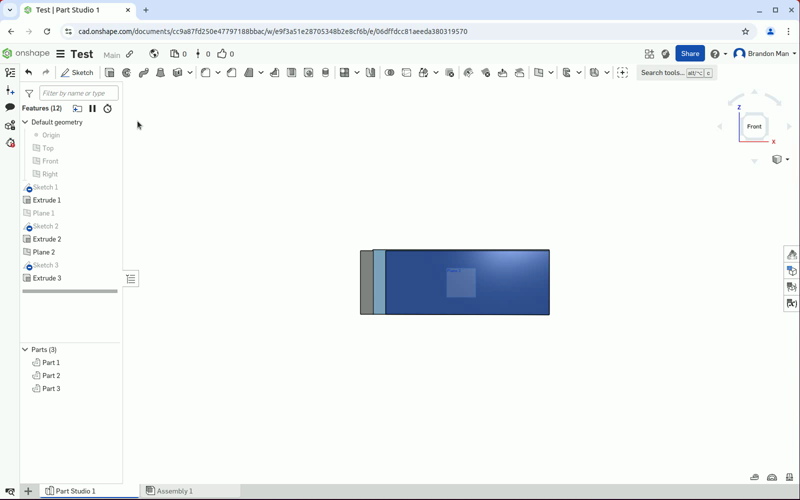
key(shift+h)
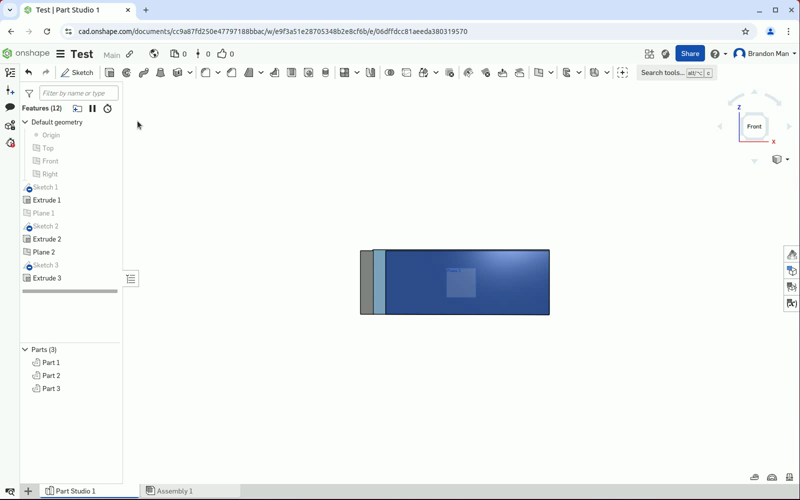
key(shift+h)
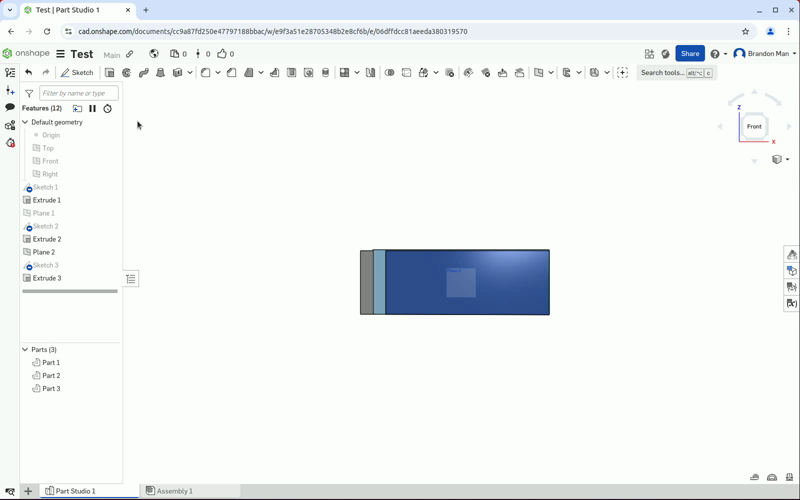
mouse_move(73, 189)
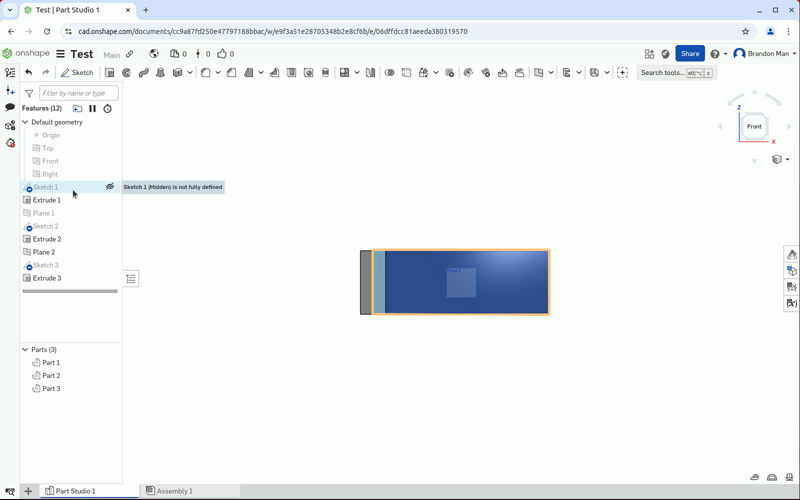
click(73, 189)
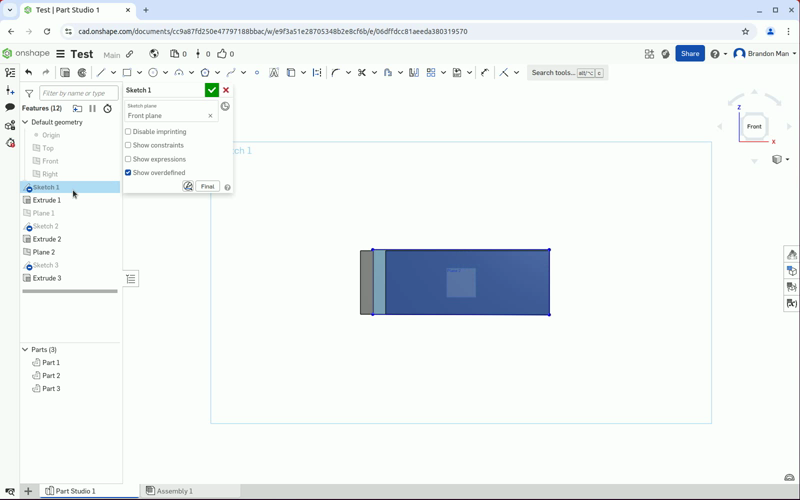
mouse_move(229, 92)
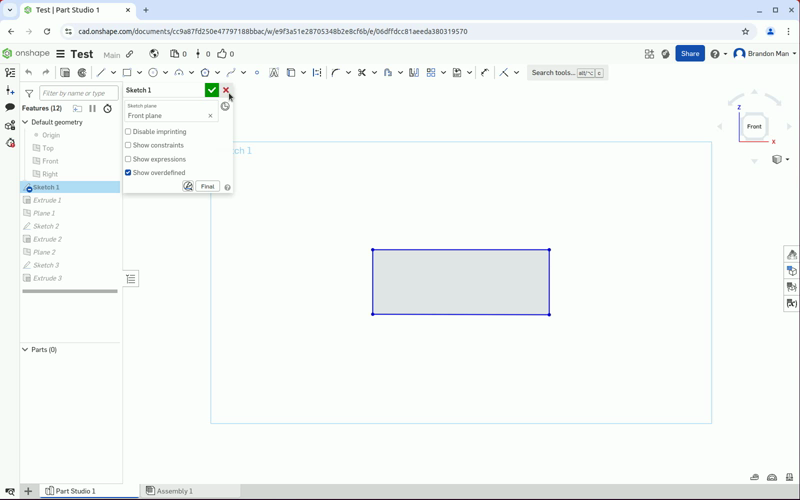
click(229, 92)
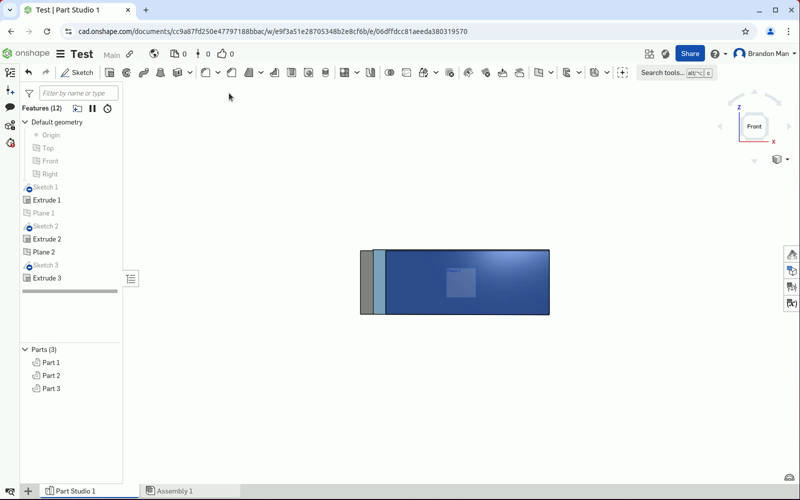
mouse_move(73, 352)
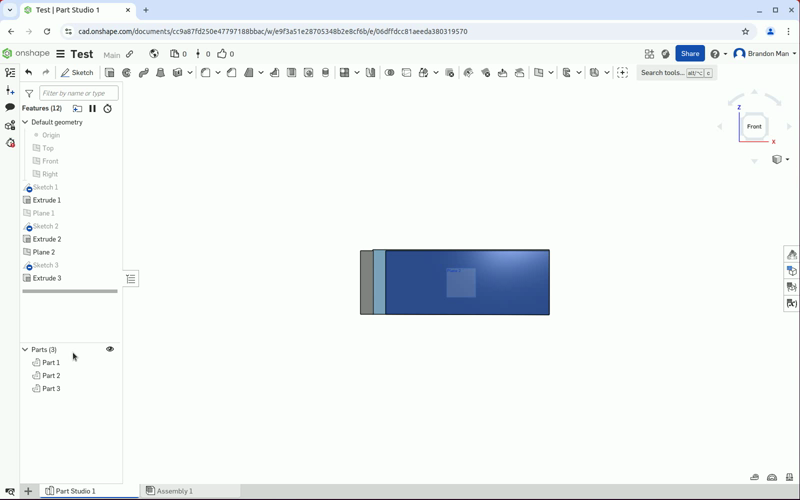
key(y)
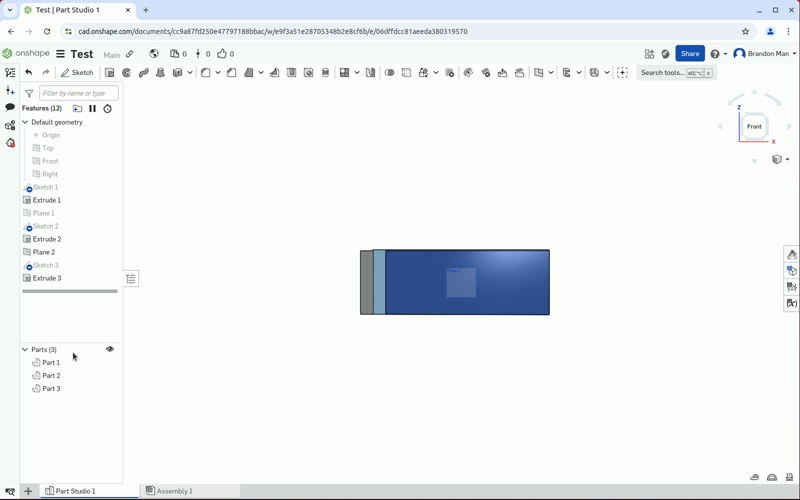
key(shift+p)
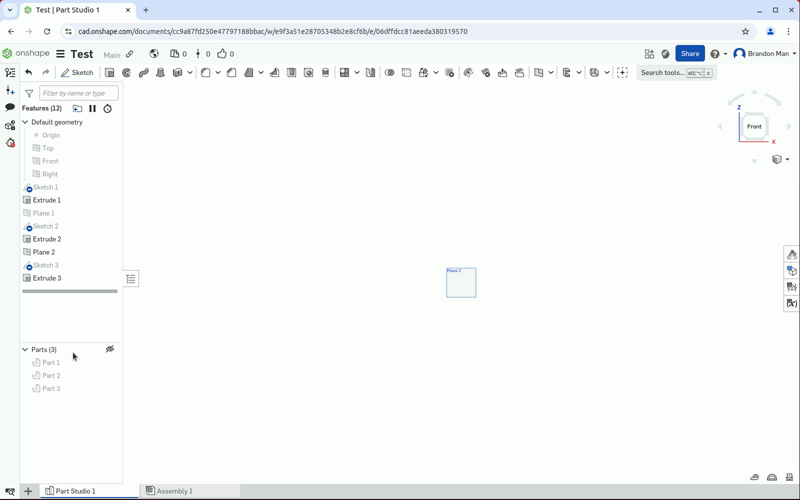
key(space)
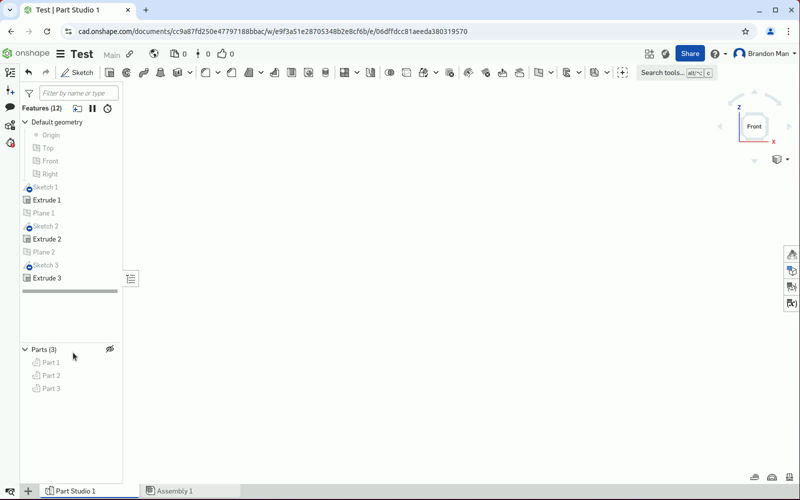
key_down(shift)
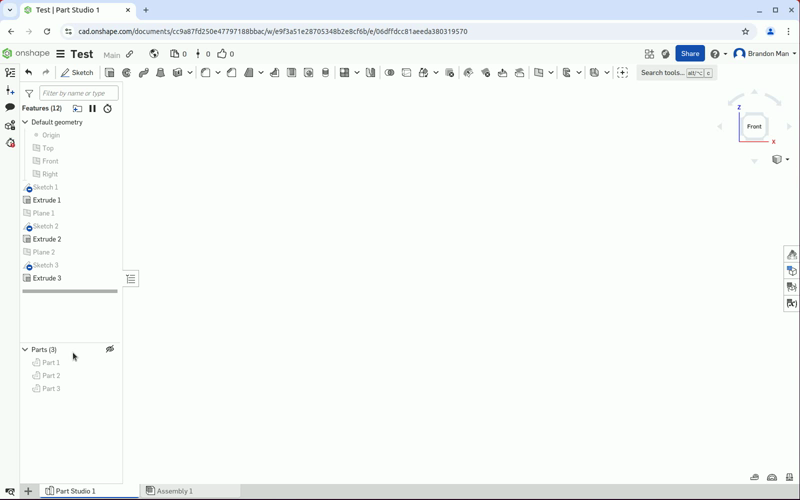
key(left)
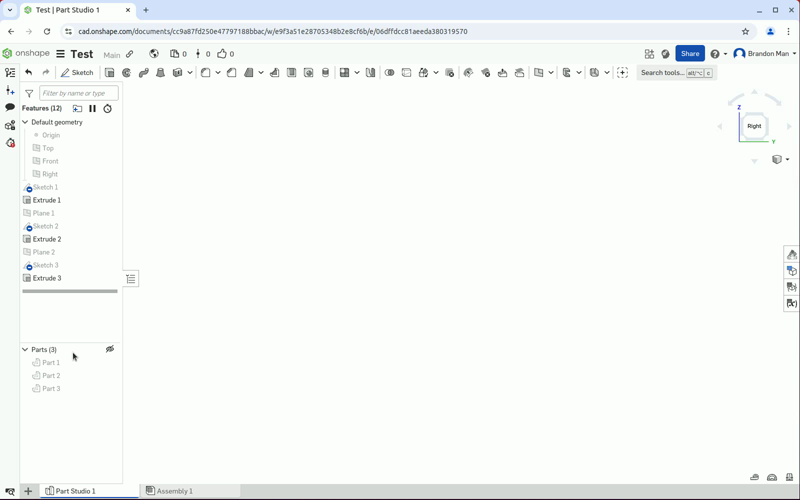
key_up(shift)
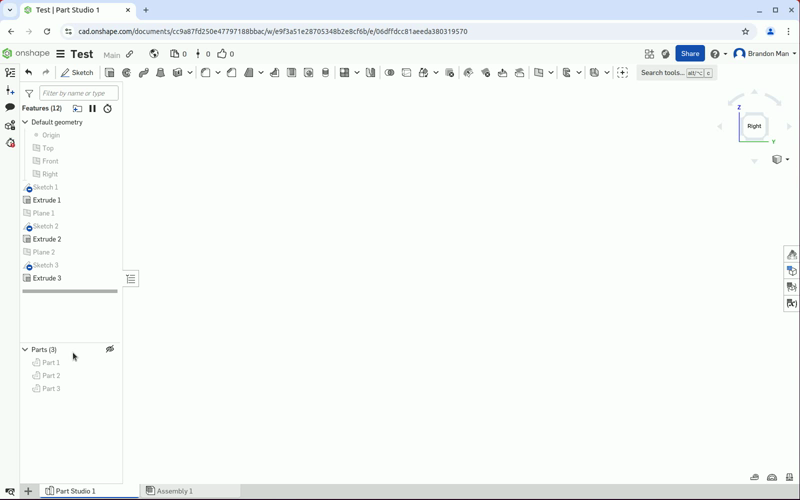
mouse_move(73, 352)
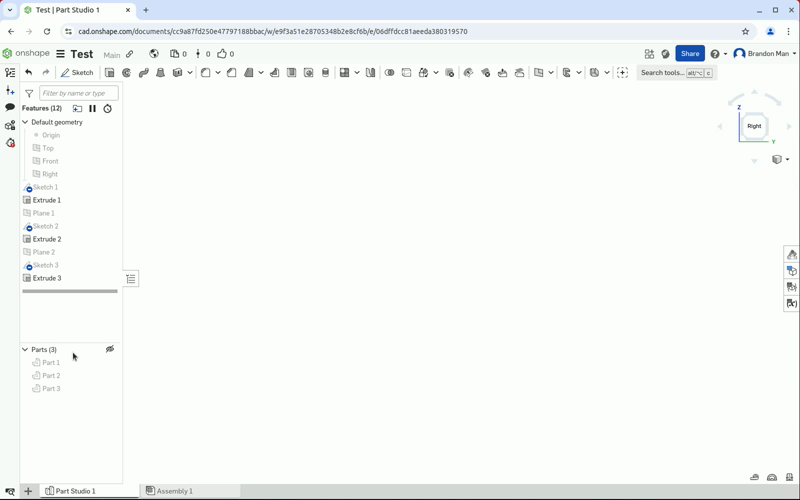
key(shift+y)
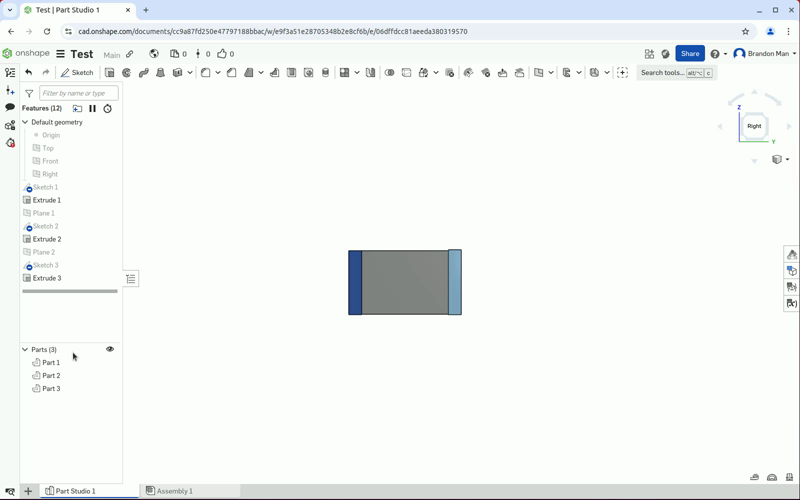
mouse_move(541, 75)
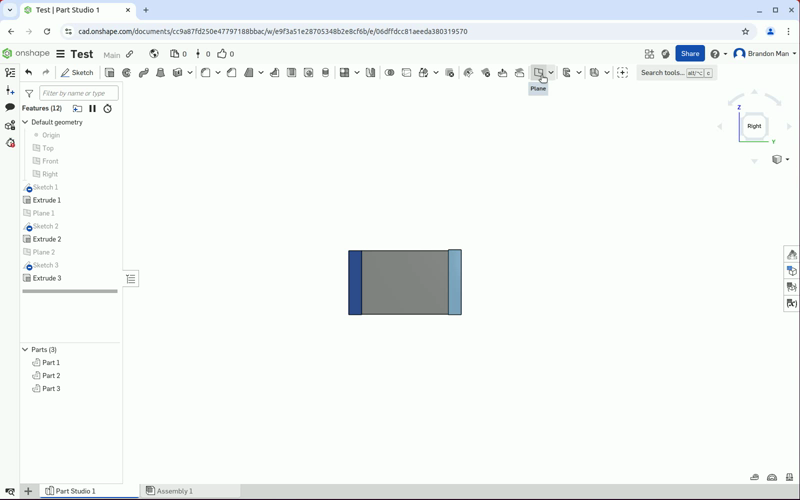
click(541, 75)
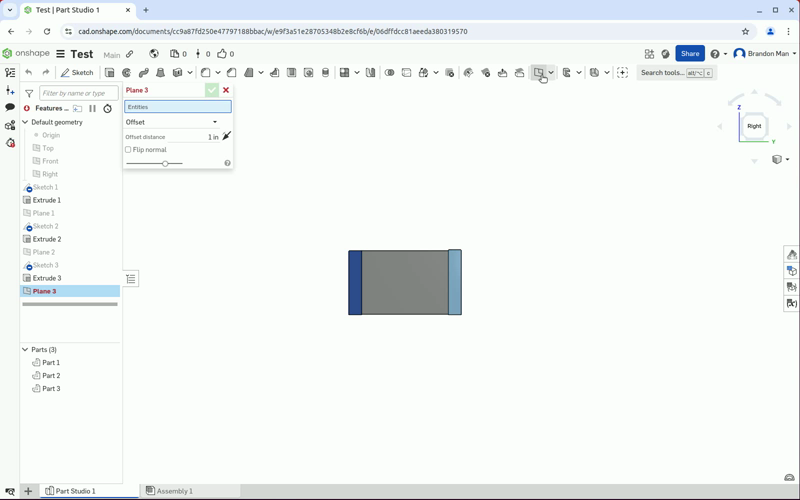
mouse_move(73, 176)
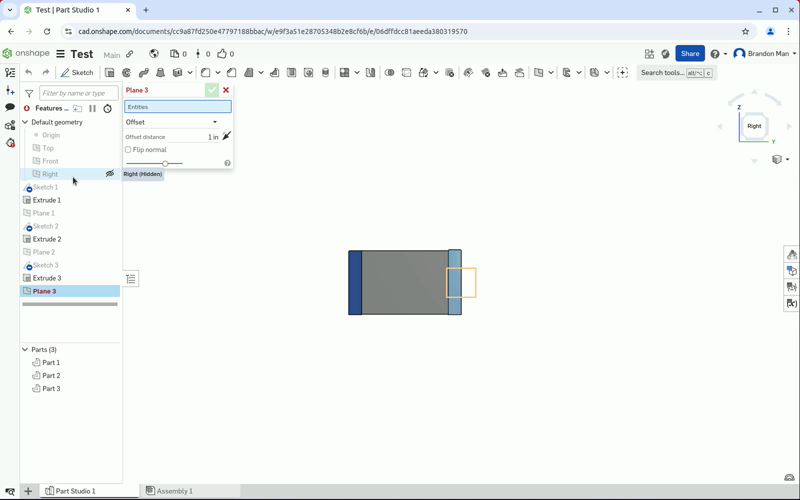
click(73, 176)
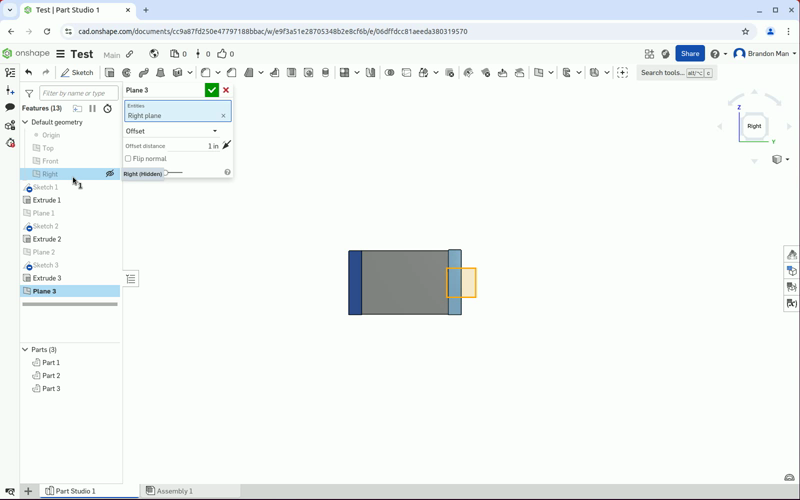
key(tab, 2)
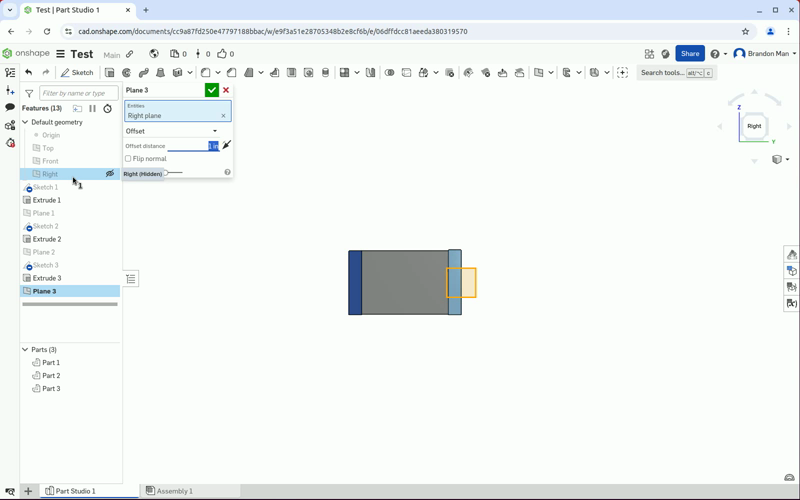
text(18.055)
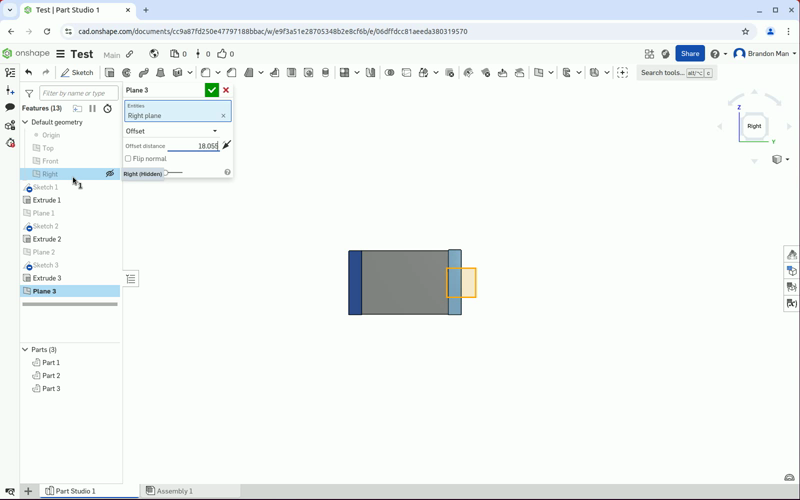
key(enter, 2)
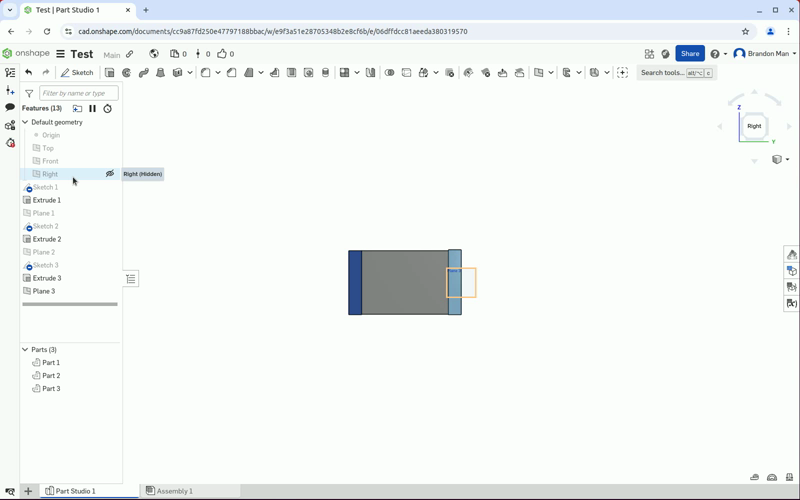
key(shift+s)
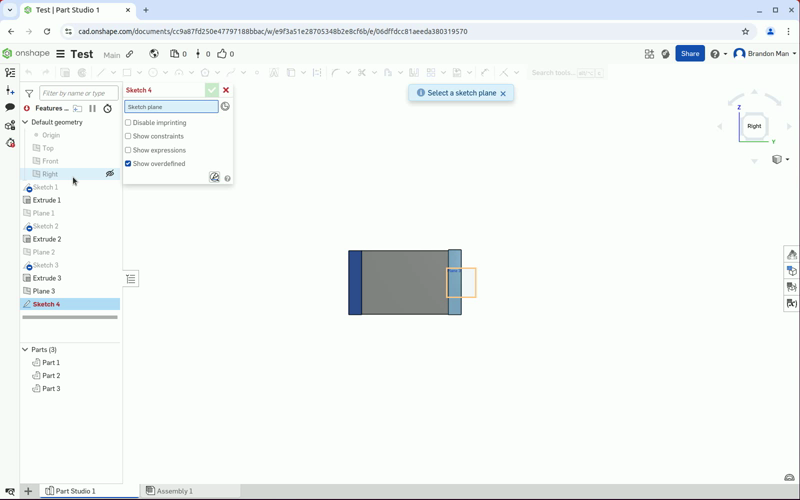
mouse_move(73, 293)
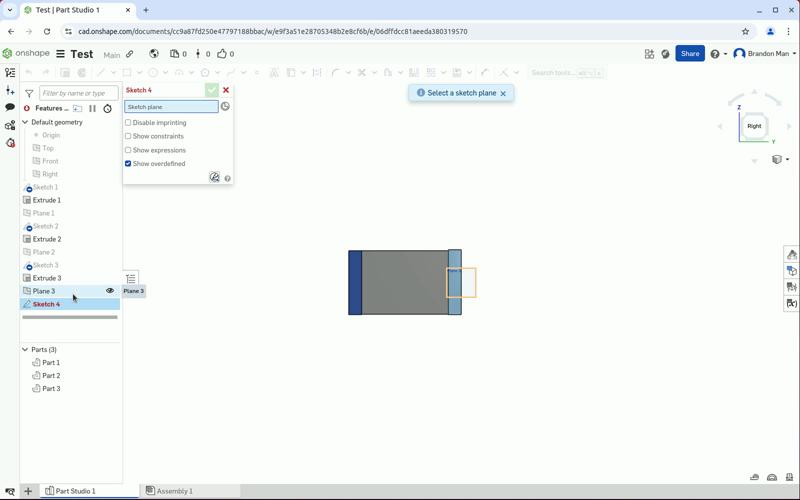
click(73, 293)
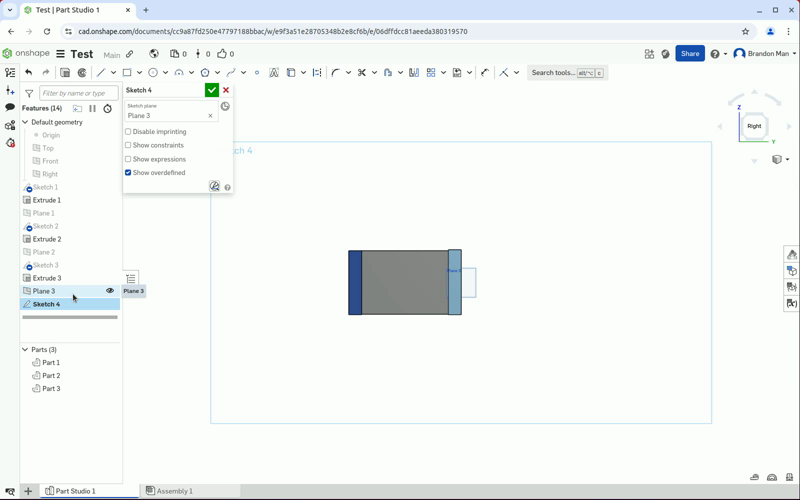
mouse_move(73, 352)
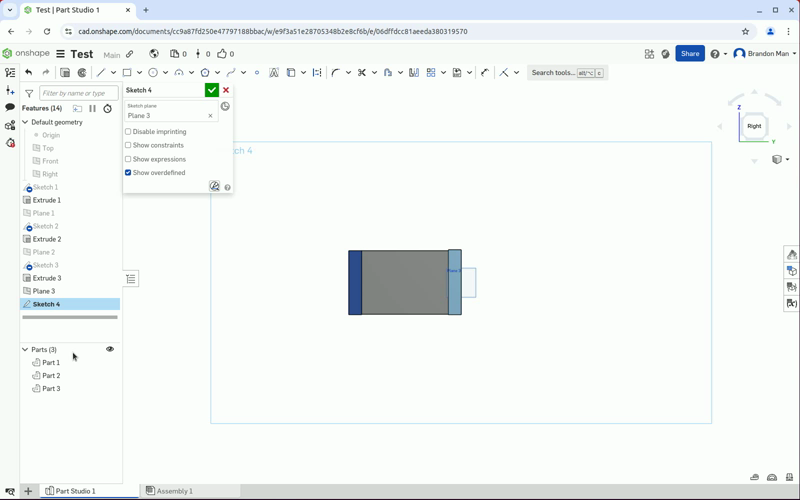
key(y)
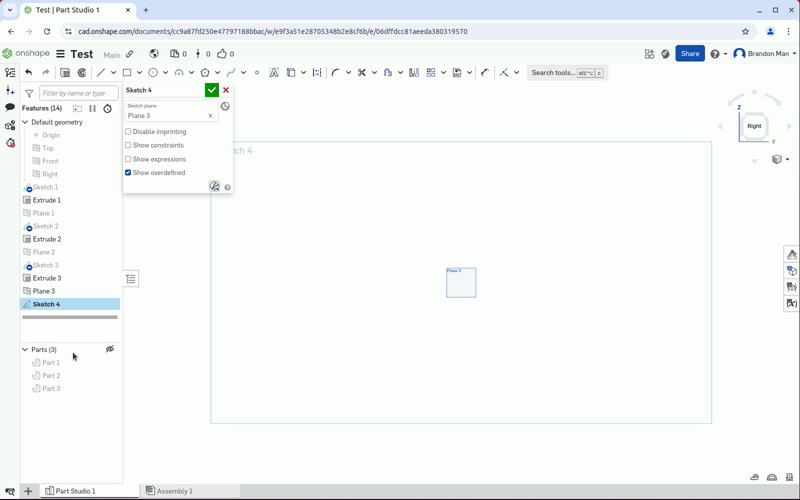
key(l)
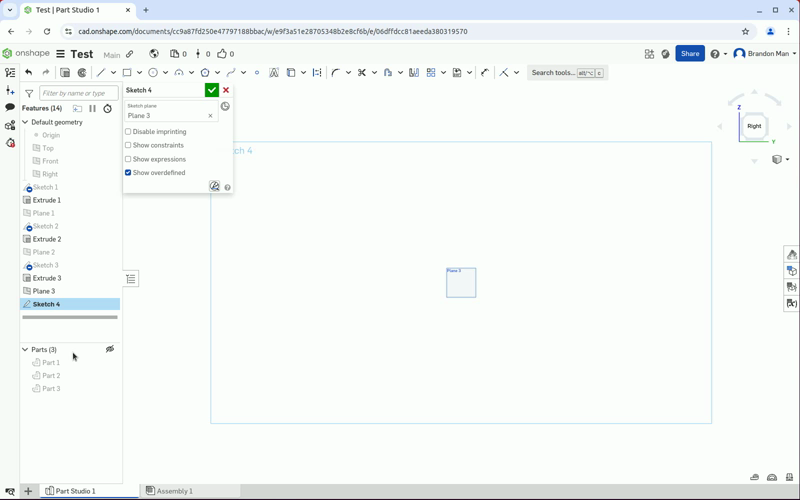
key_down(shift)
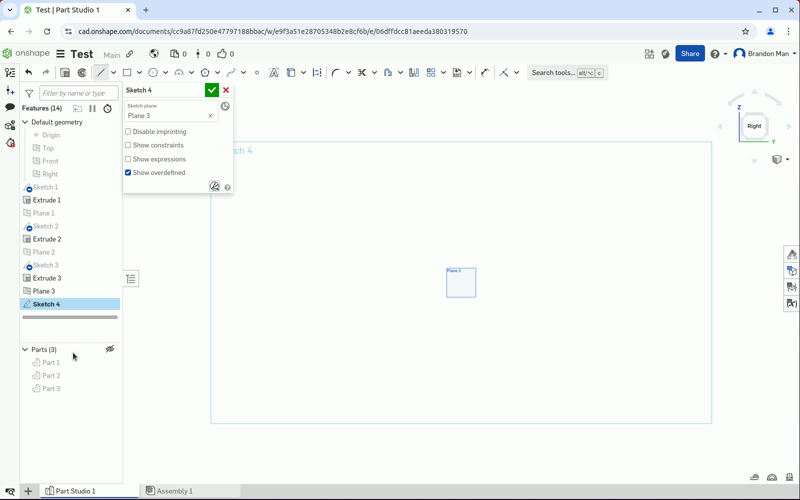
mouse_move(361, 314)
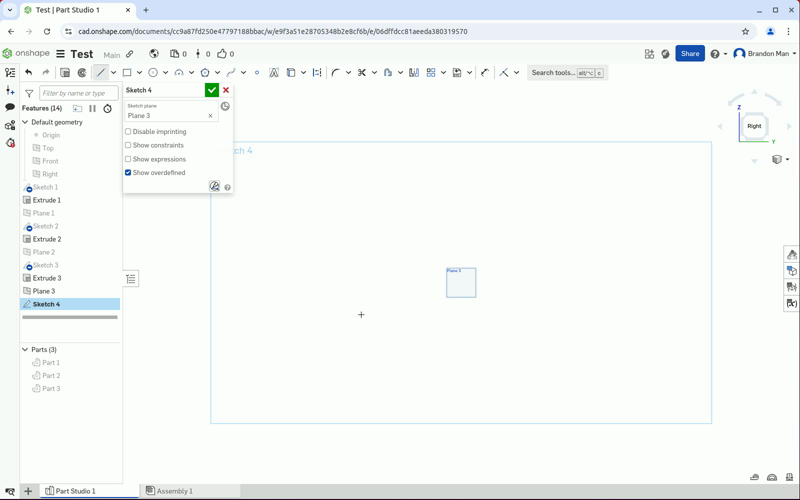
click(361, 314)
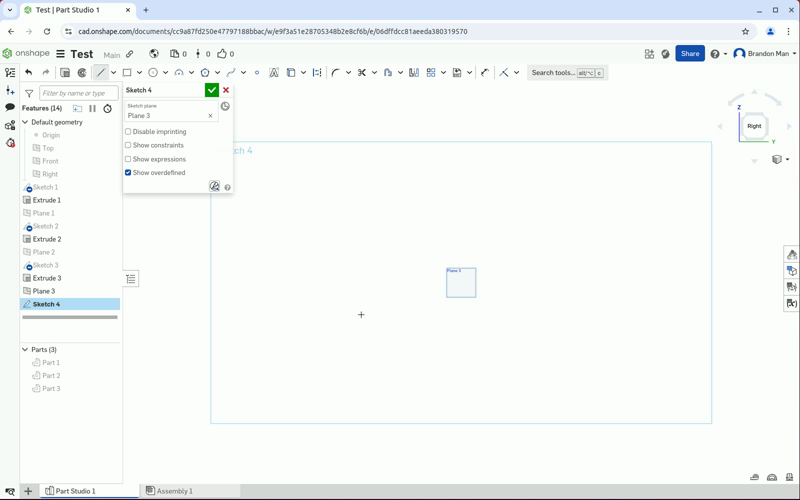
key_up(shift)
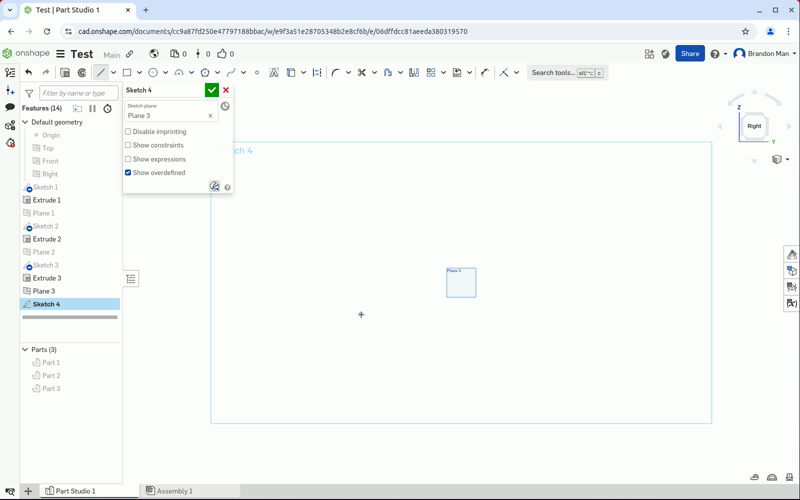
key_down(shift)
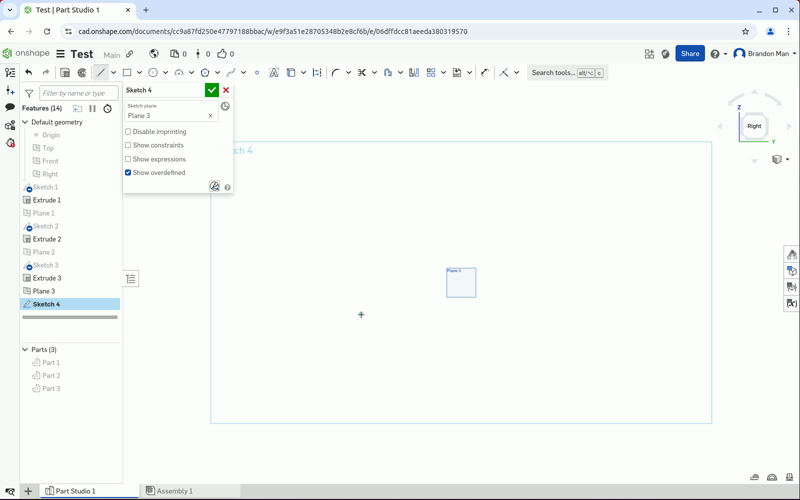
mouse_move(460, 314)
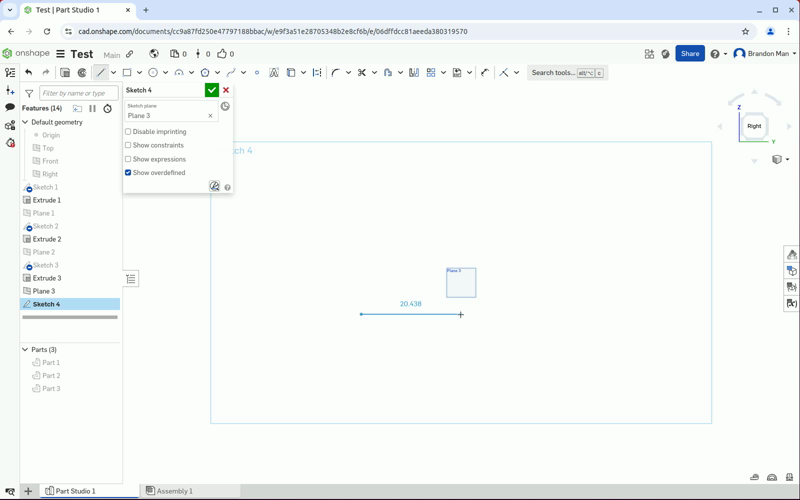
click(460, 314)
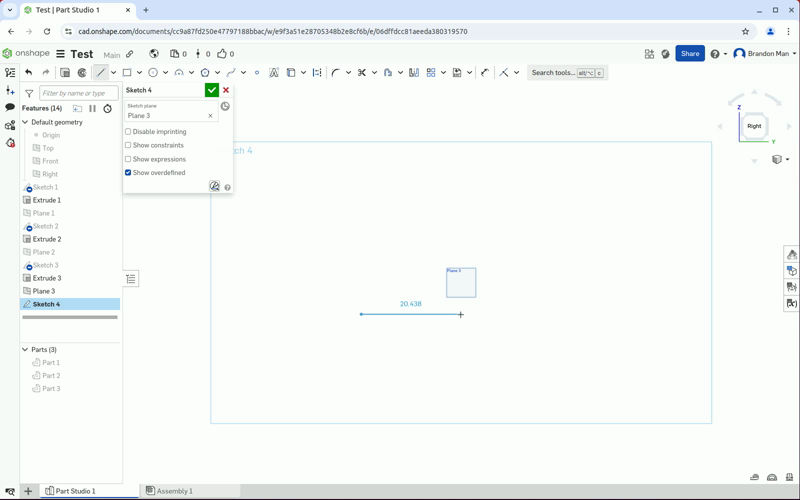
key_up(shift)
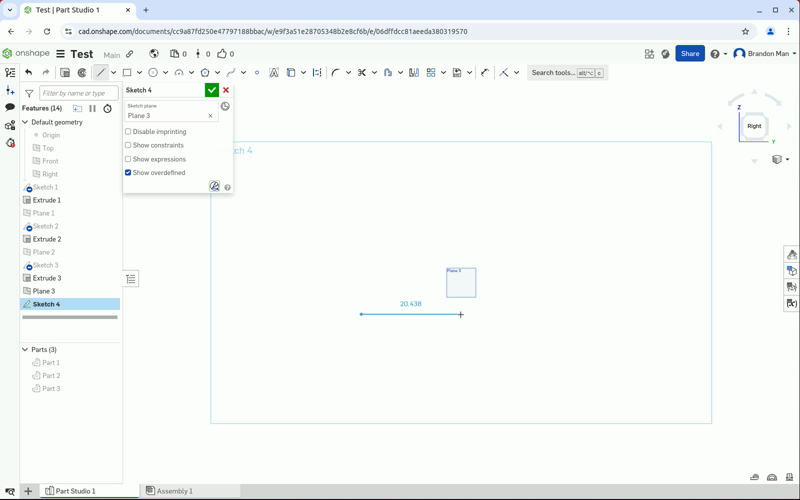
key_down(shift)
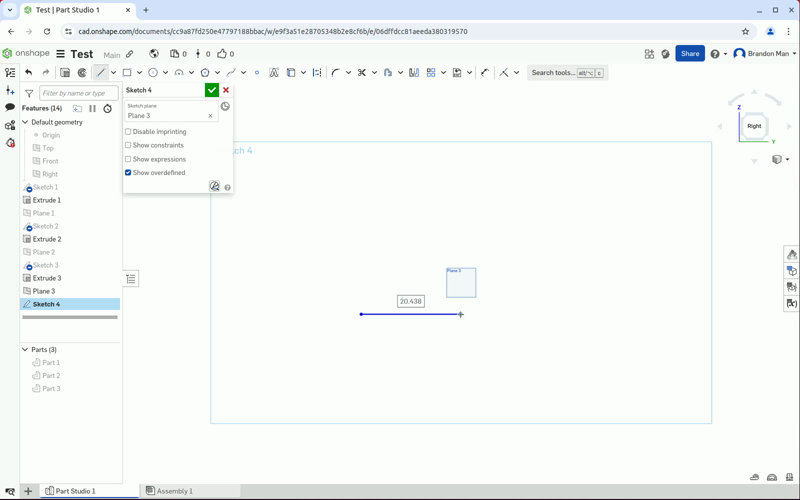
mouse_move(460, 250)
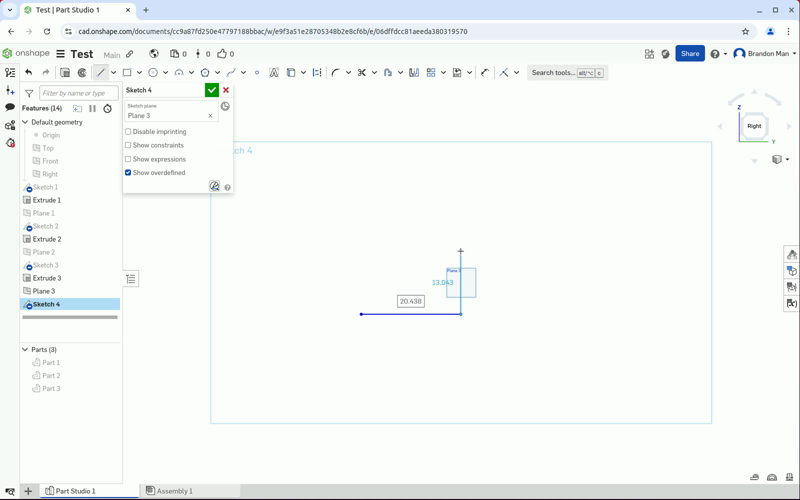
click(460, 250)
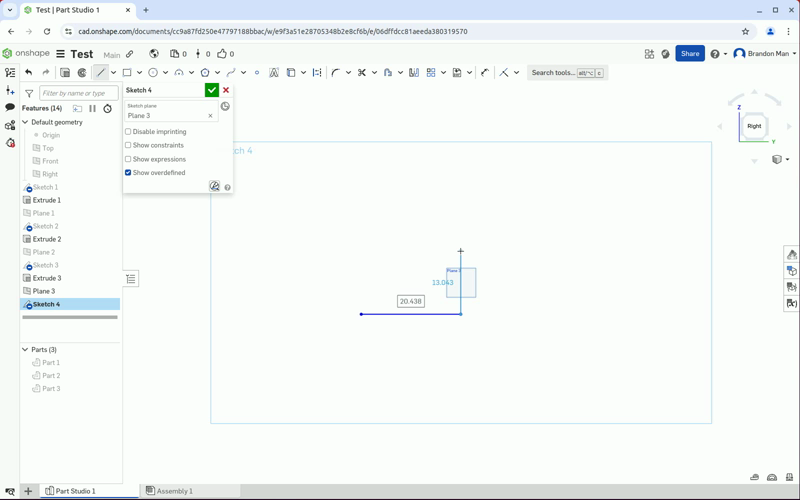
key_up(shift)
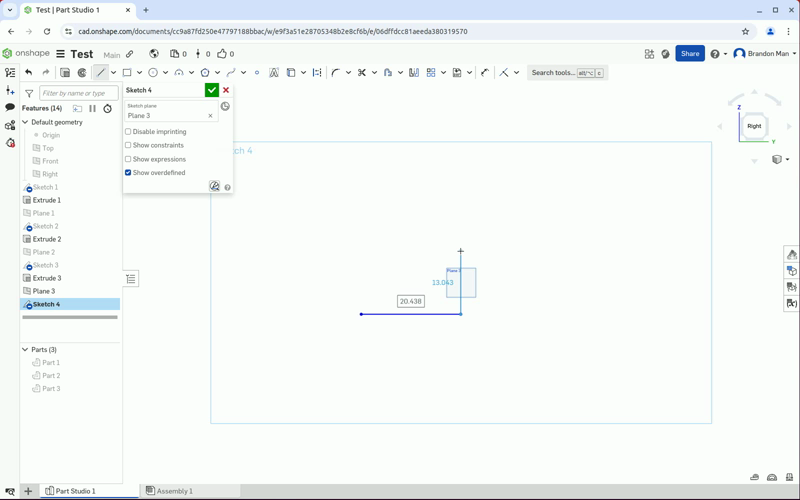
key_down(shift)
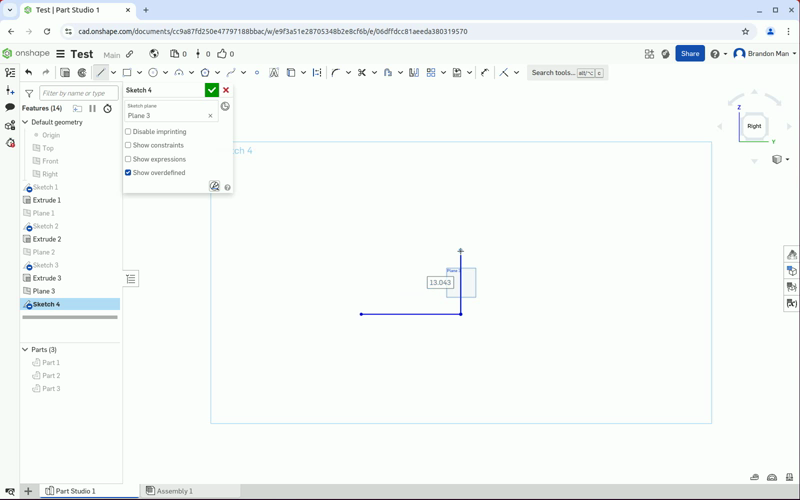
mouse_move(361, 250)
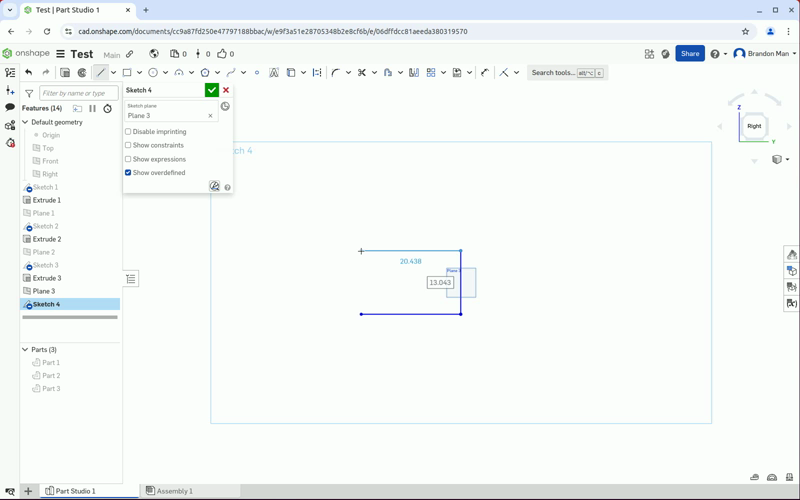
click(361, 250)
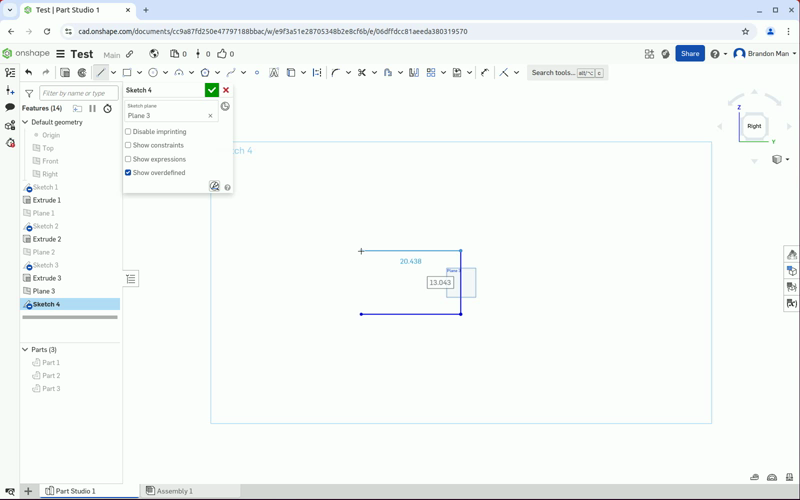
key_up(shift)
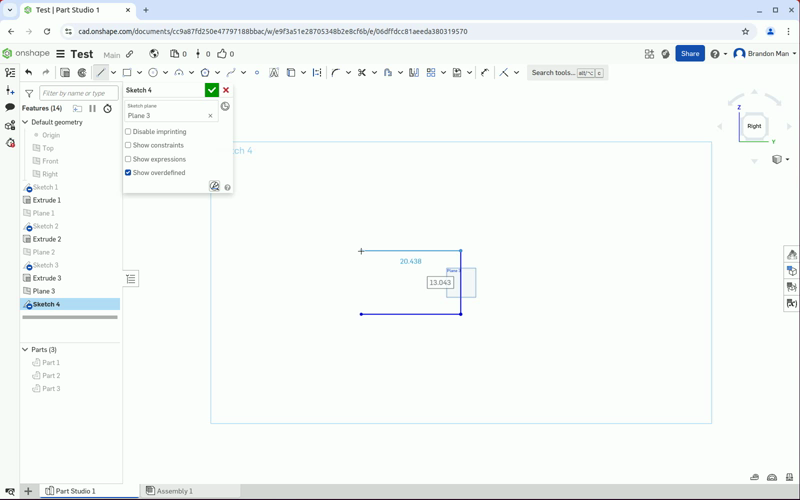
key_down(shift)
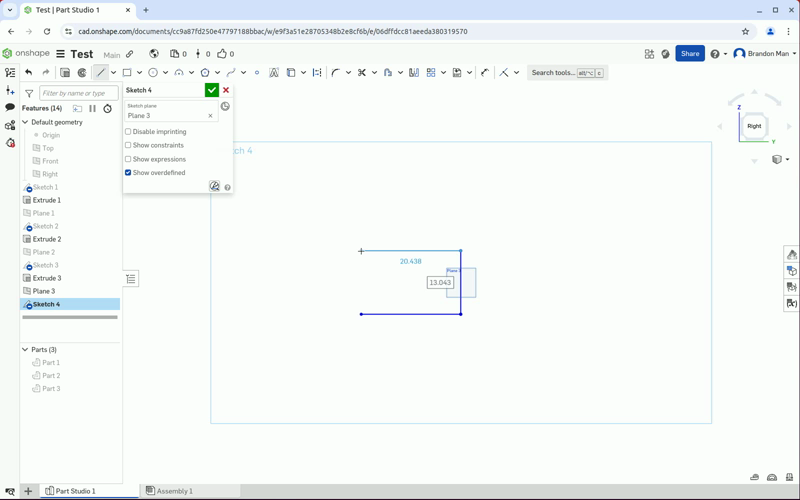
mouse_move(361, 314)
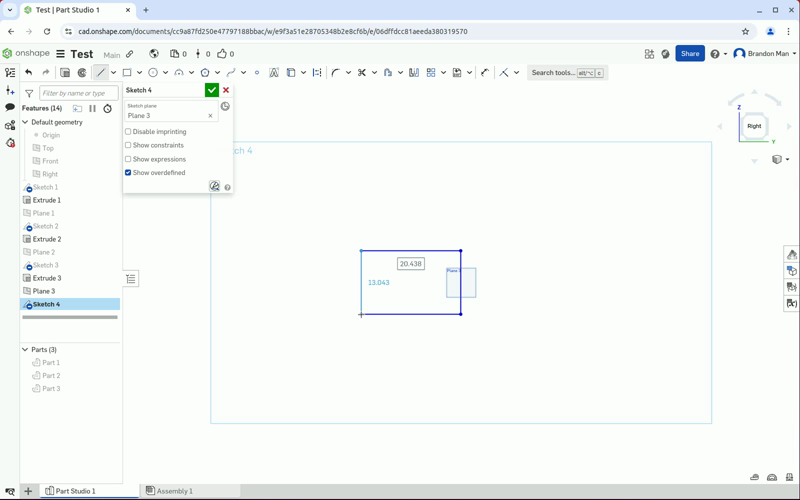
key_up(shift)
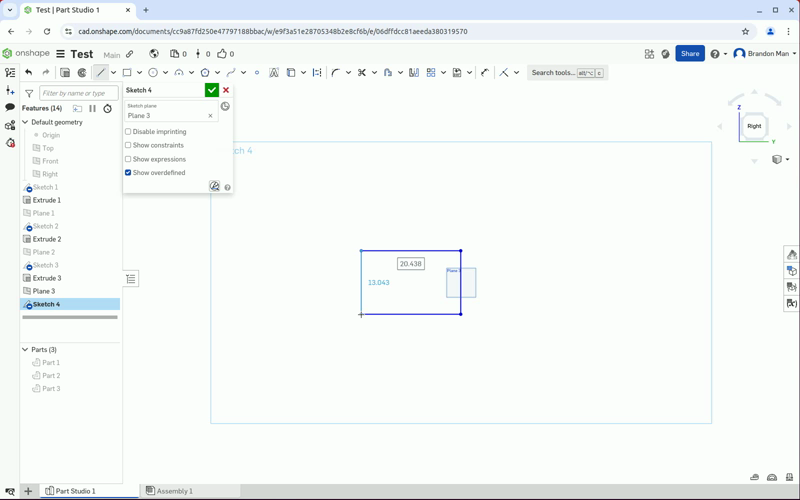
click(361, 314)
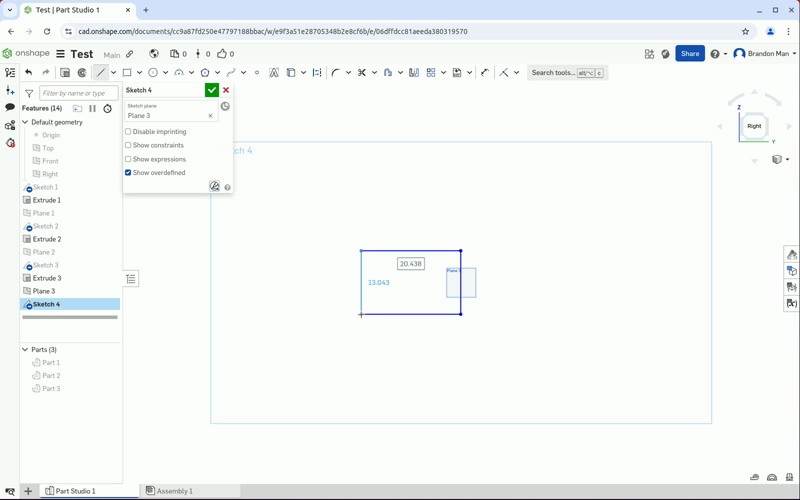
key(esc)
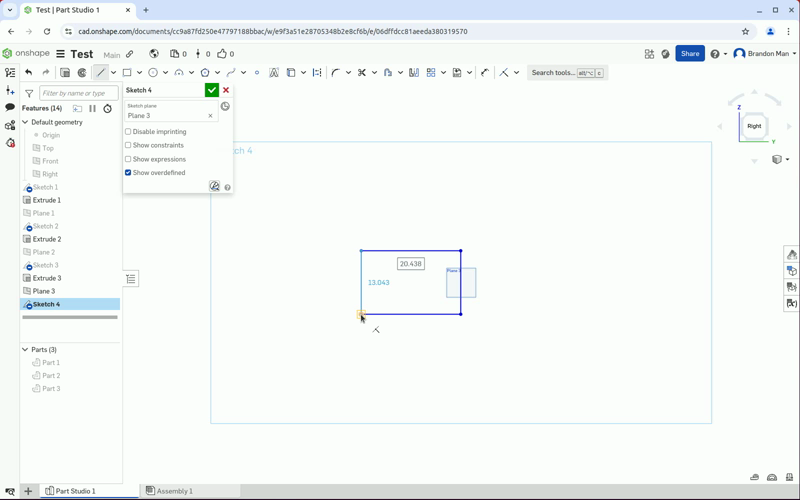
mouse_move(389, 284)
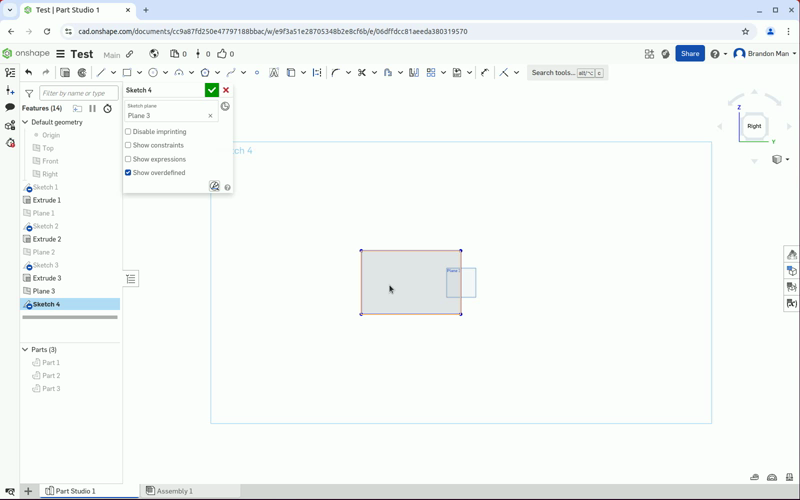
click(389, 284)
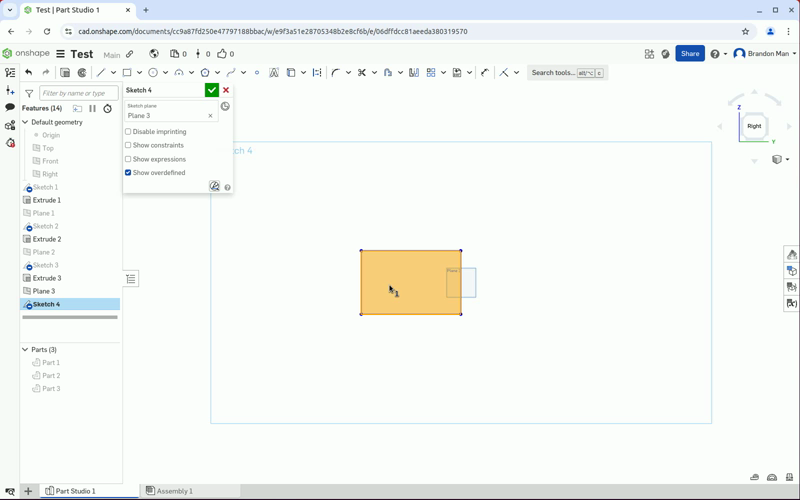
mouse_move(73, 352)
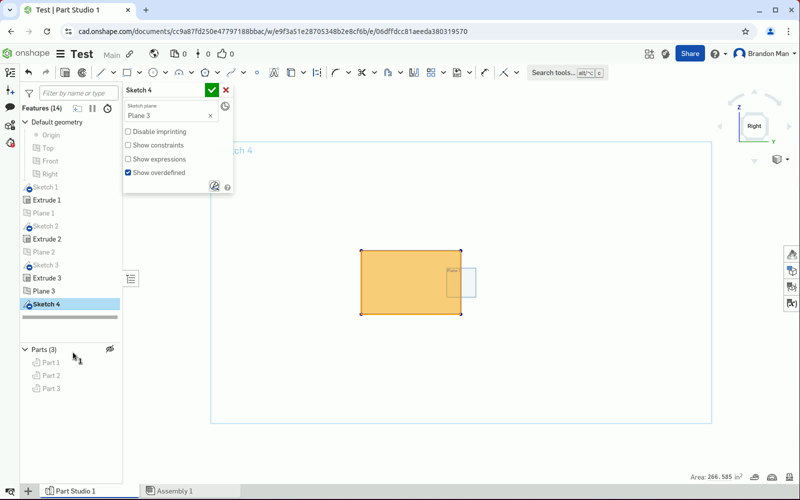
key(shift+y)
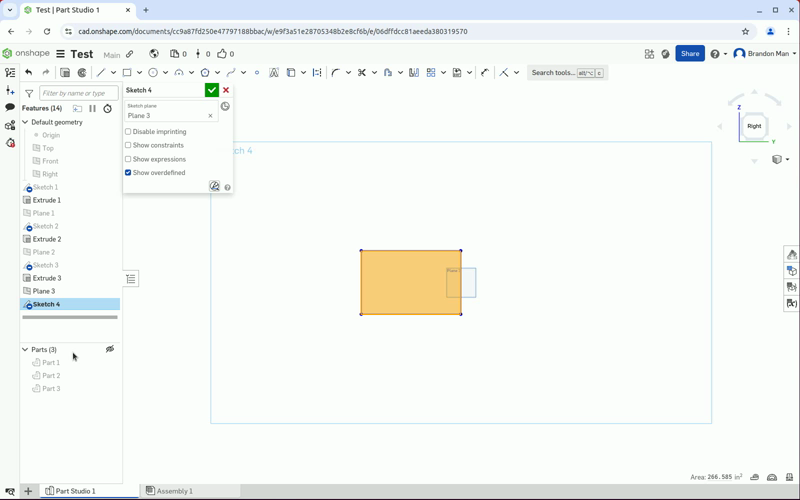
key(shift+e)
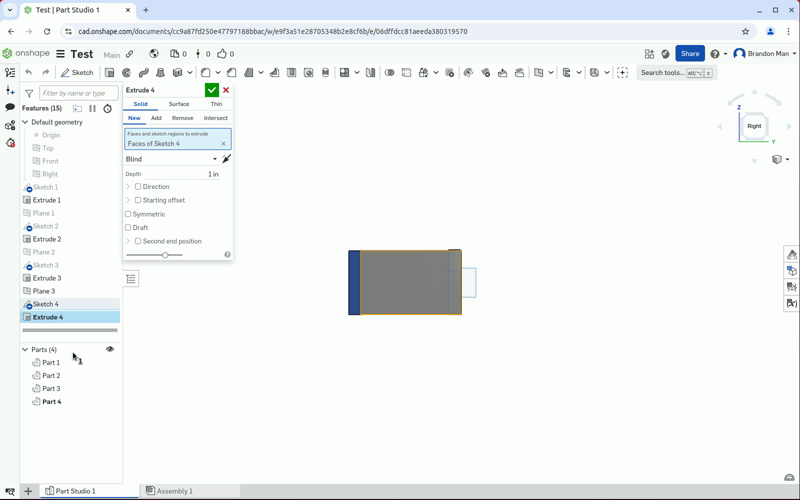
mouse_move(143, 106)
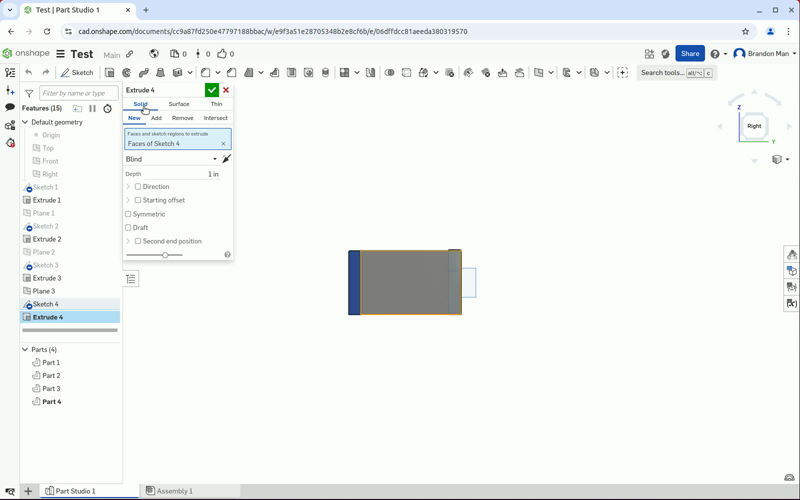
click(143, 106)
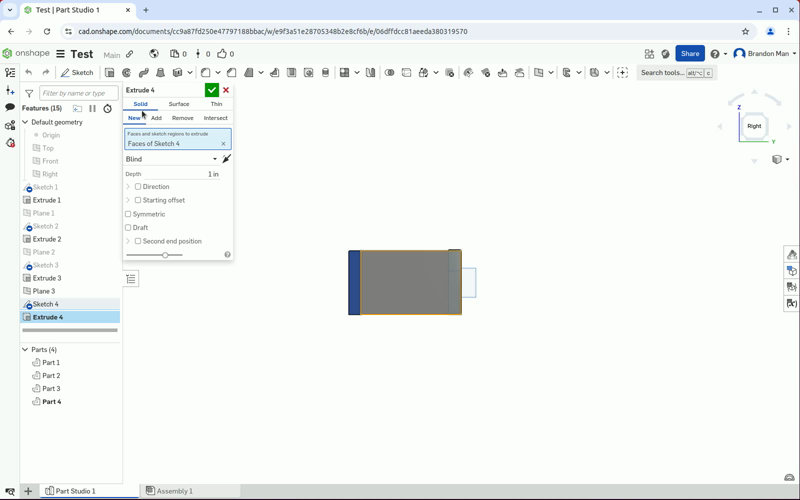
mouse_move(137, 120)
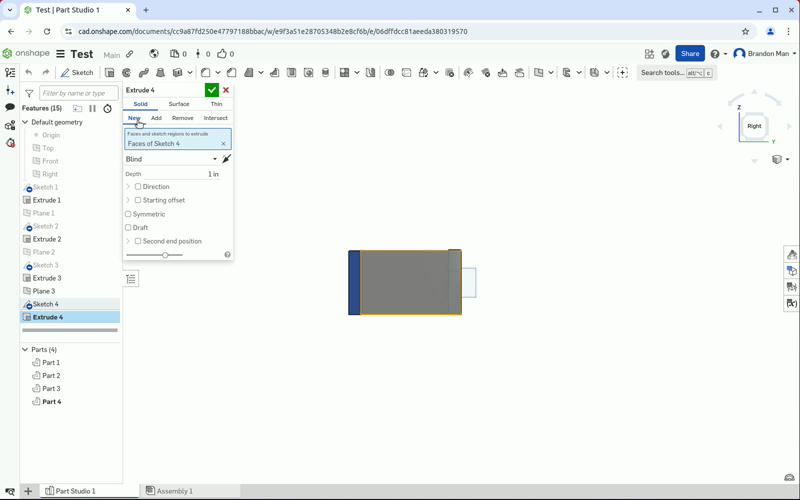
click(137, 120)
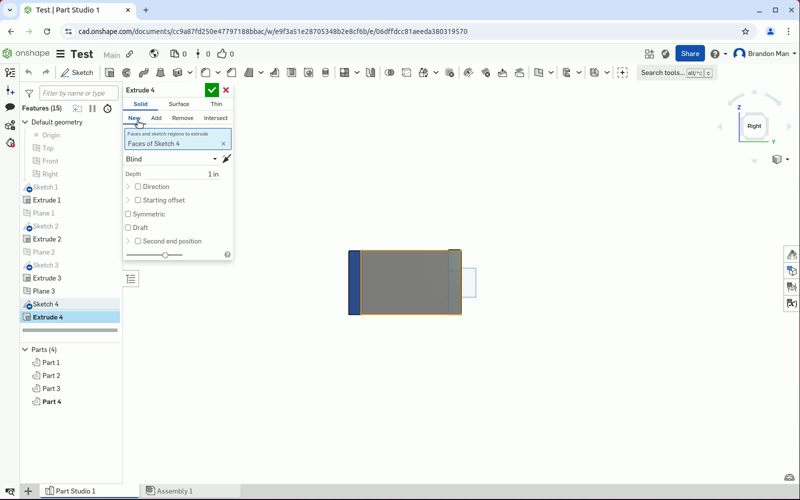
key(tab, 4)
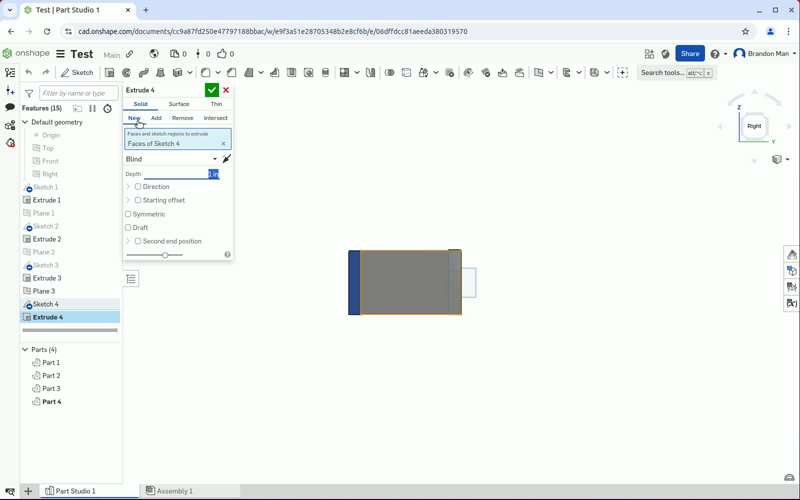
text(-2.648)
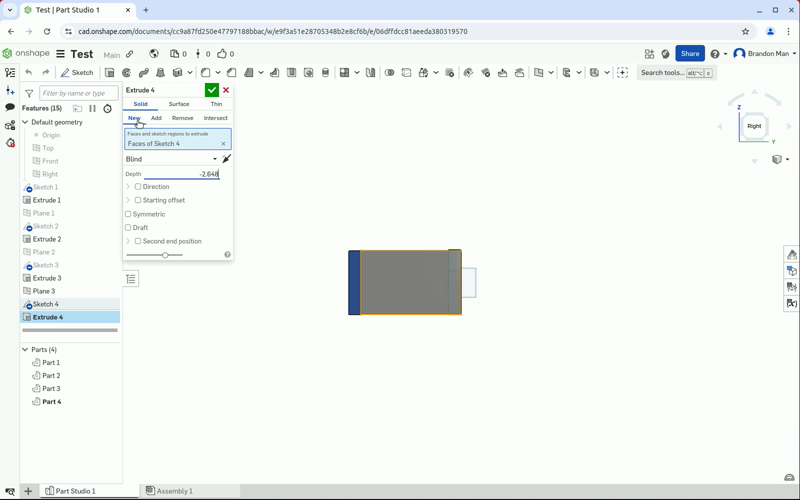
key(enter)
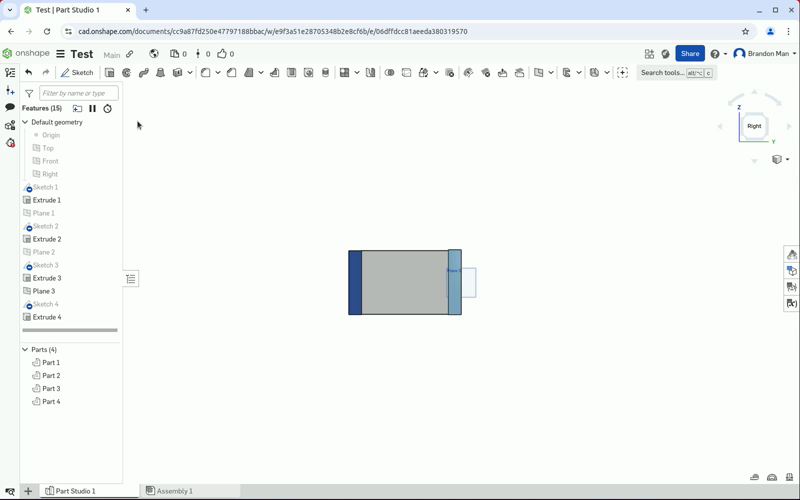
key(shift+h)
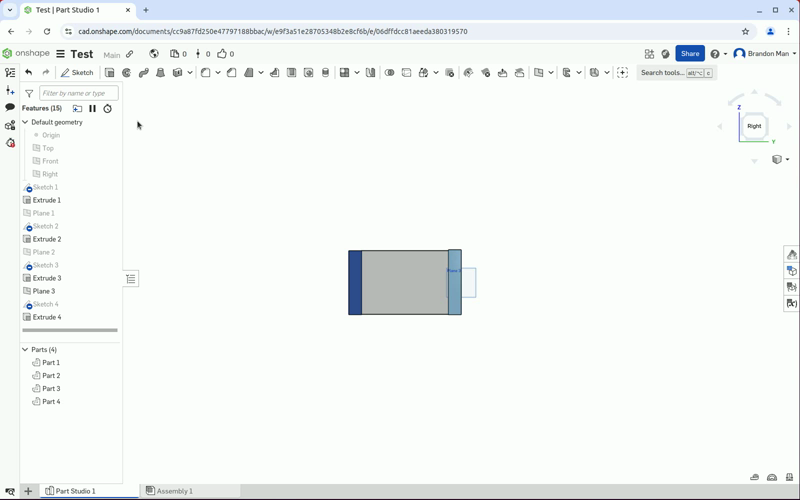
key(shift+h)
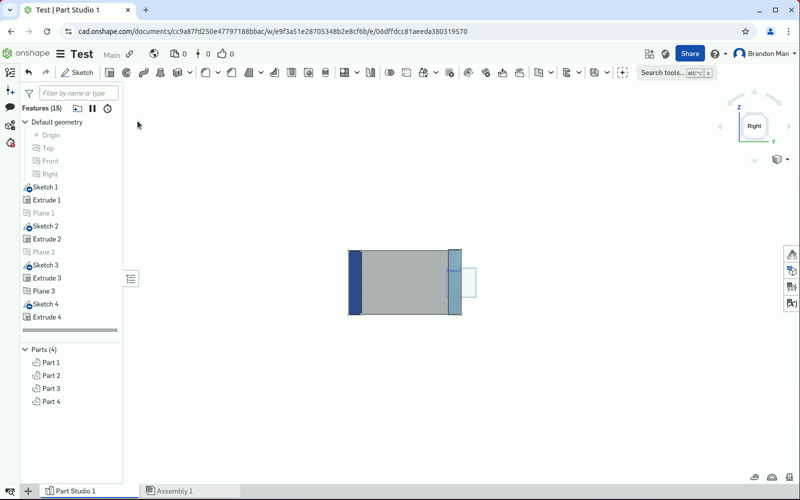
key(shift+7)
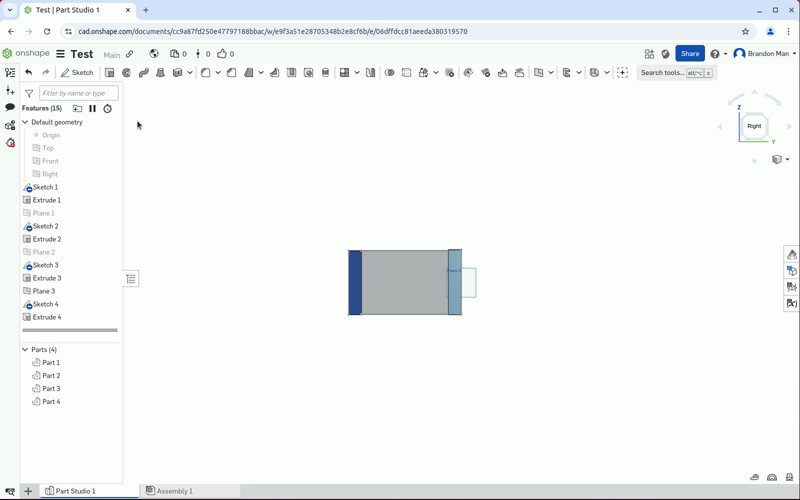
key(right, 2)
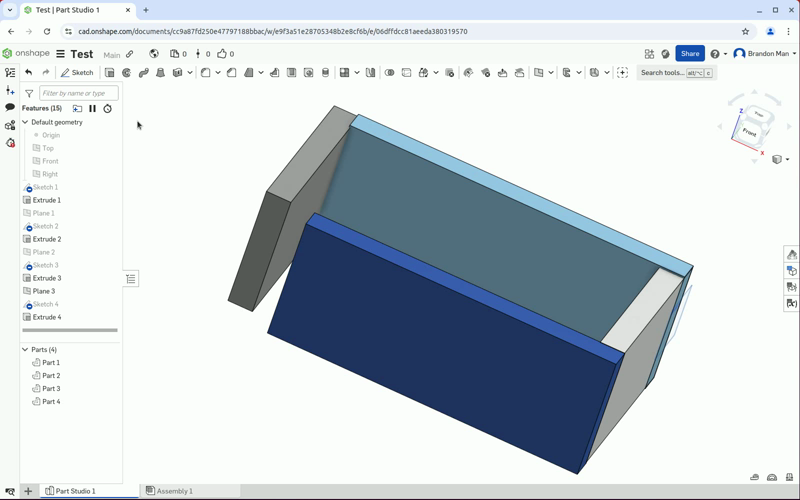
key(down, 2)
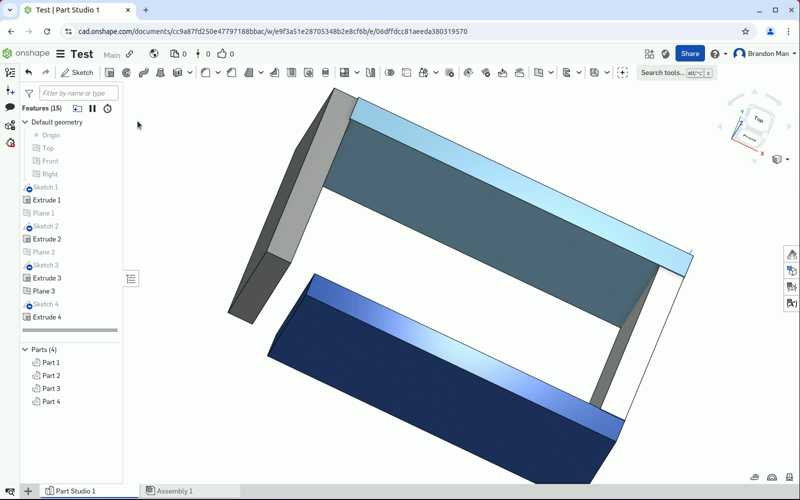
key(up, 2)
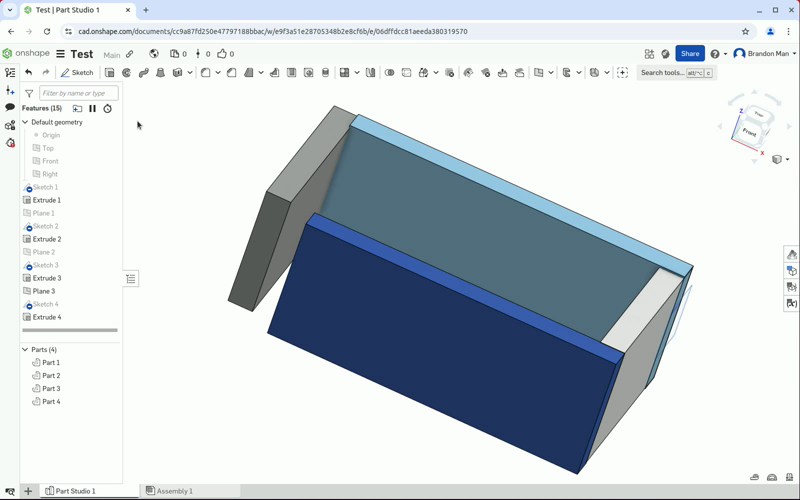
key(left, 2)
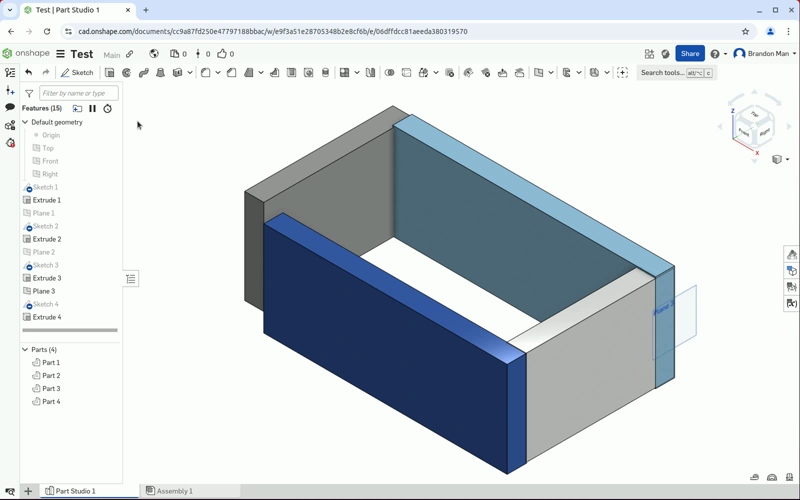
mouse_move(73, 189)
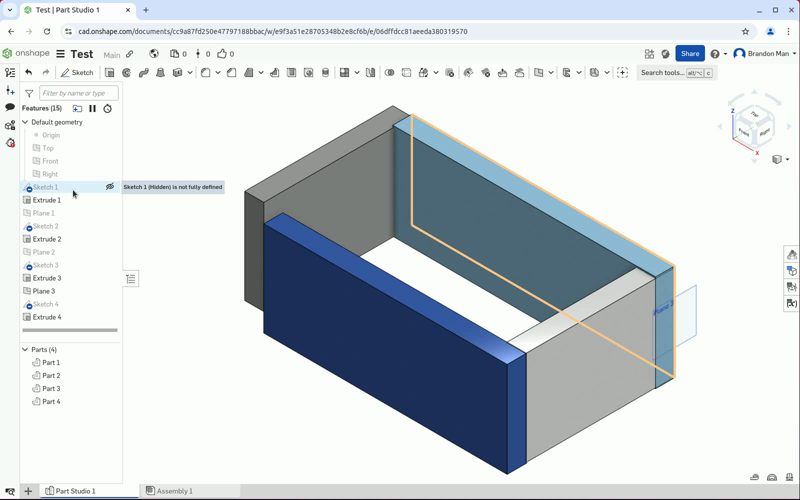
click(73, 189)